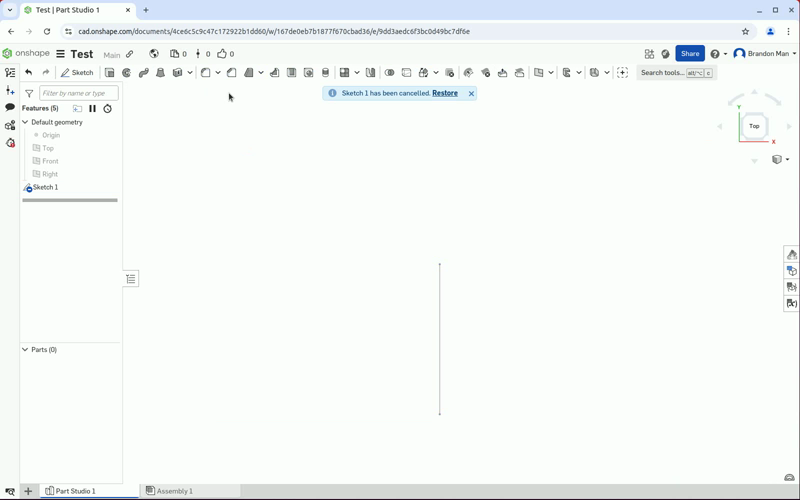
key(shift+h)
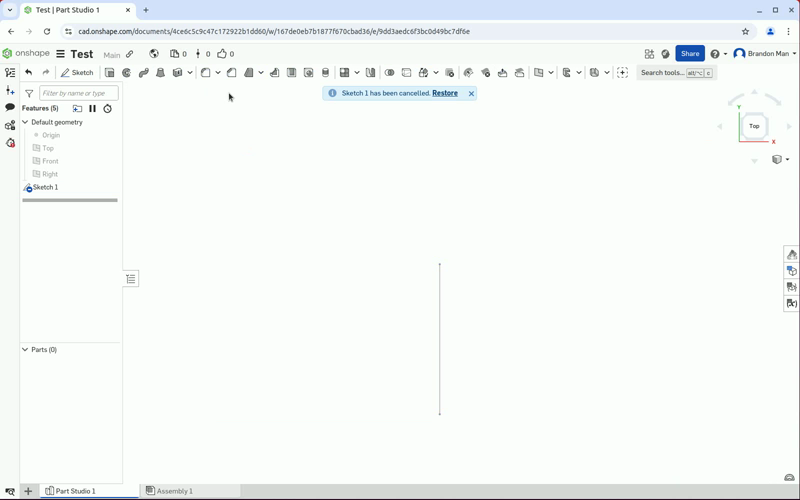
key(shift+s)
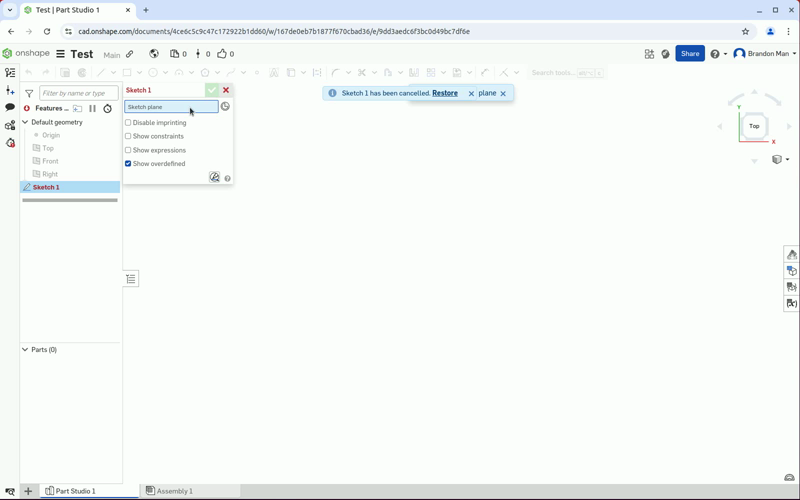
mouse_move(73, 150)
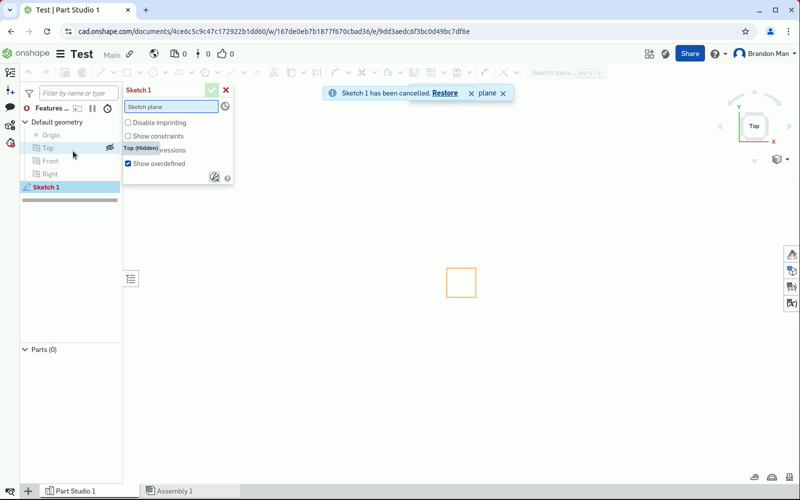
click(73, 150)
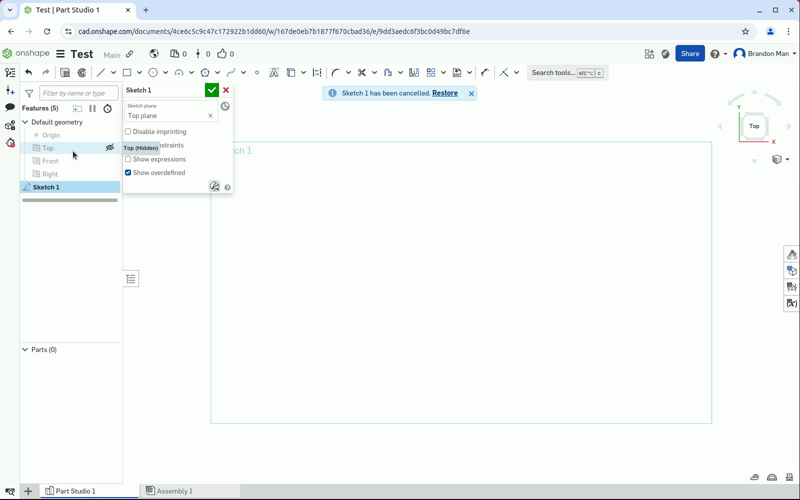
mouse_move(73, 352)
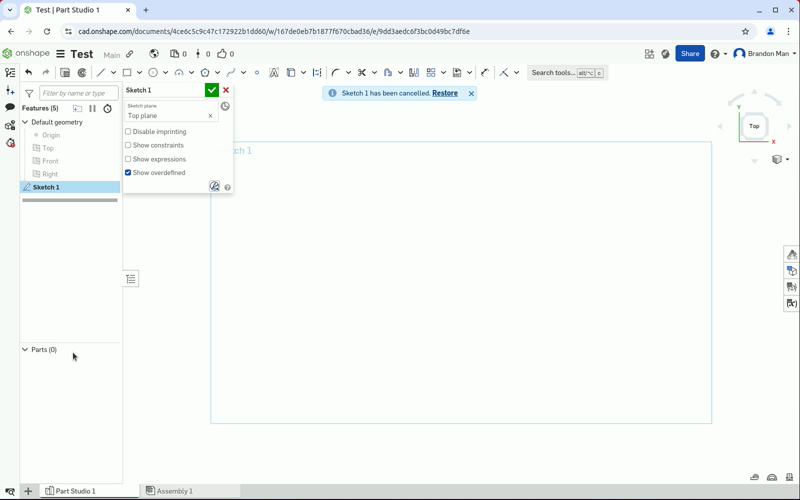
key(y)
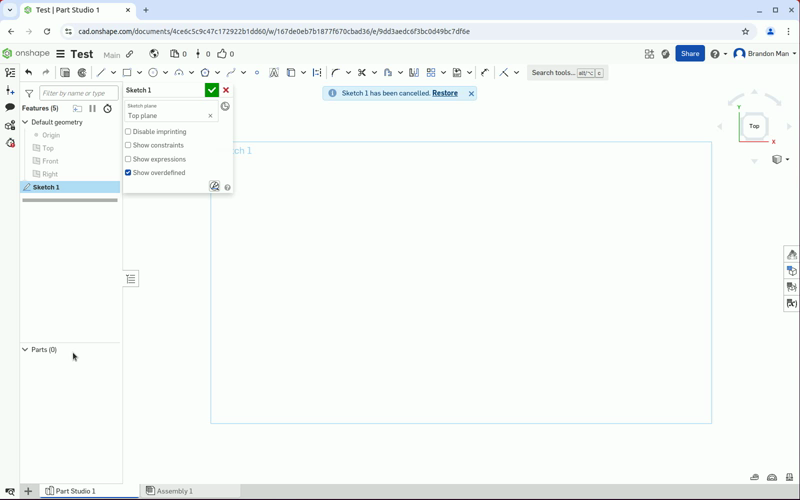
key(l)
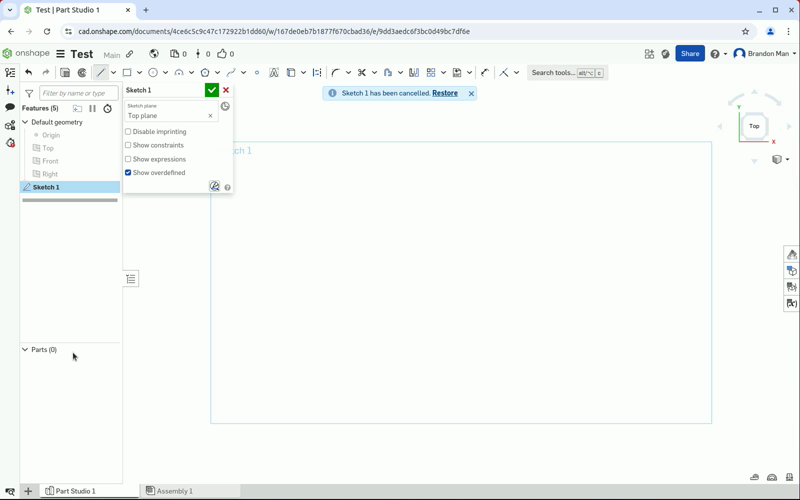
key_down(shift)
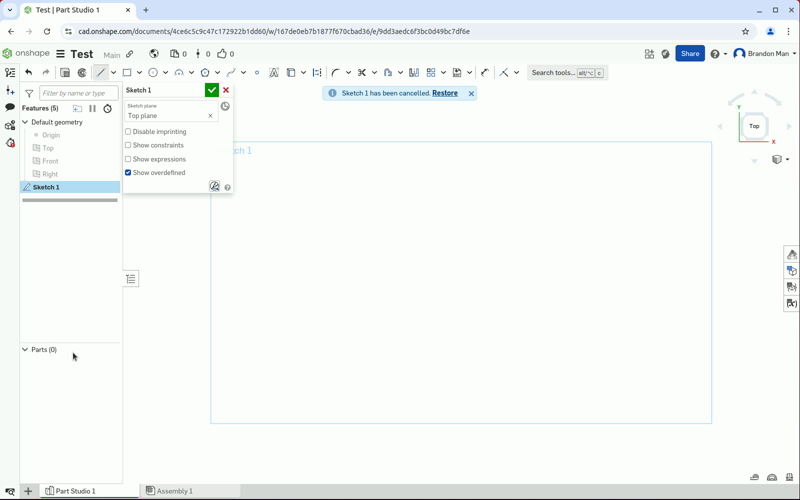
mouse_move(476, 281)
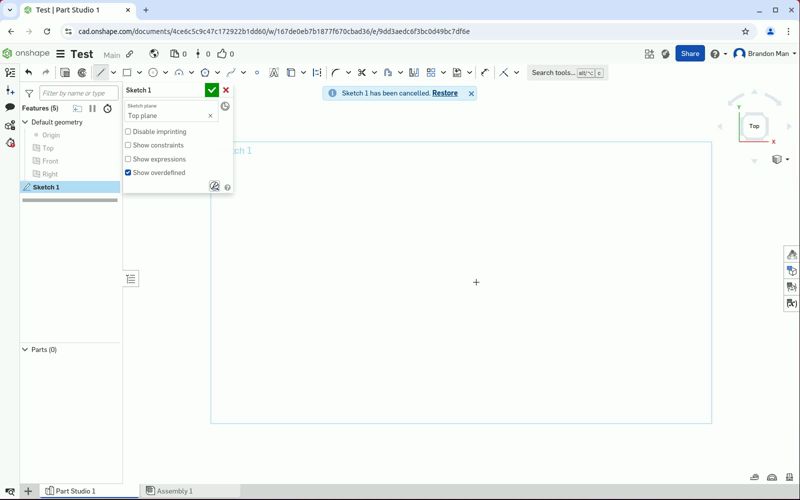
click(476, 281)
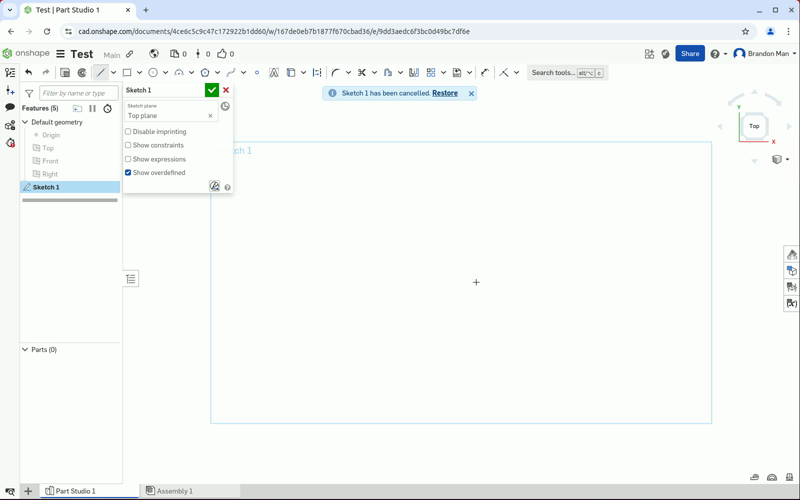
key_up(shift)
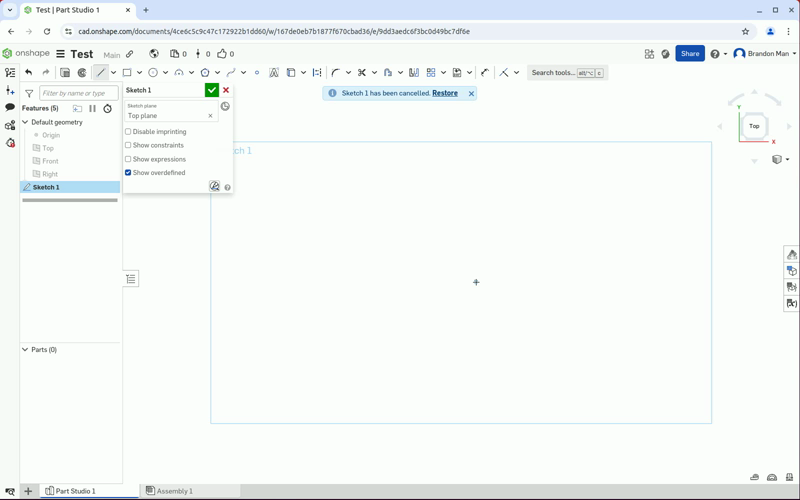
key_down(shift)
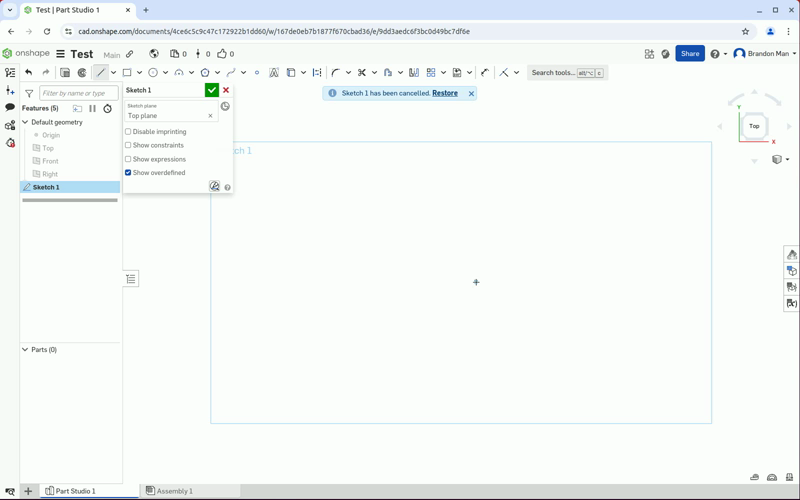
mouse_move(506, 281)
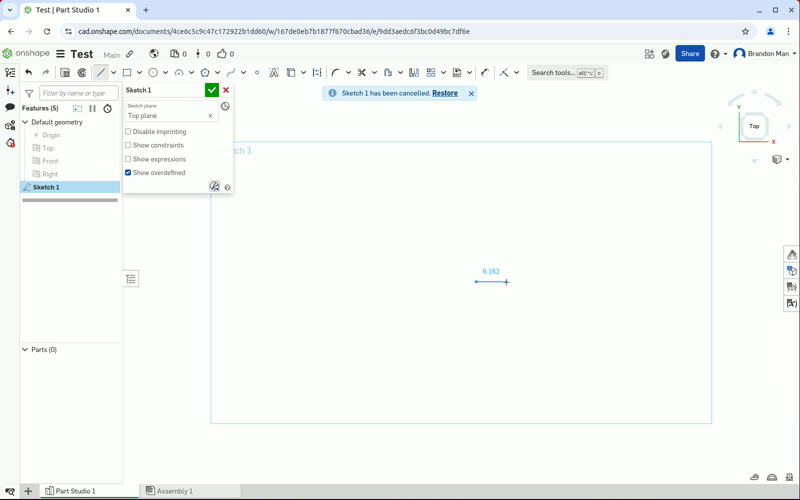
mouse_move(478, 281)
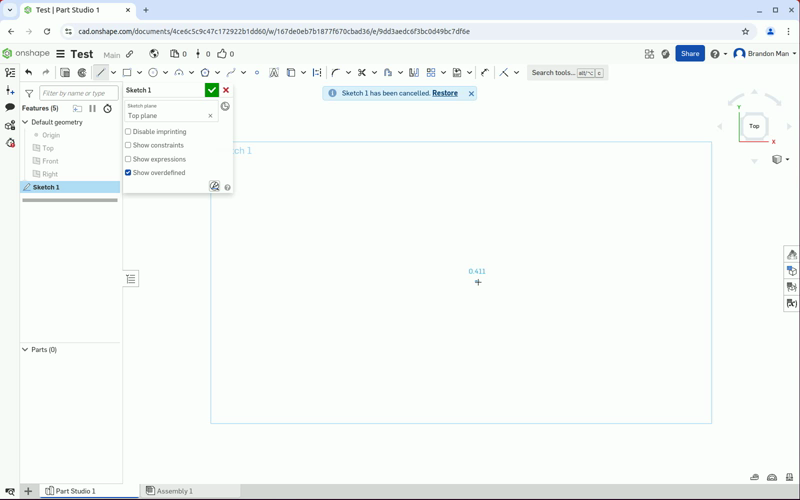
scroll(6)
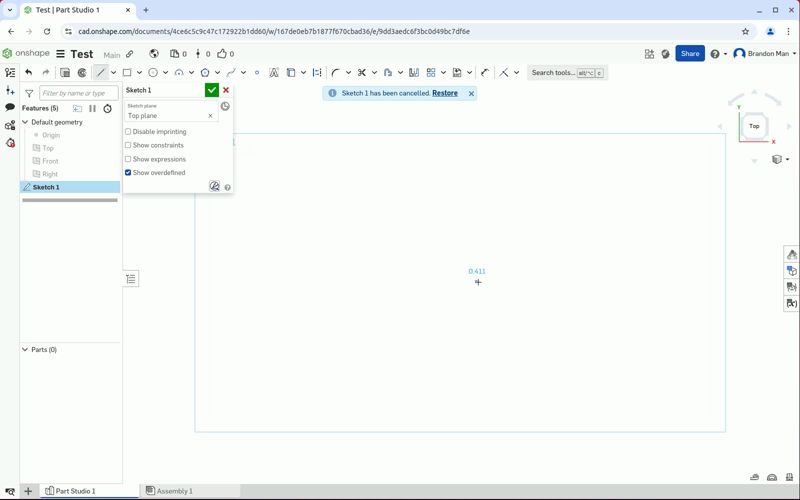
scroll(6)
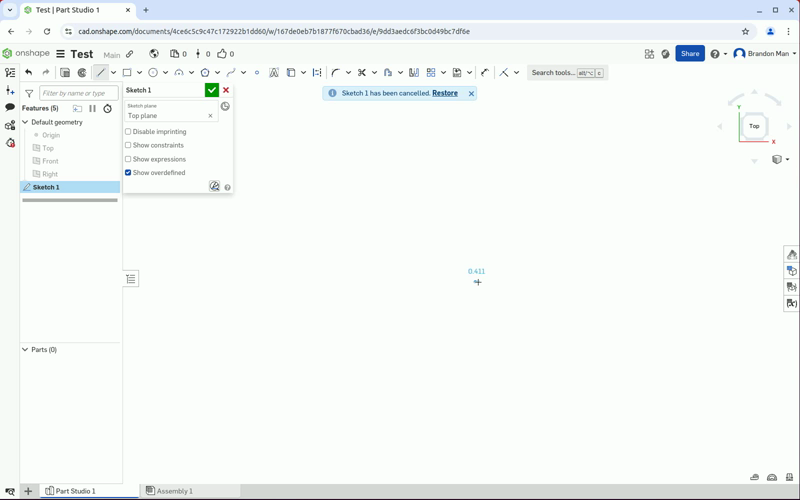
scroll(6)
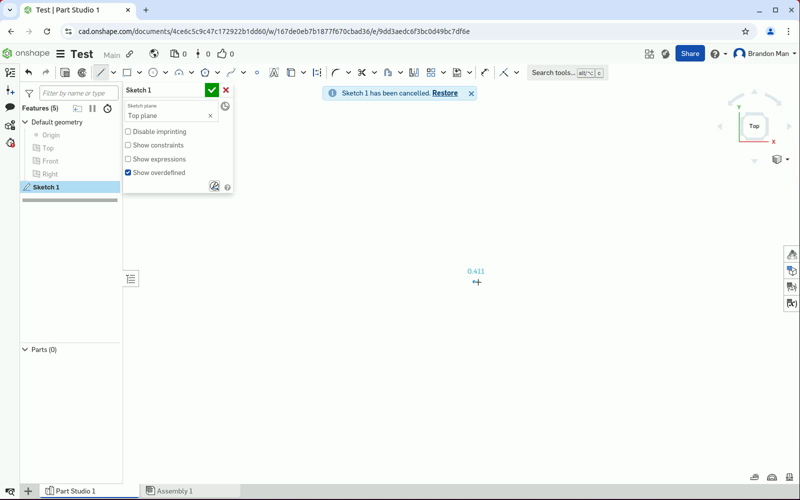
scroll(6)
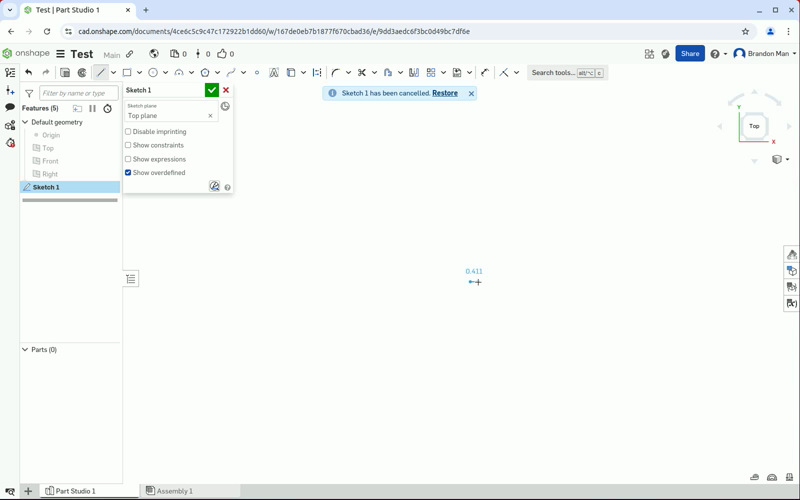
scroll(6)
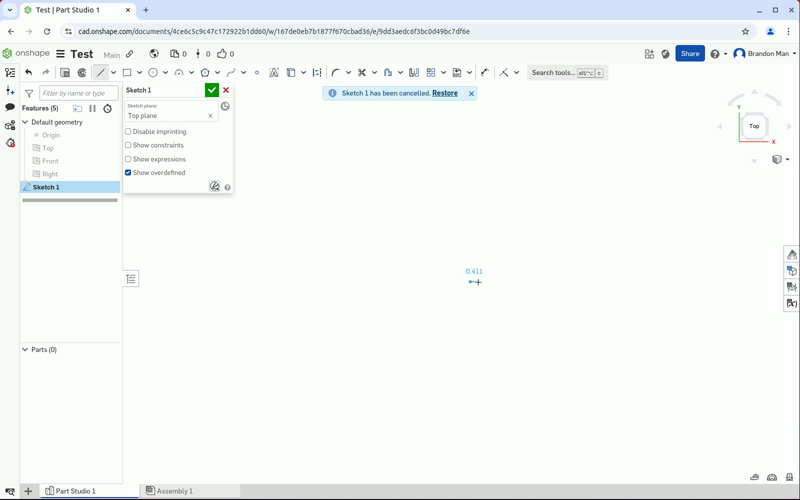
scroll(6)
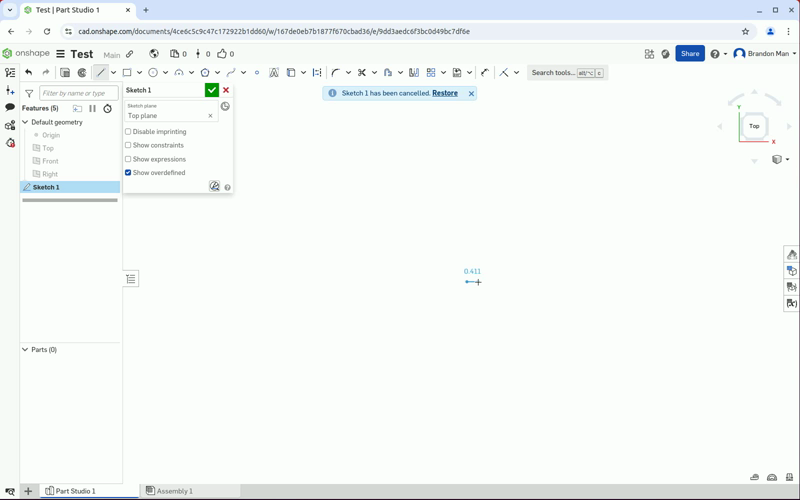
scroll(6)
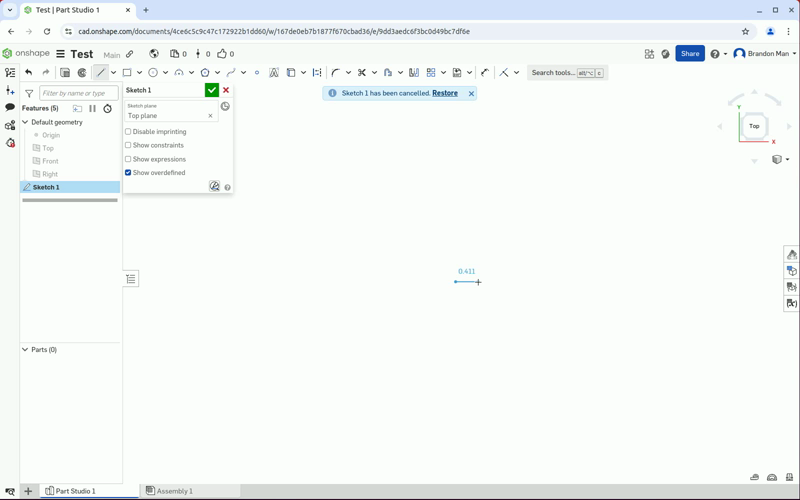
click(478, 281)
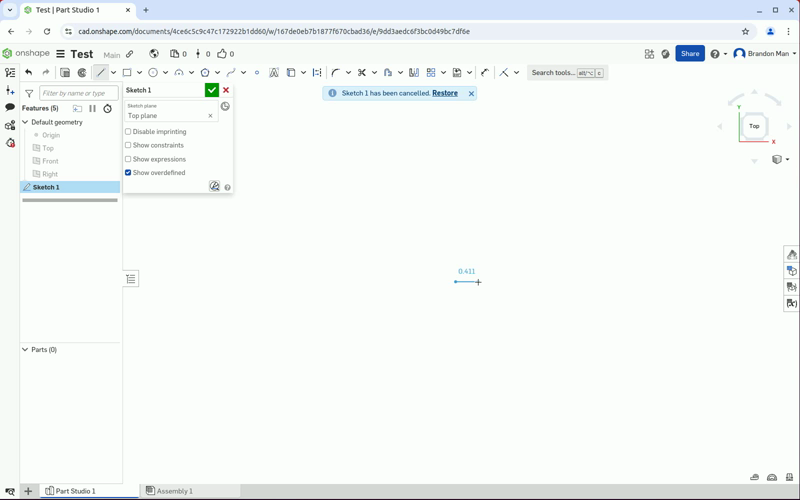
scroll(-6)
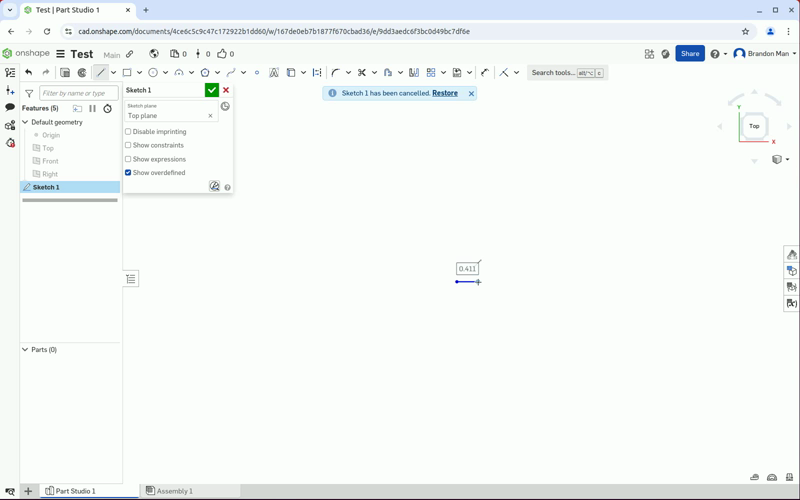
scroll(-6)
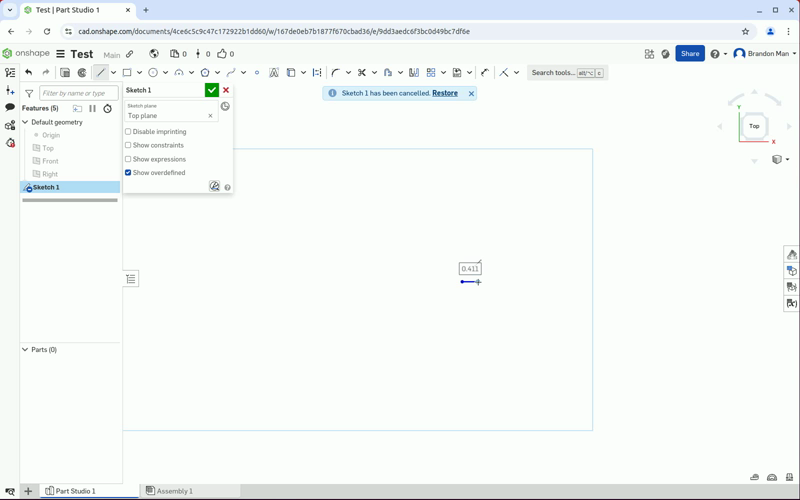
scroll(-6)
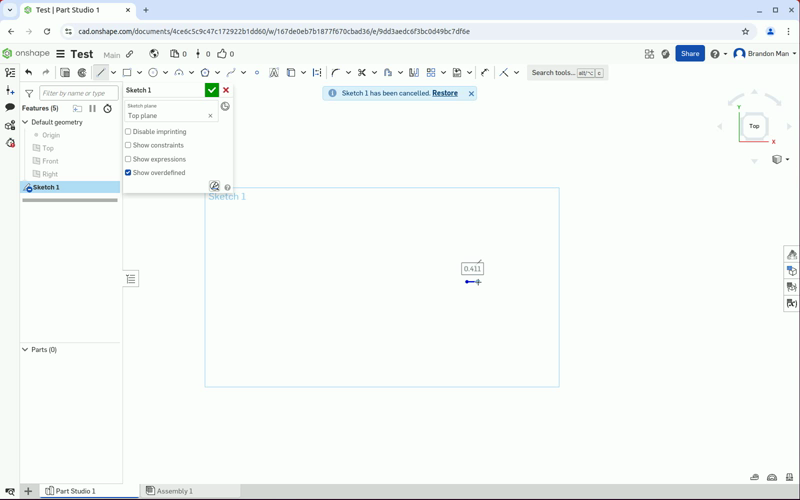
scroll(-6)
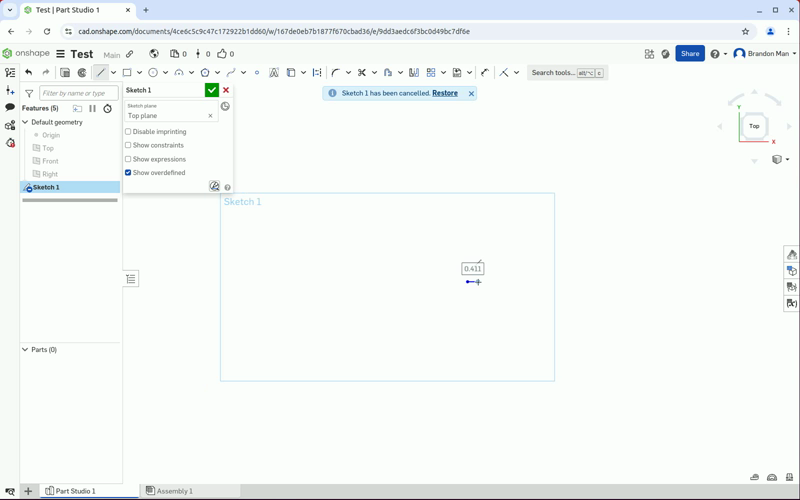
scroll(-6)
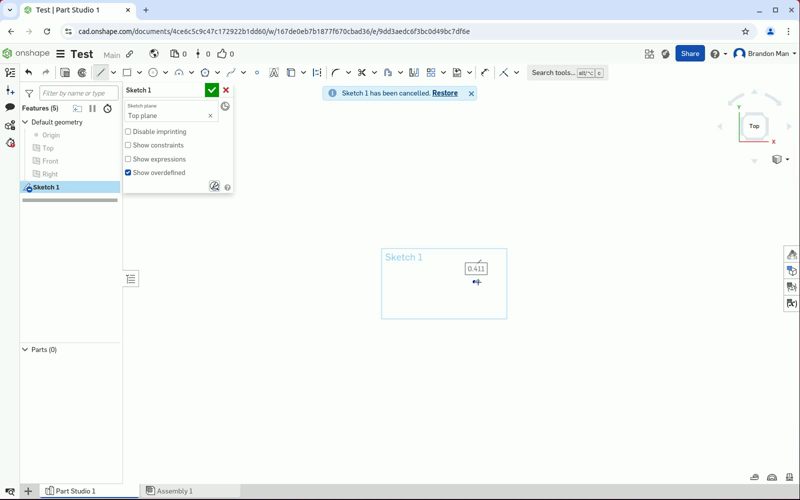
scroll(-6)
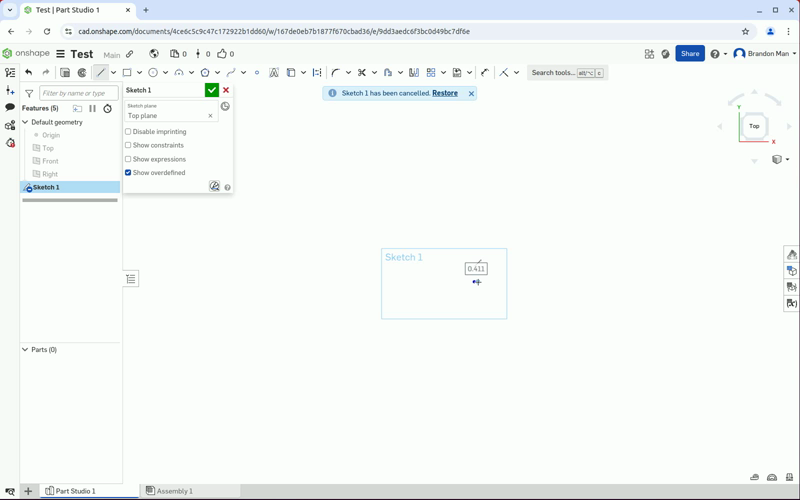
scroll(-6)
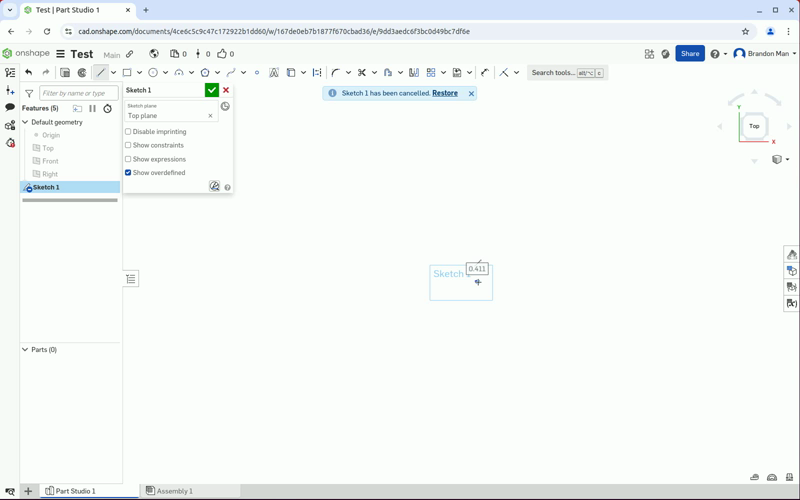
key_up(shift)
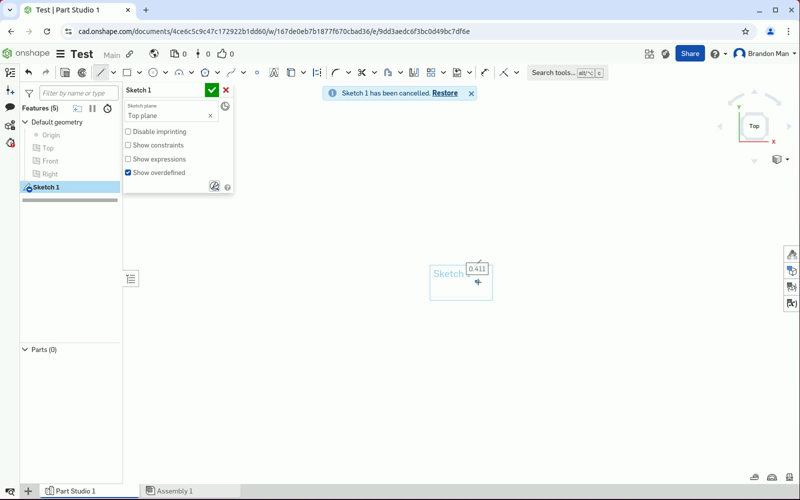
key_down(shift)
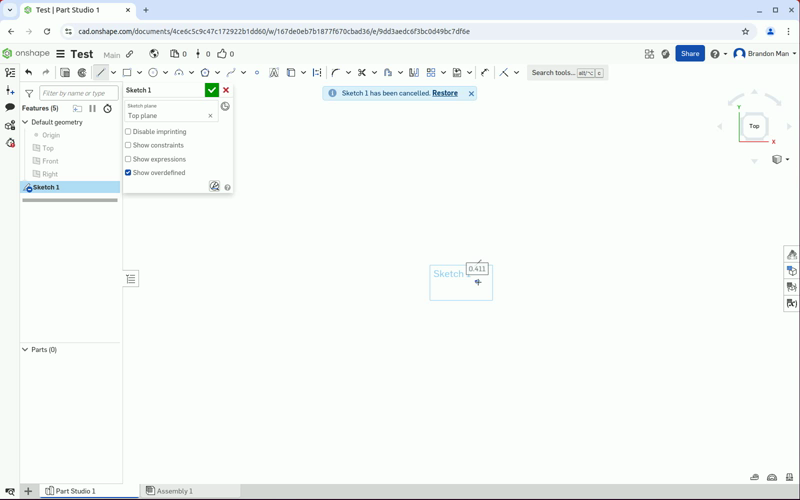
mouse_move(508, 281)
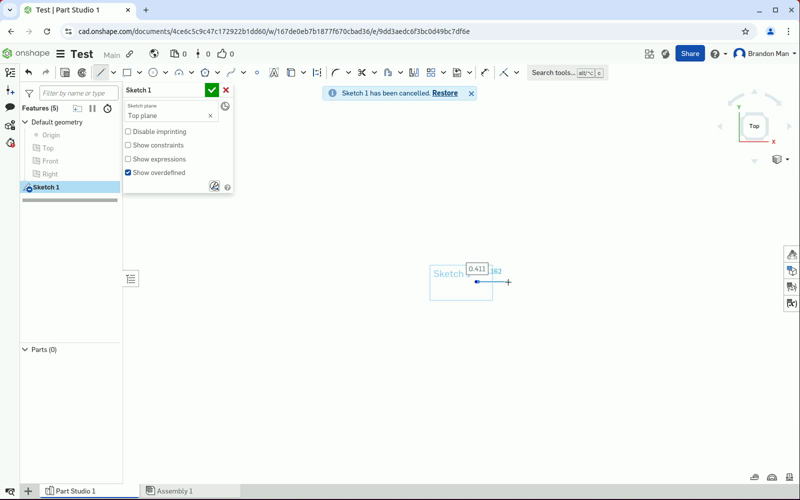
mouse_move(478, 249)
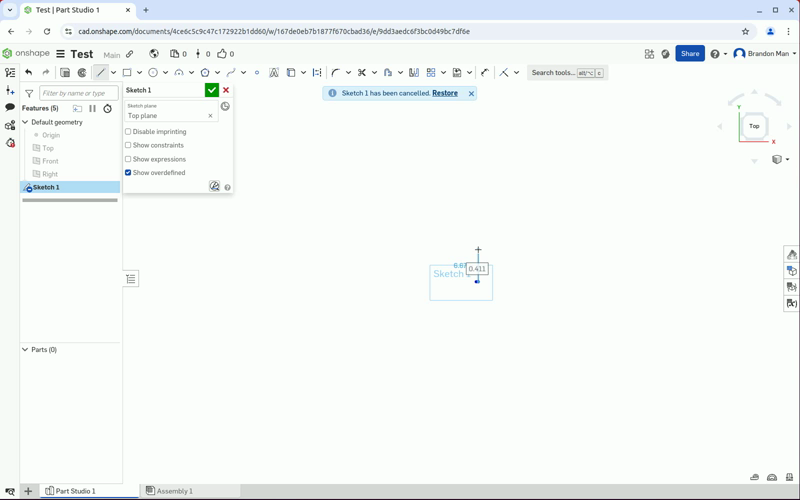
click(478, 249)
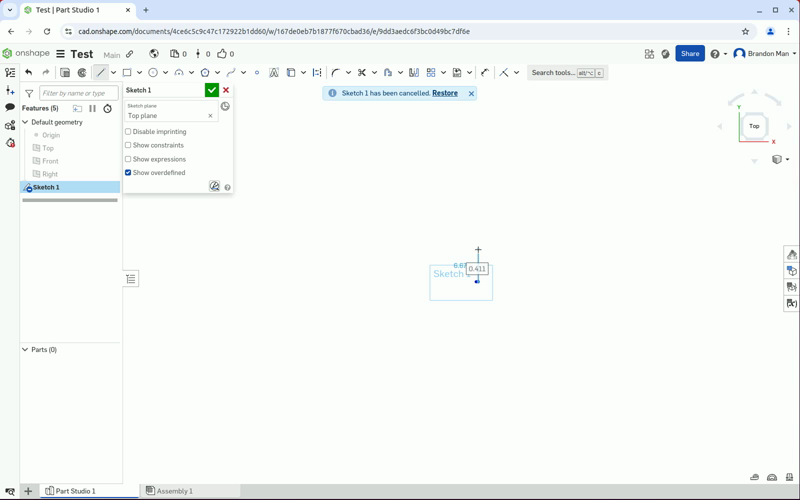
key_up(shift)
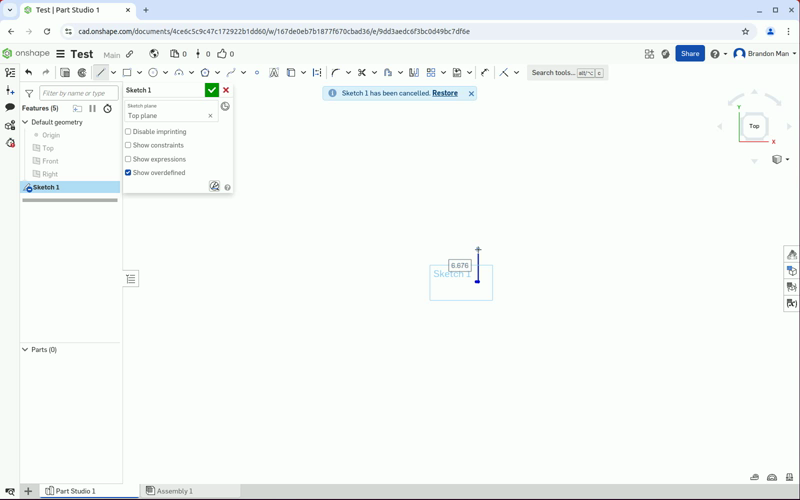
key_down(shift)
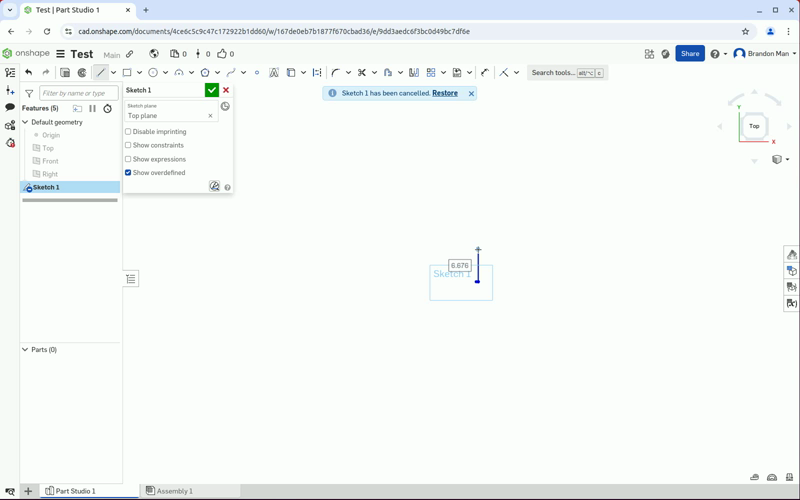
mouse_move(508, 249)
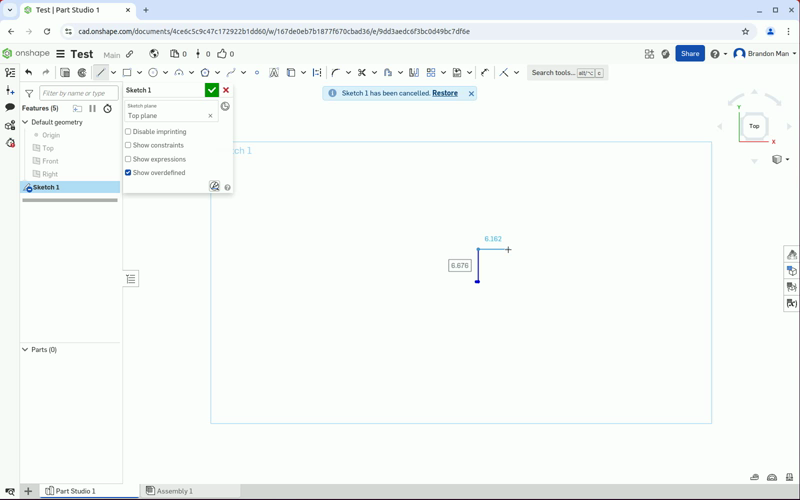
mouse_move(476, 249)
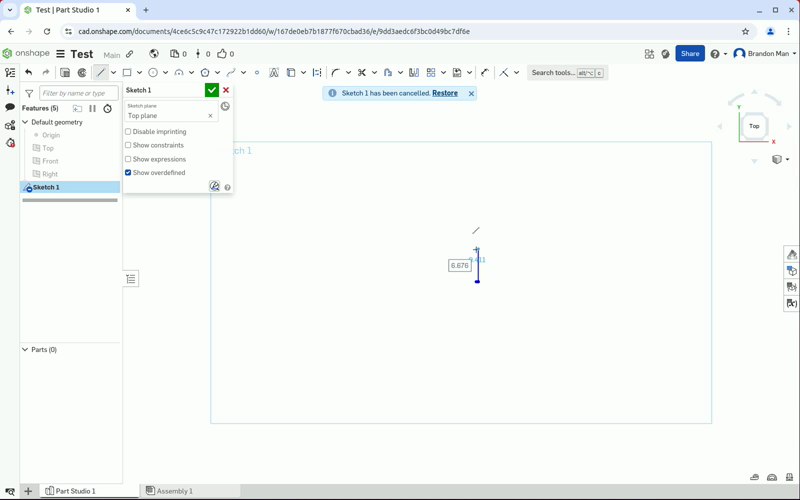
scroll(6)
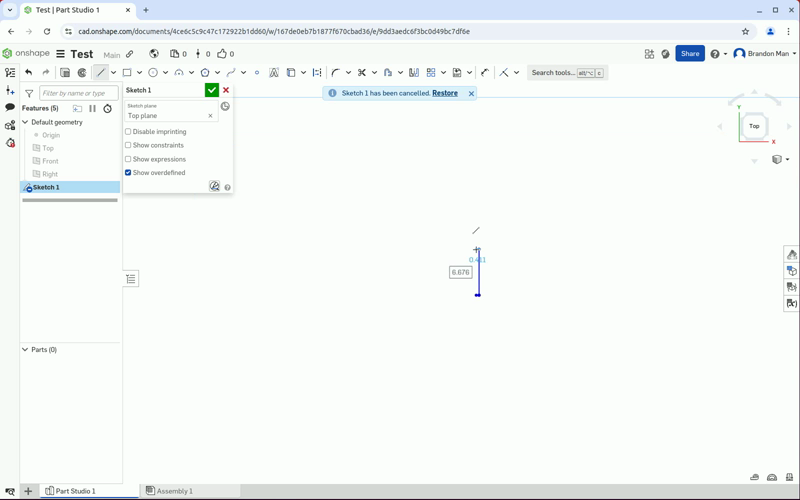
scroll(6)
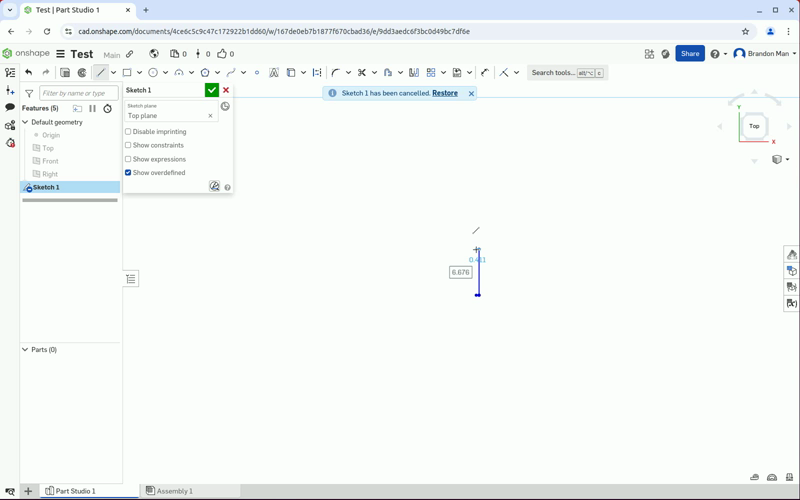
scroll(6)
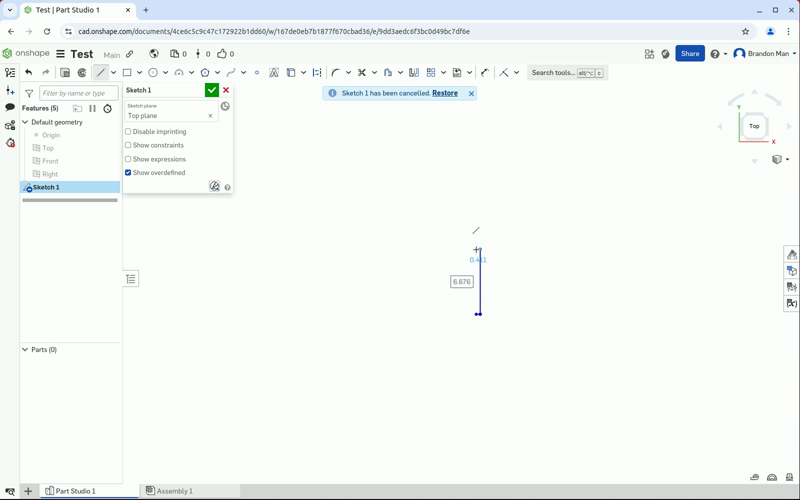
scroll(6)
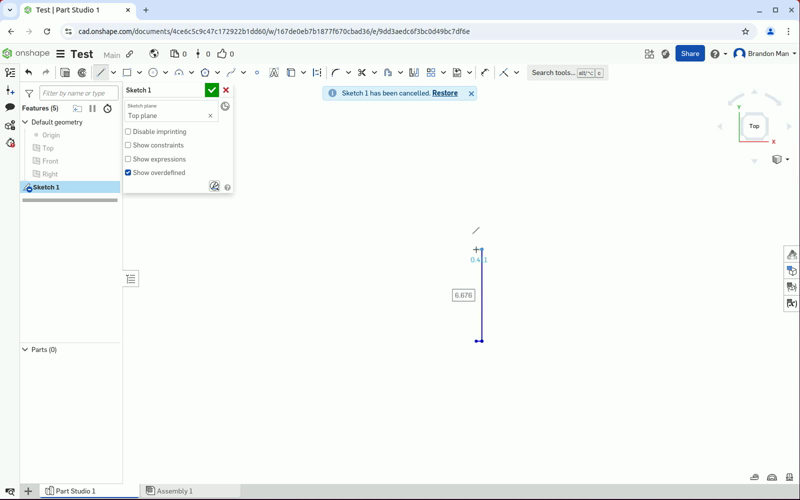
scroll(6)
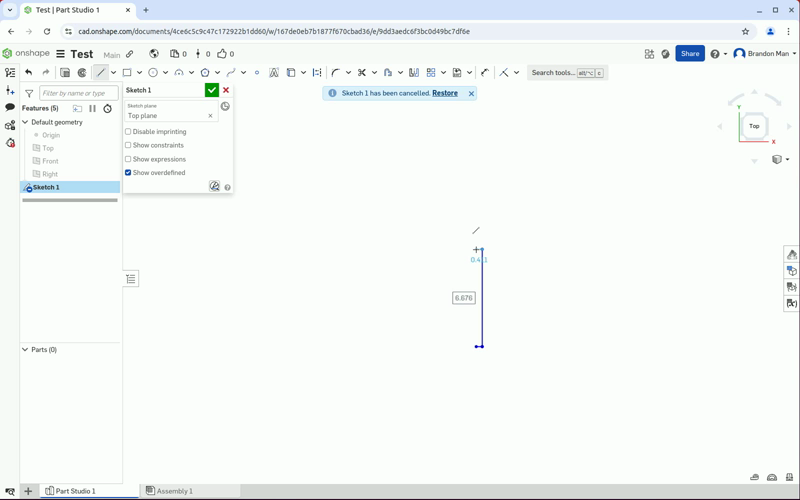
scroll(6)
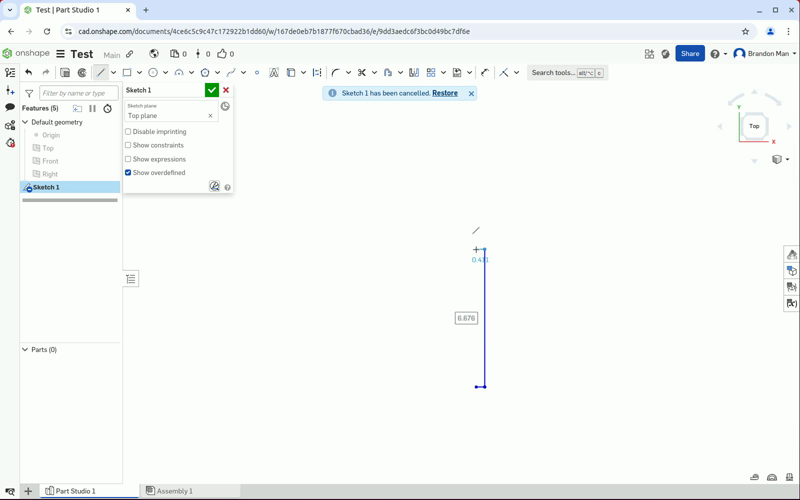
scroll(6)
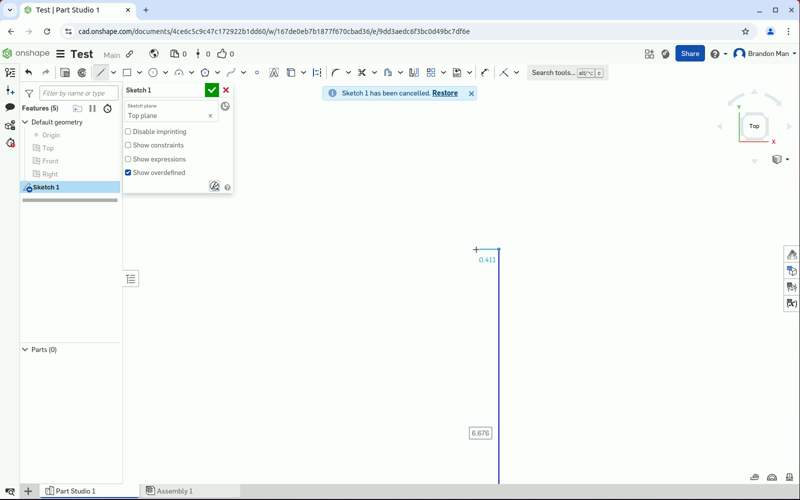
click(476, 249)
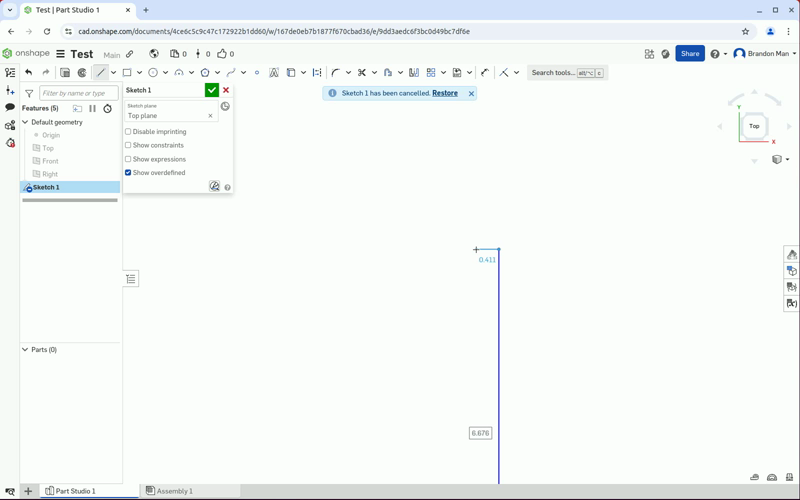
scroll(-6)
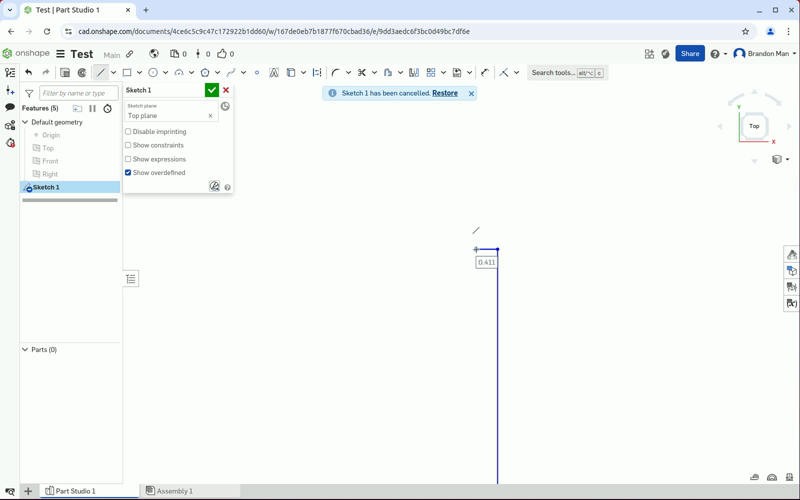
scroll(-6)
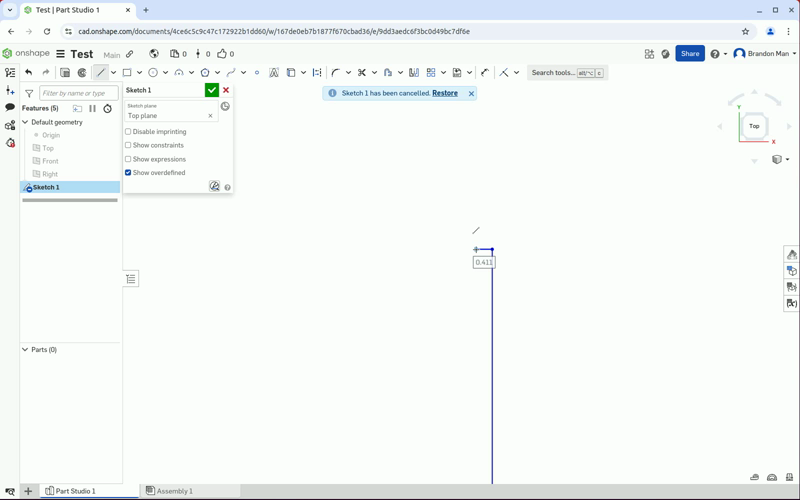
scroll(-6)
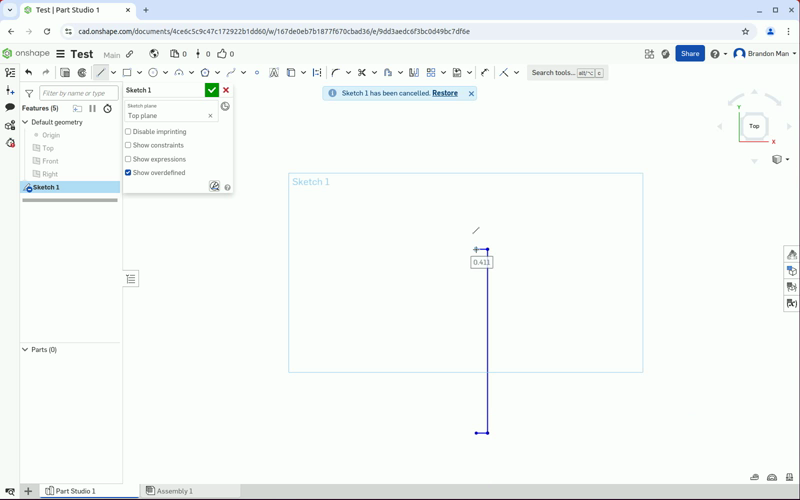
scroll(-6)
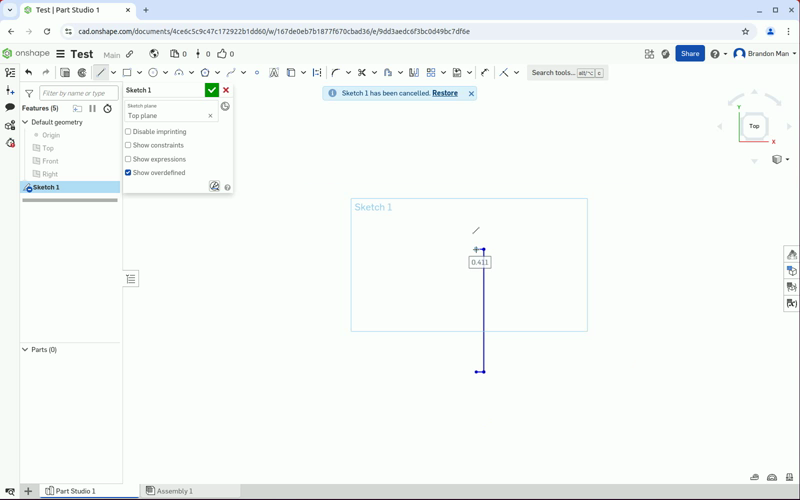
scroll(-6)
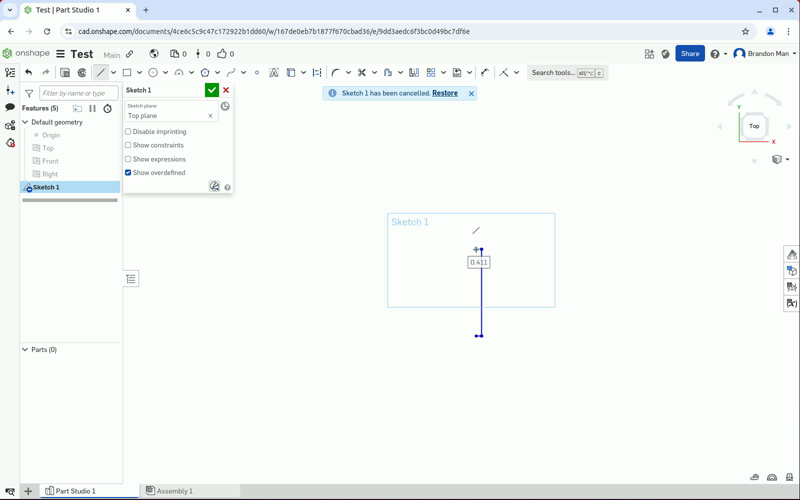
scroll(-6)
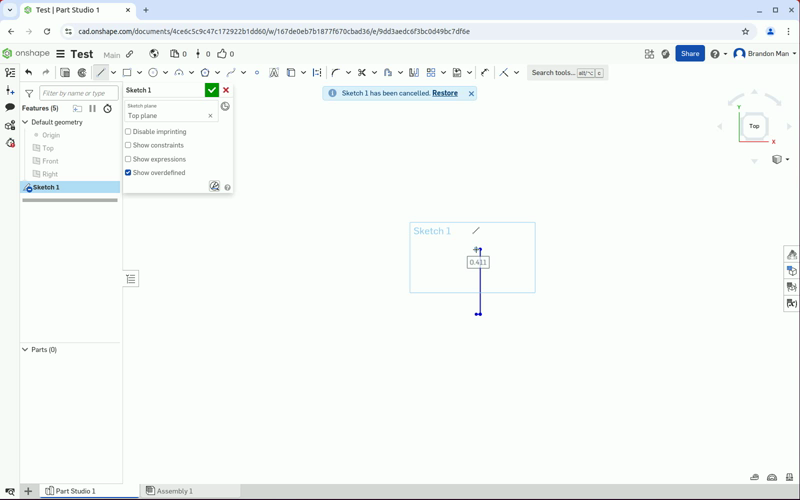
scroll(-6)
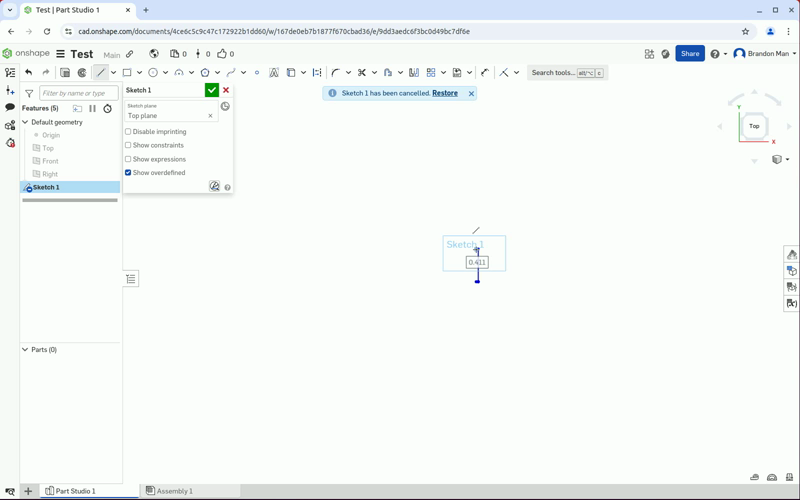
key_up(shift)
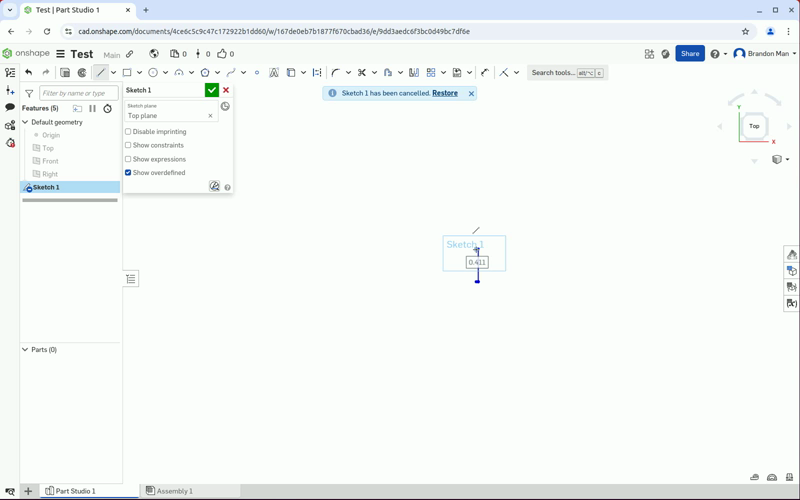
mouse_move(506, 249)
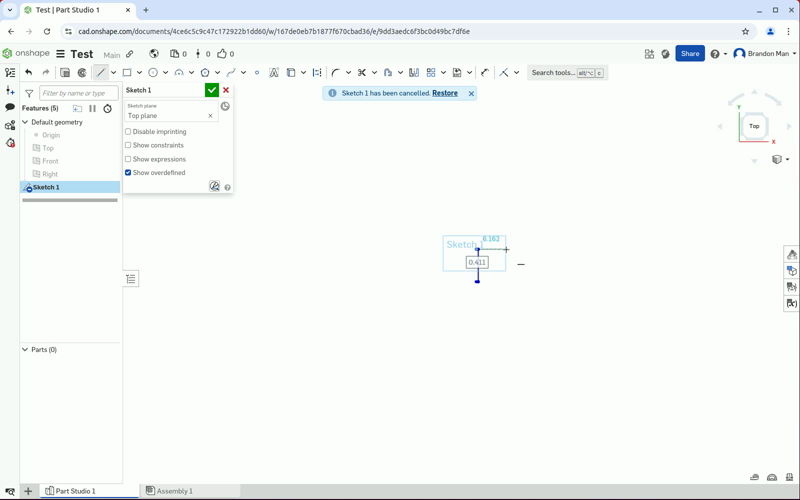
key_down(shift)
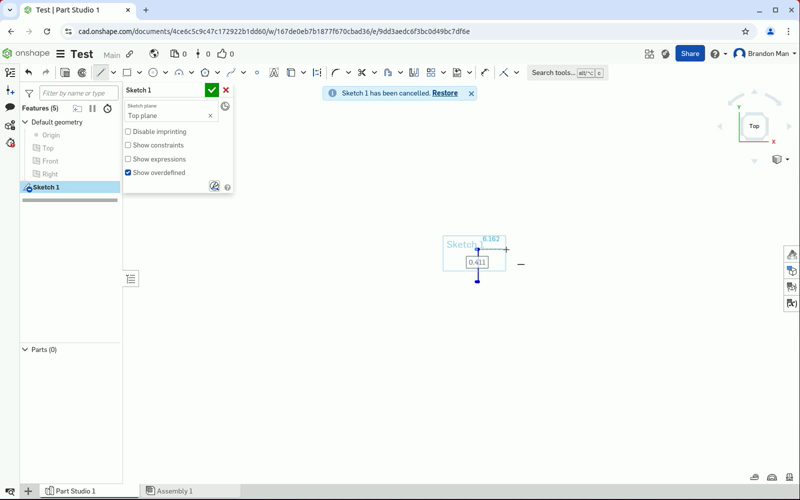
mouse_move(476, 281)
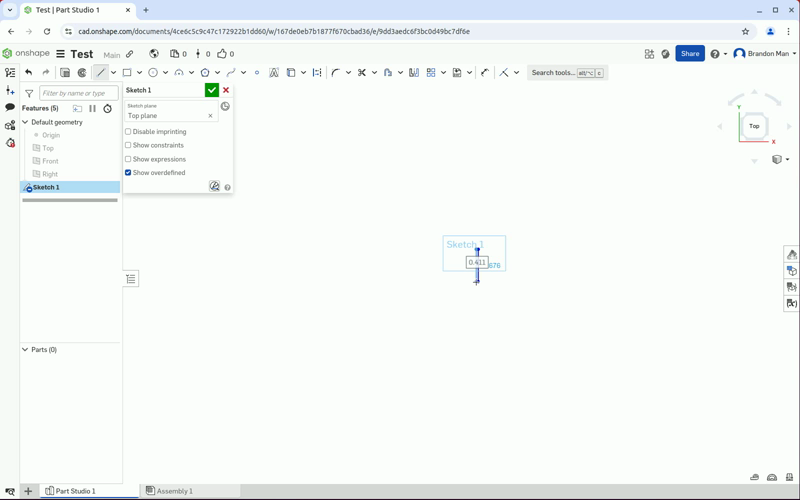
scroll(6)
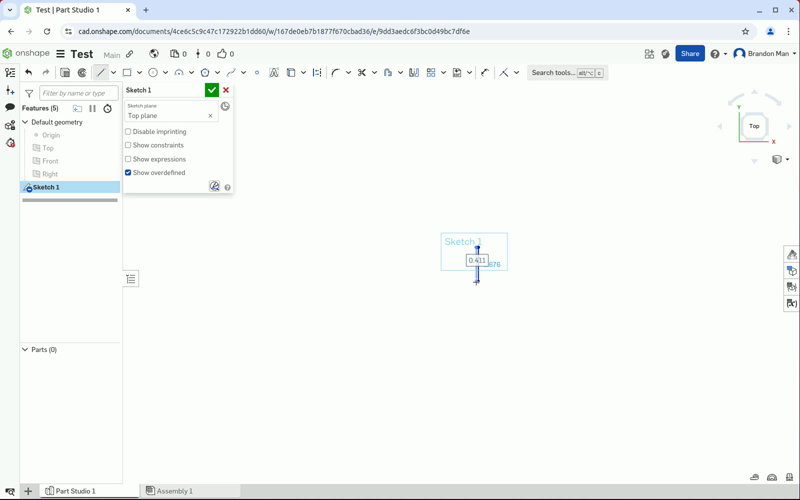
scroll(6)
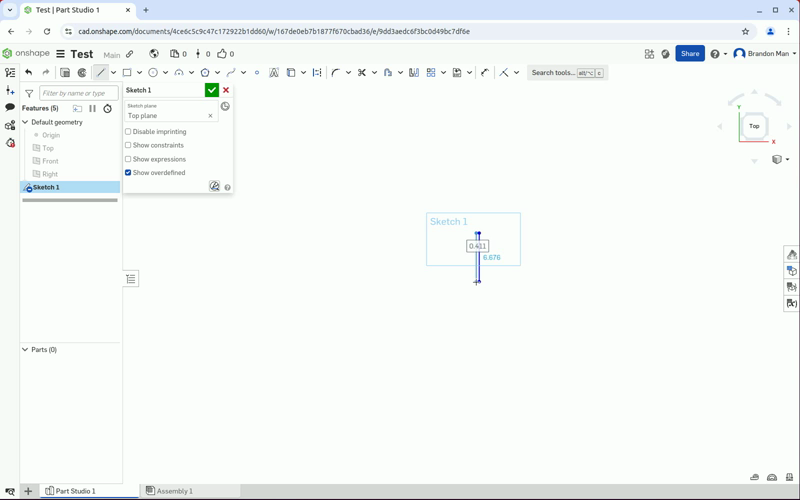
scroll(6)
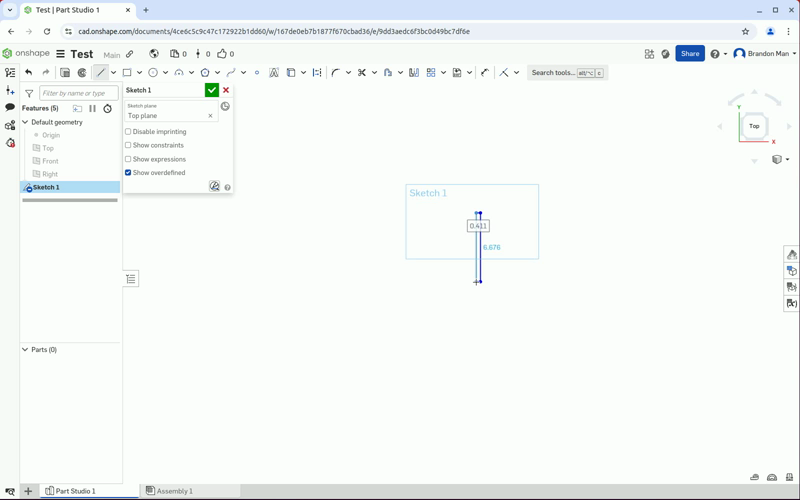
scroll(6)
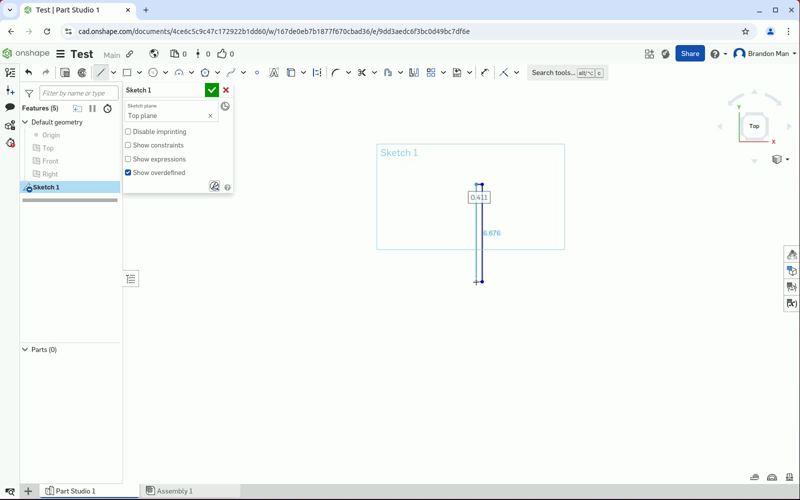
scroll(6)
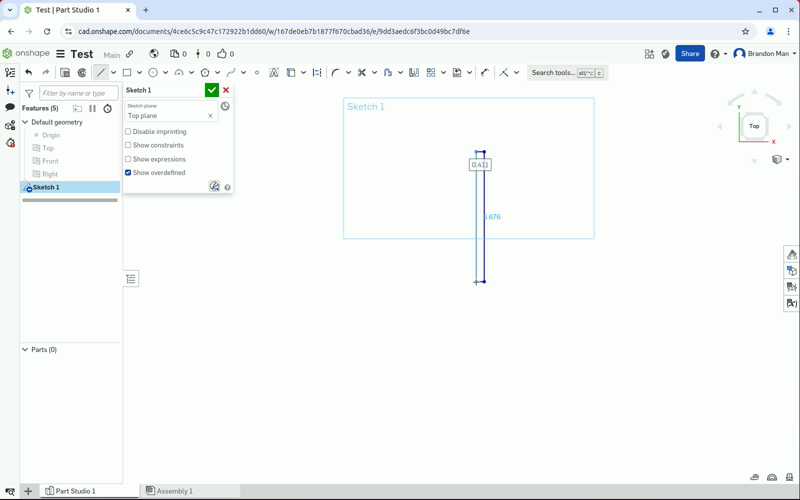
scroll(6)
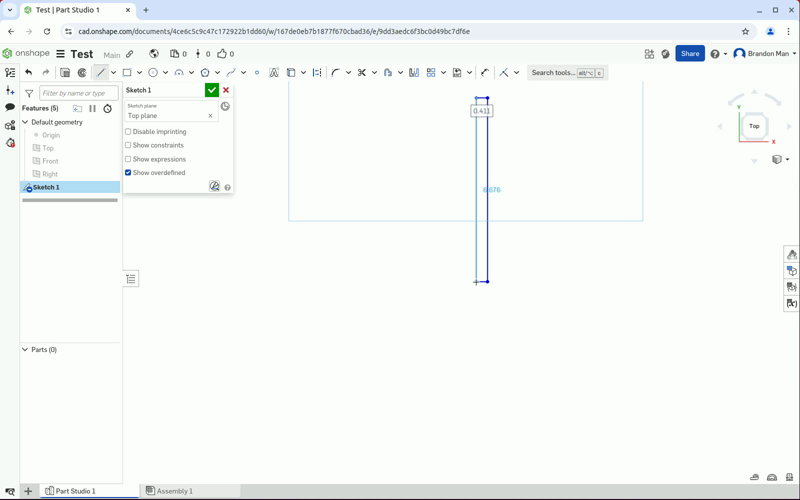
scroll(6)
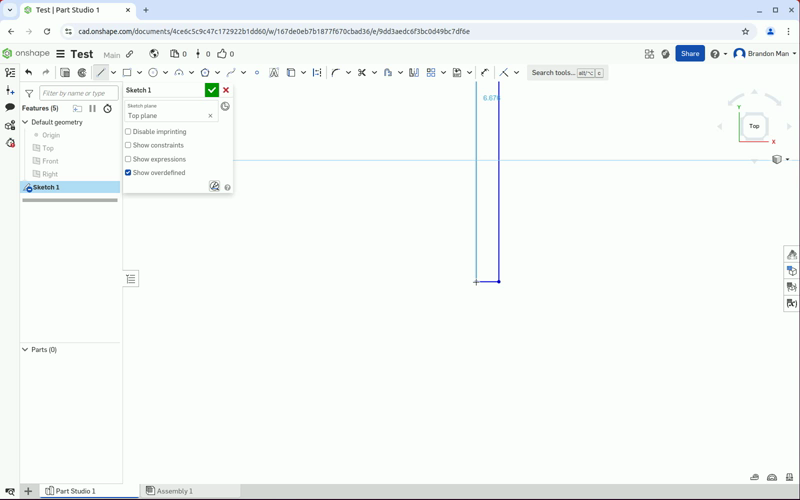
key_up(shift)
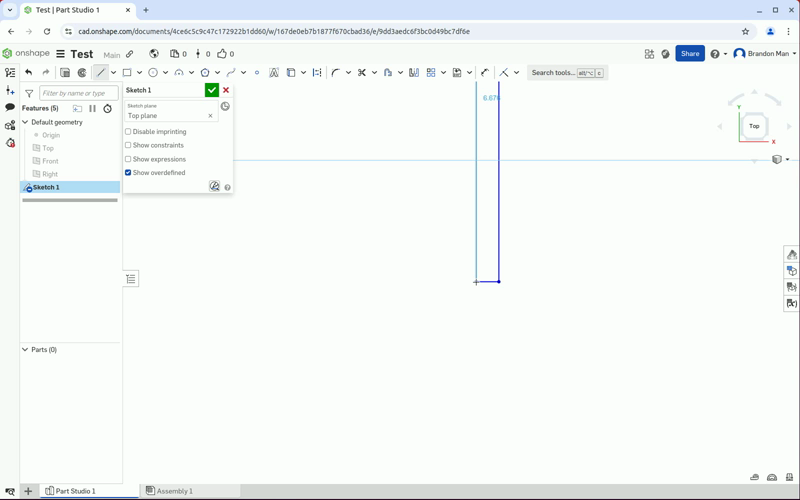
click(476, 281)
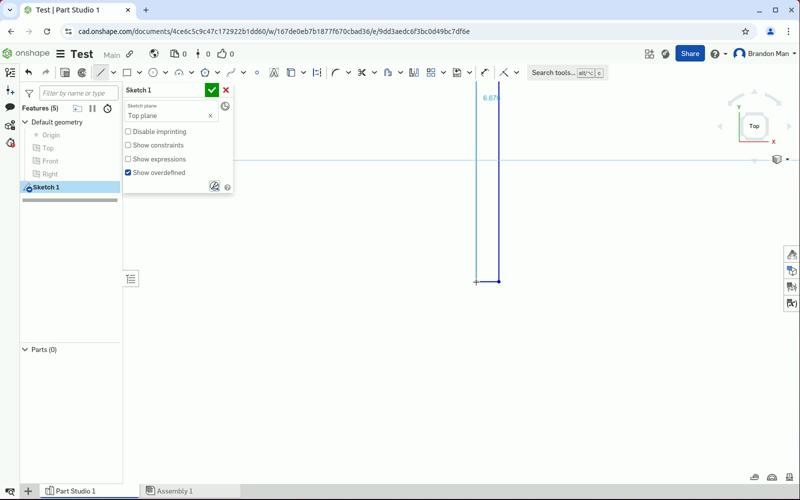
scroll(-6)
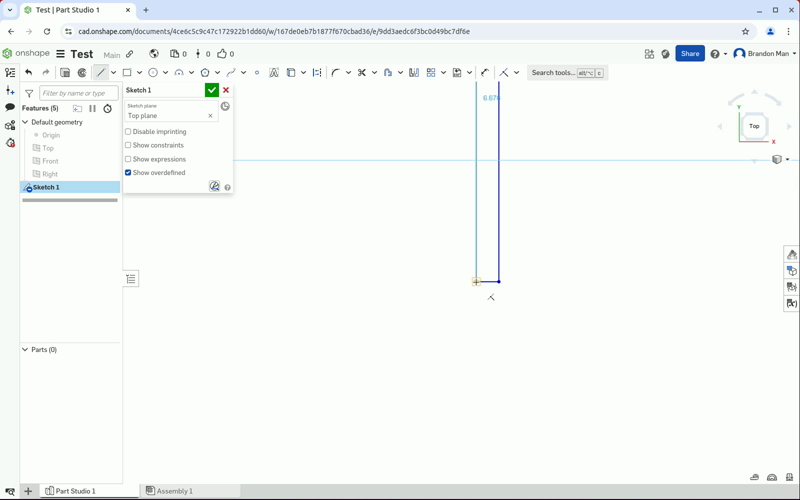
scroll(-6)
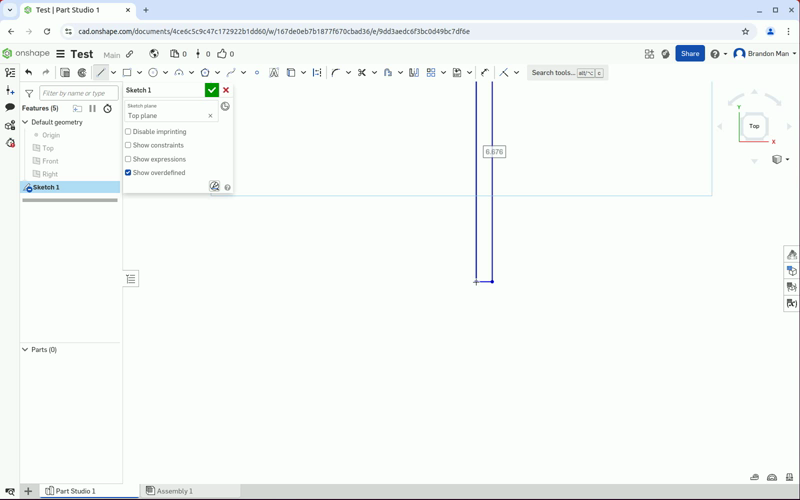
scroll(-6)
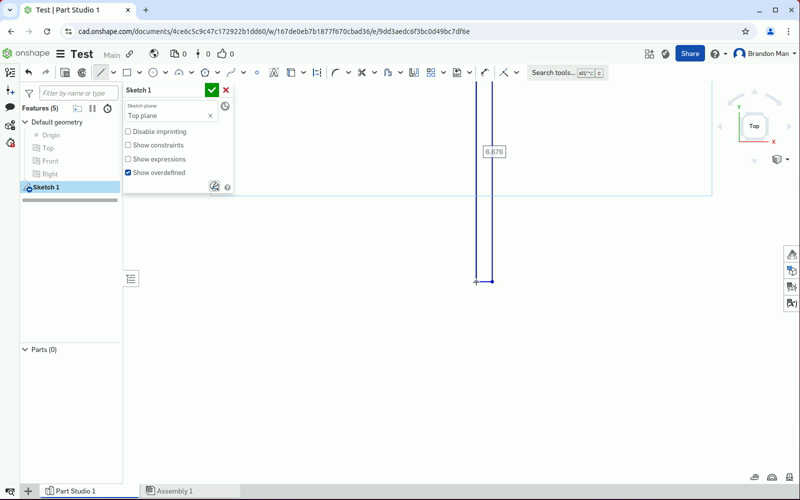
scroll(-6)
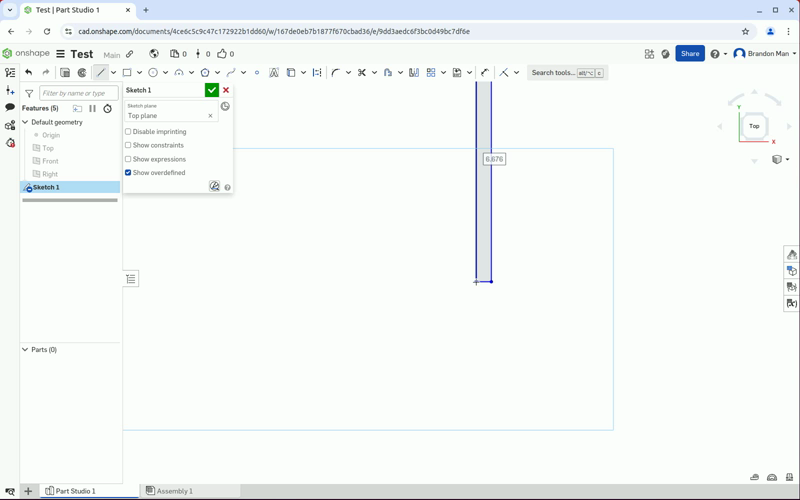
scroll(-6)
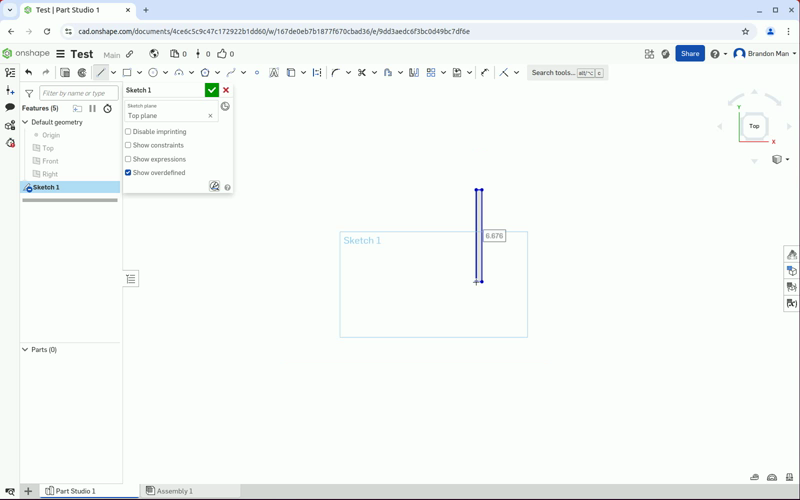
scroll(-6)
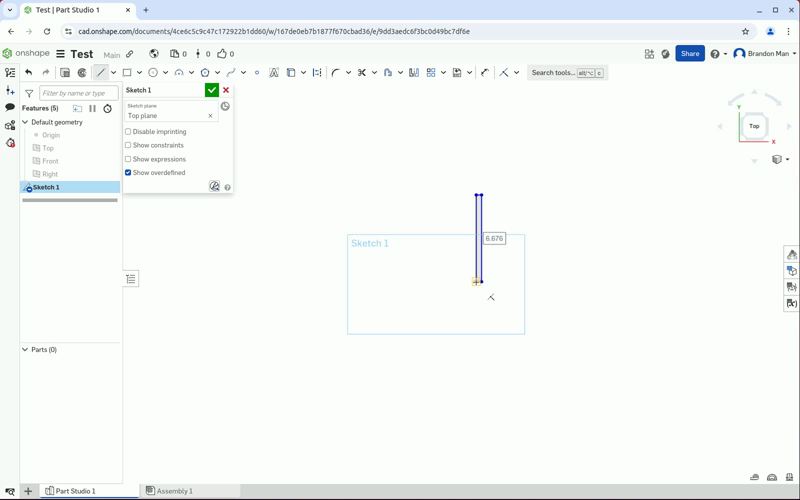
scroll(-6)
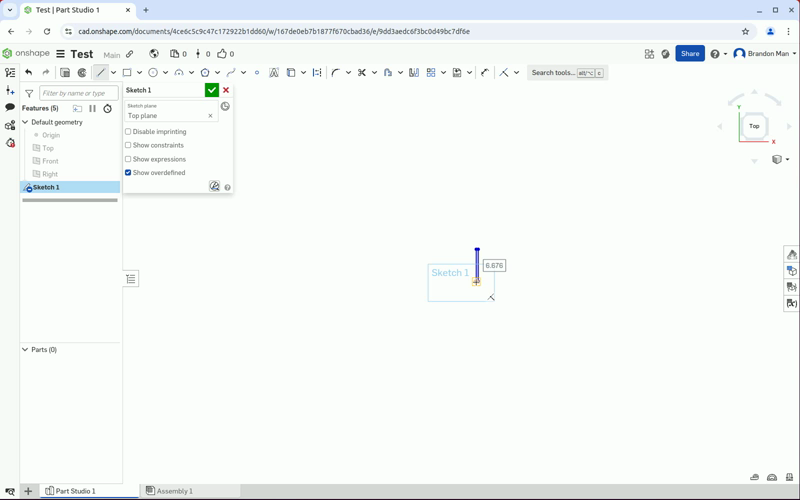
key(esc)
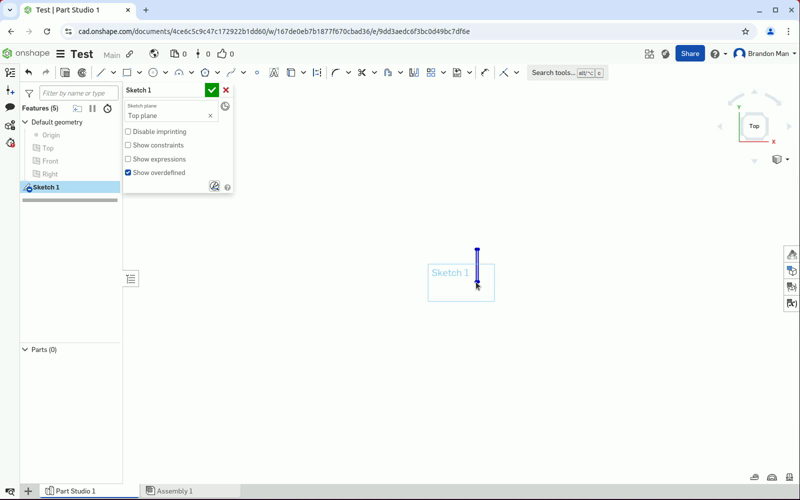
mouse_move(477, 251)
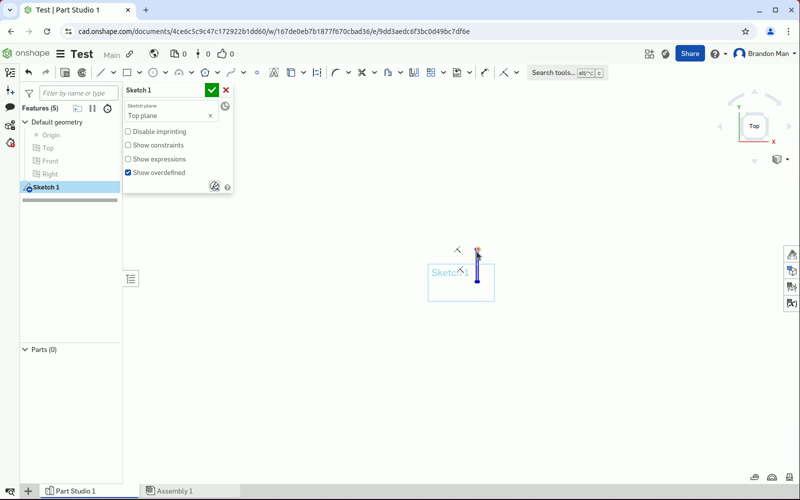
scroll(6)
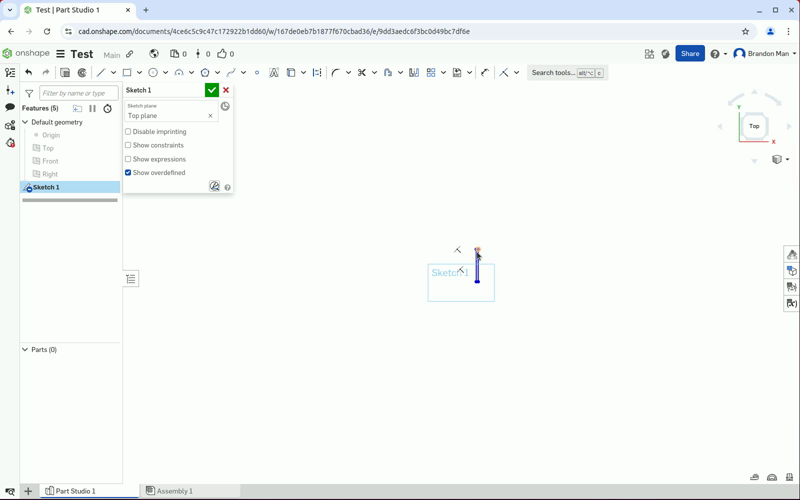
scroll(6)
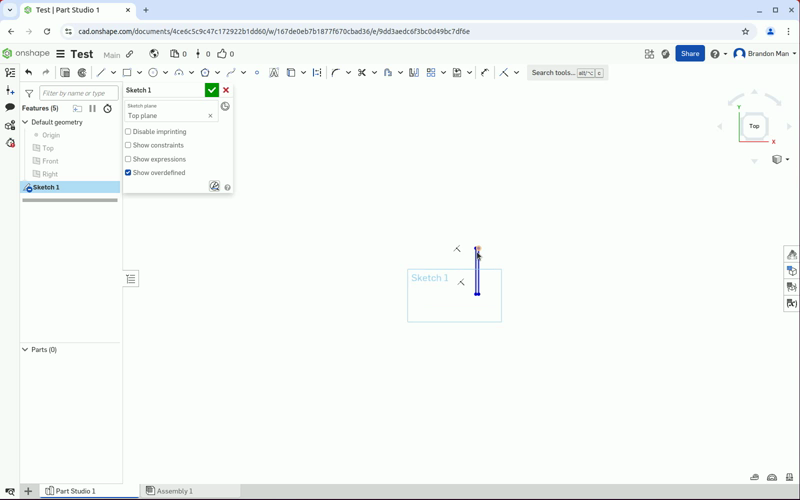
scroll(6)
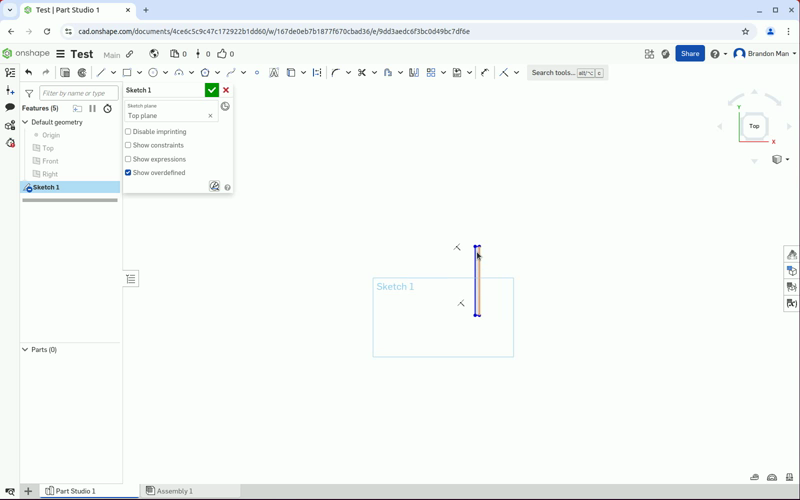
scroll(6)
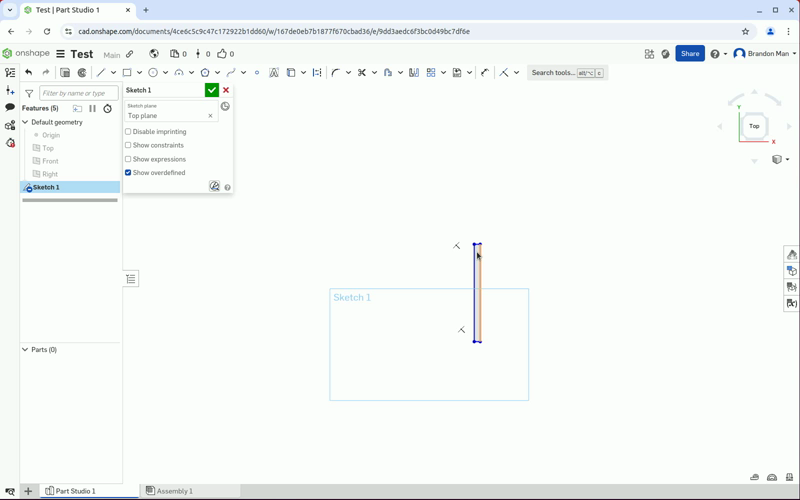
scroll(6)
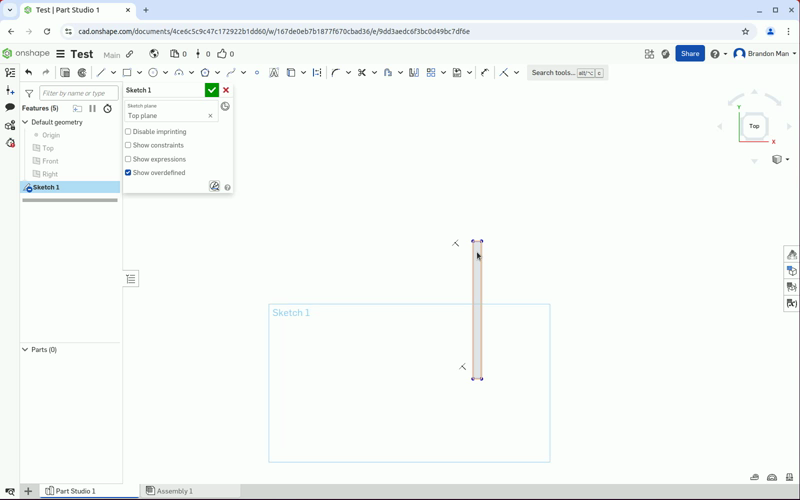
scroll(6)
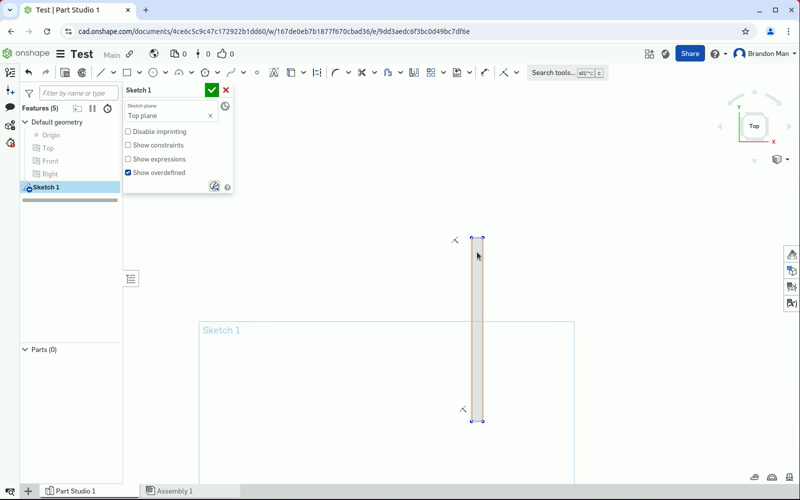
scroll(6)
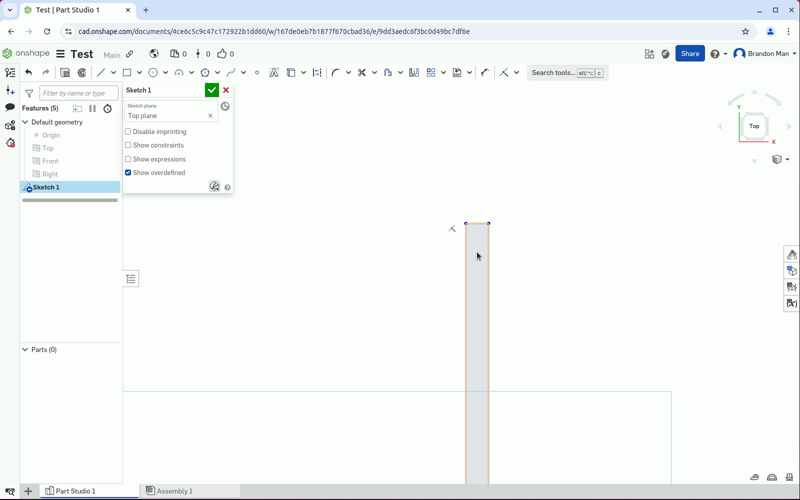
click(477, 251)
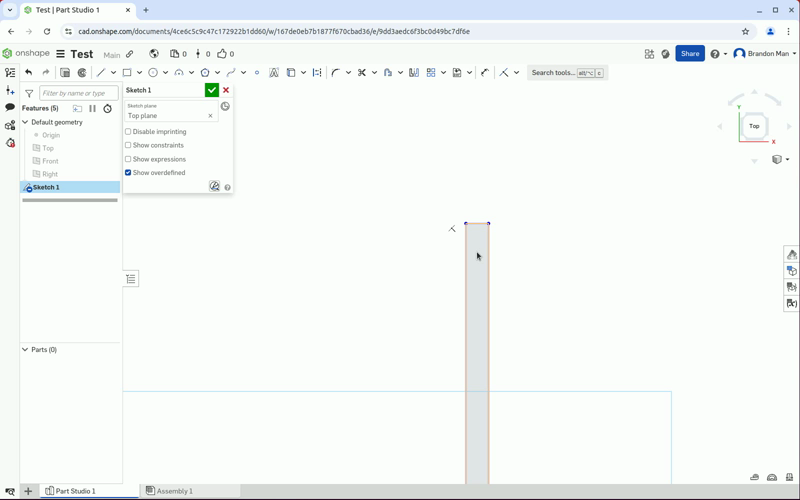
scroll(-6)
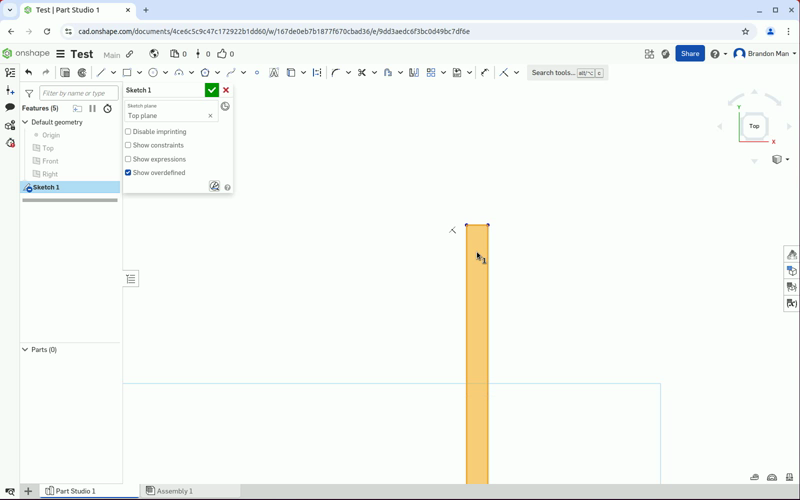
scroll(-6)
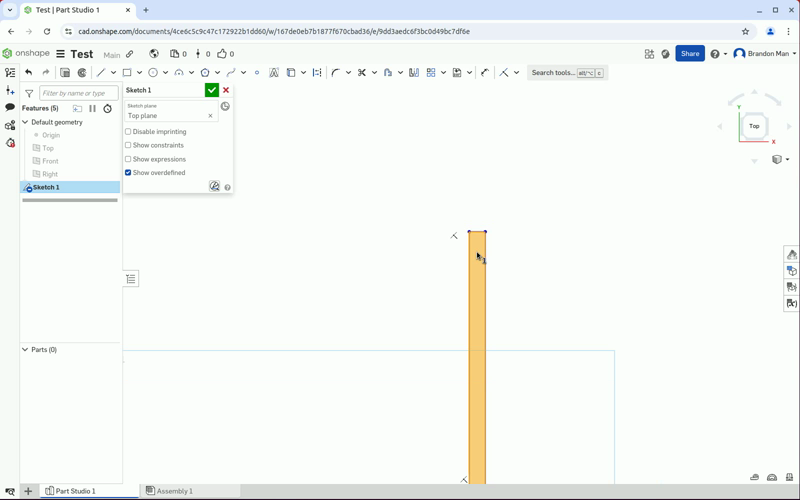
scroll(-6)
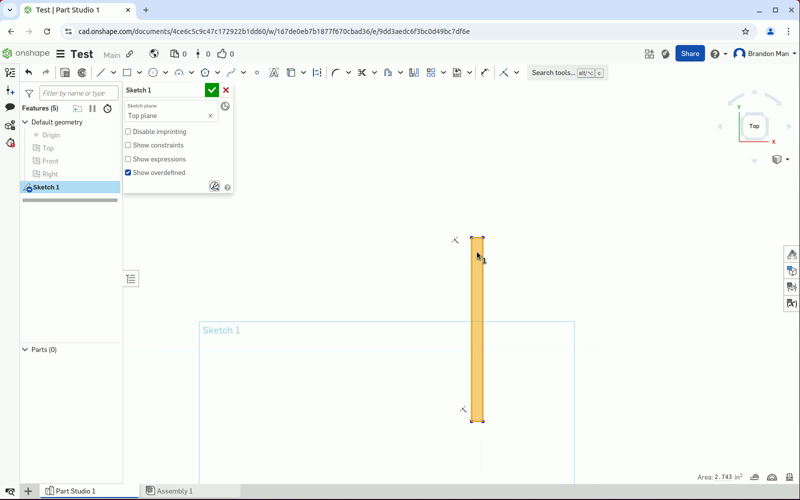
scroll(-6)
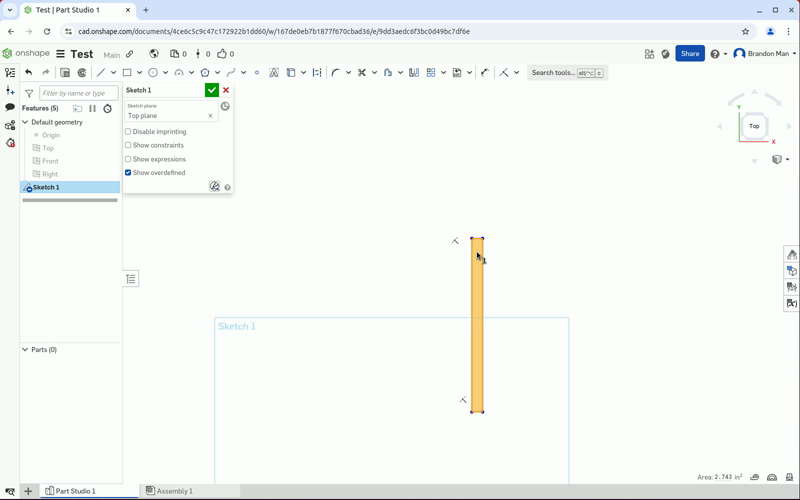
scroll(-6)
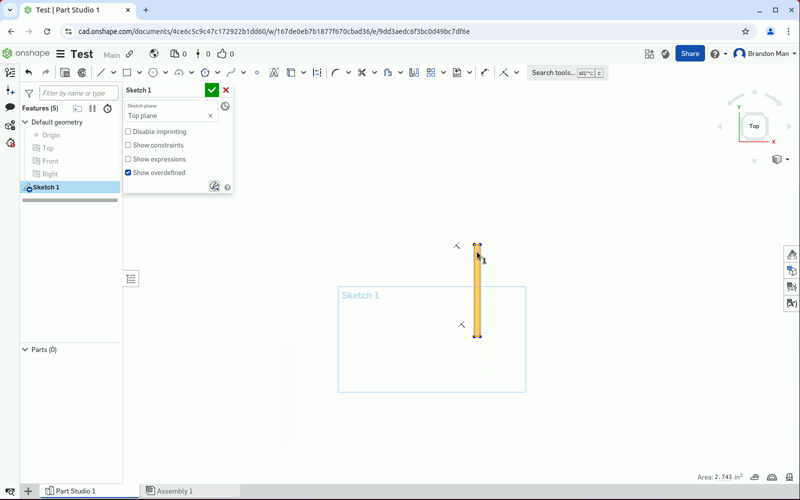
scroll(-6)
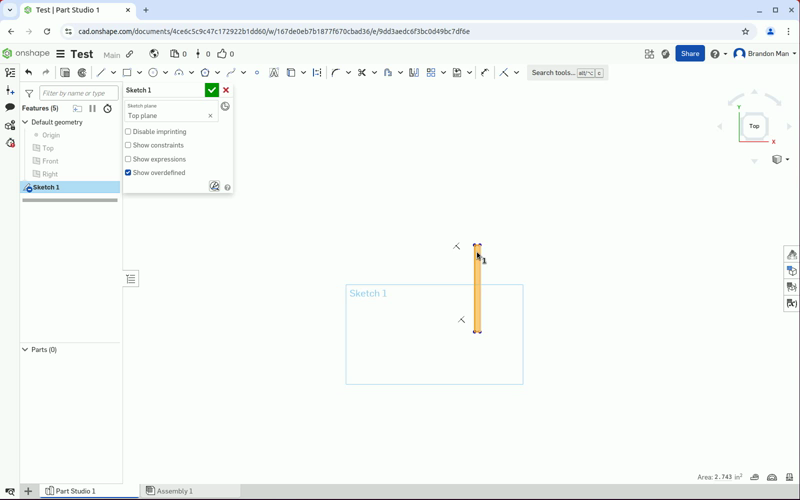
scroll(-6)
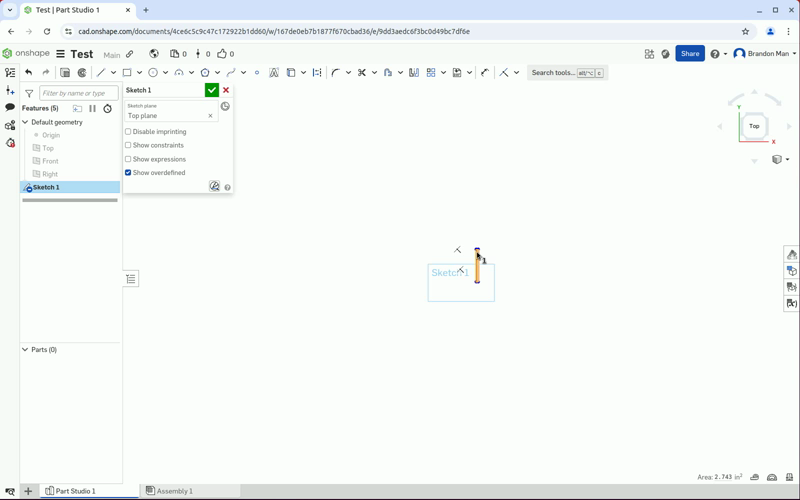
mouse_move(73, 352)
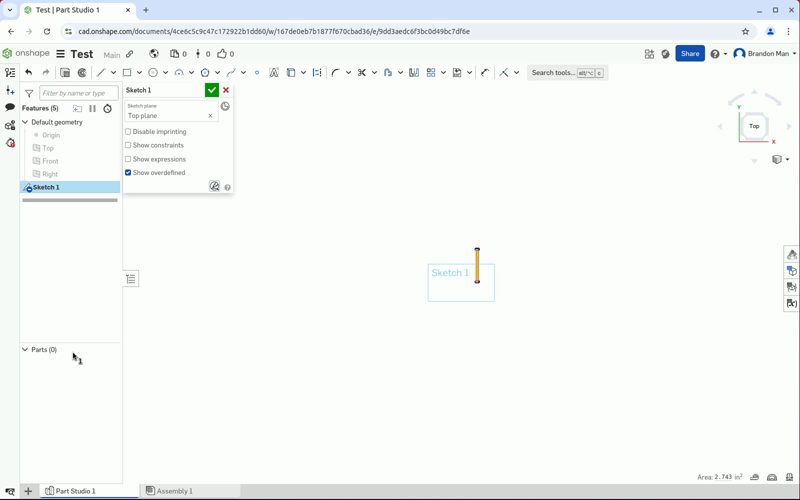
key(shift+y)
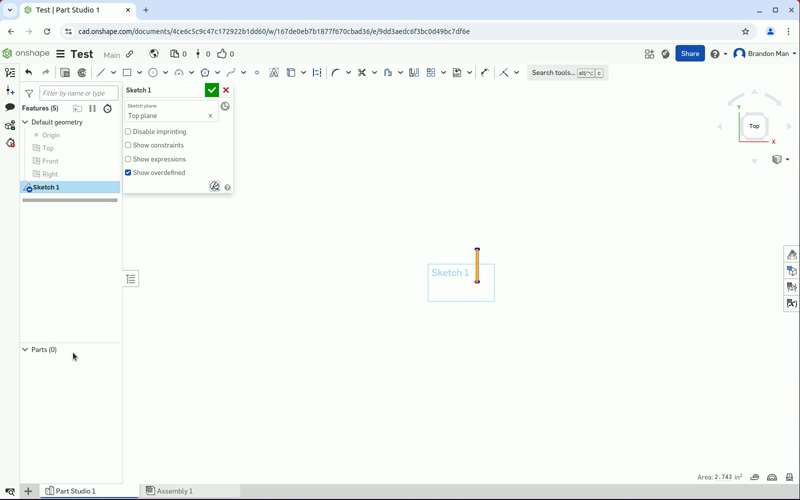
key(shift+e)
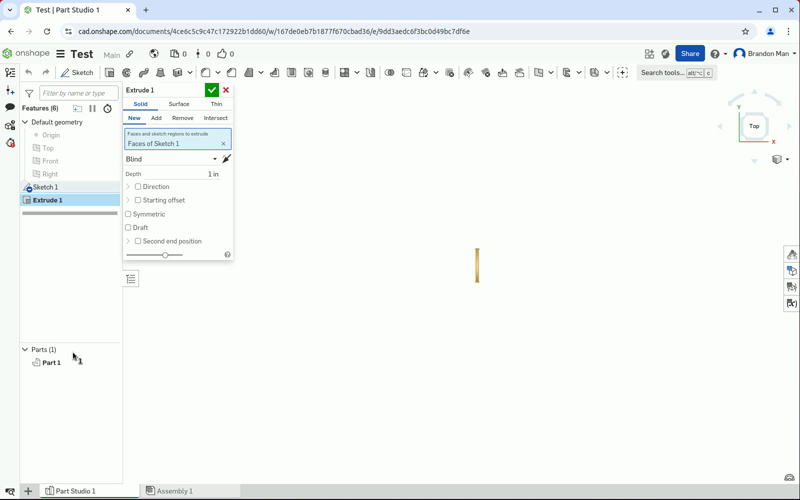
mouse_move(143, 106)
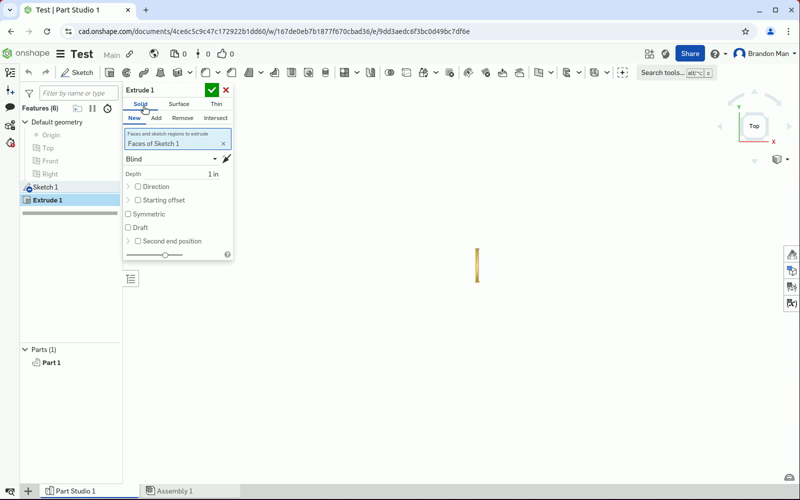
click(143, 106)
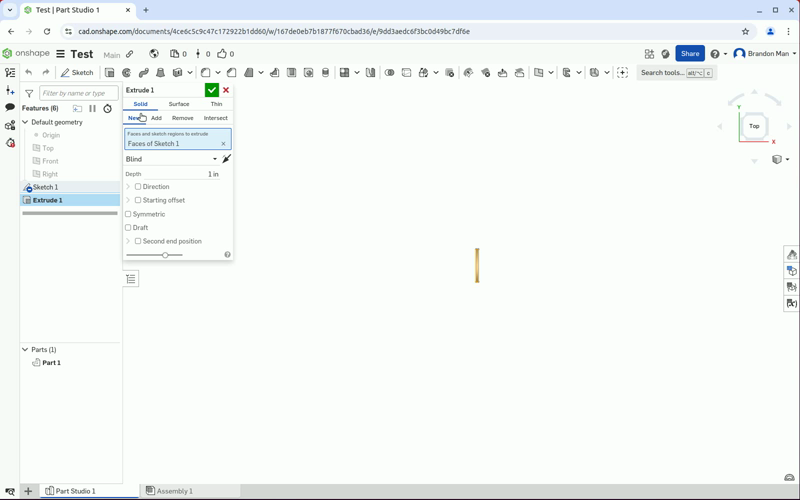
mouse_move(137, 120)
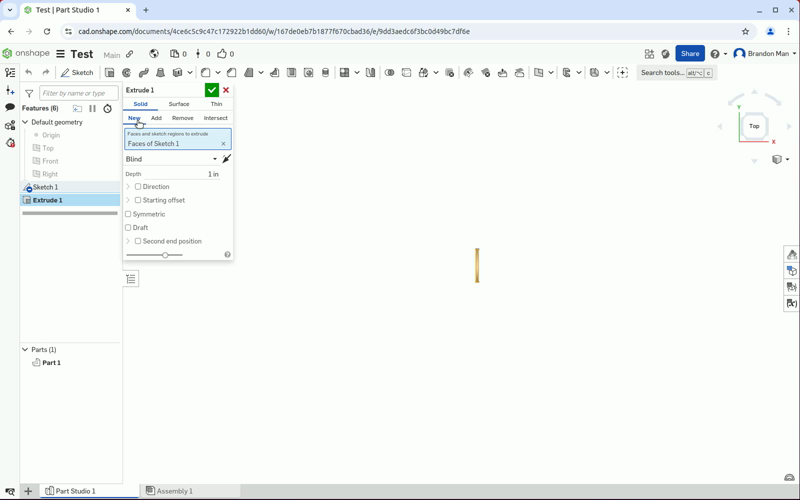
click(137, 120)
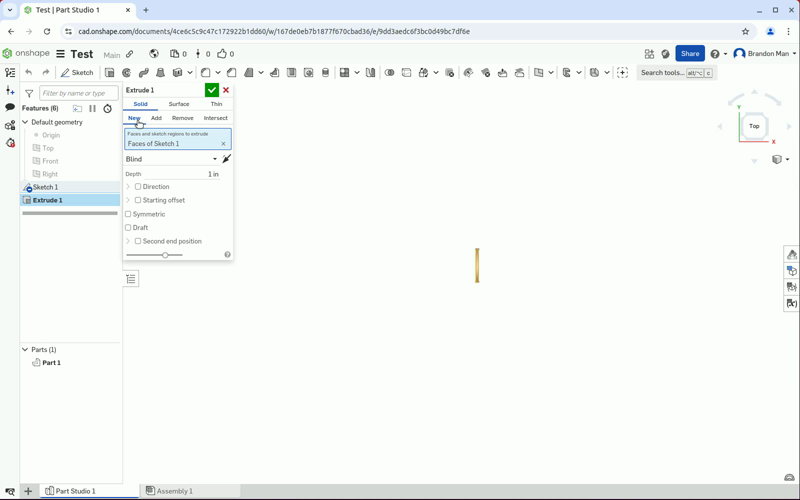
key(tab, 4)
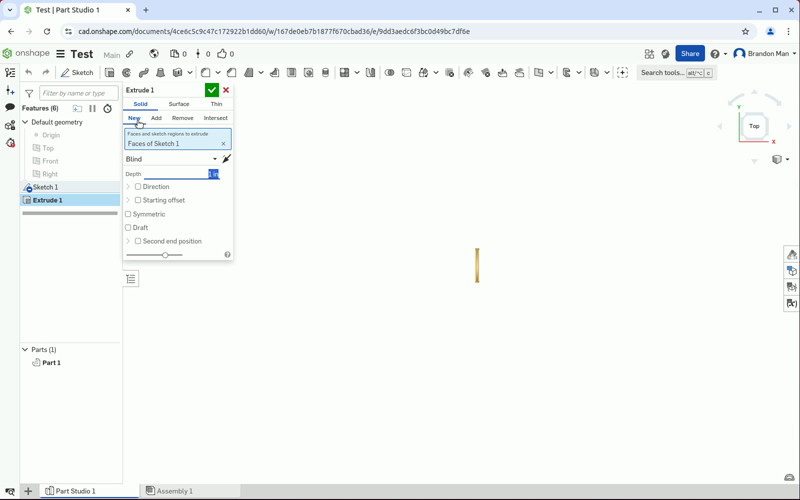
text(-23.108)
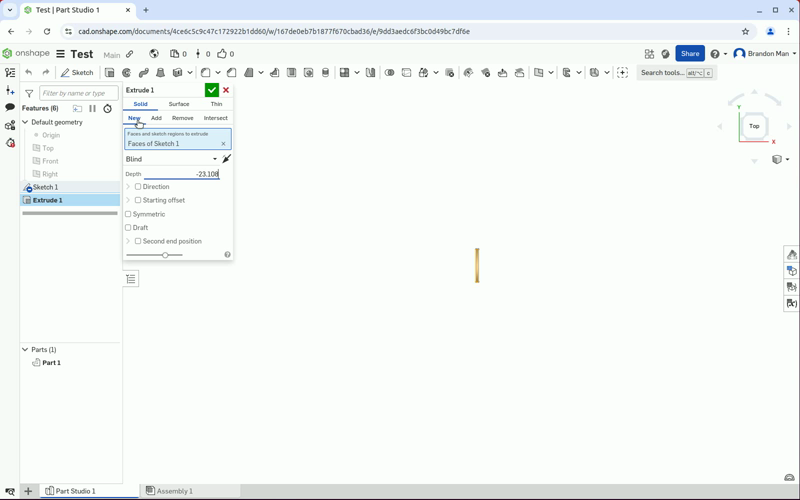
key(enter)
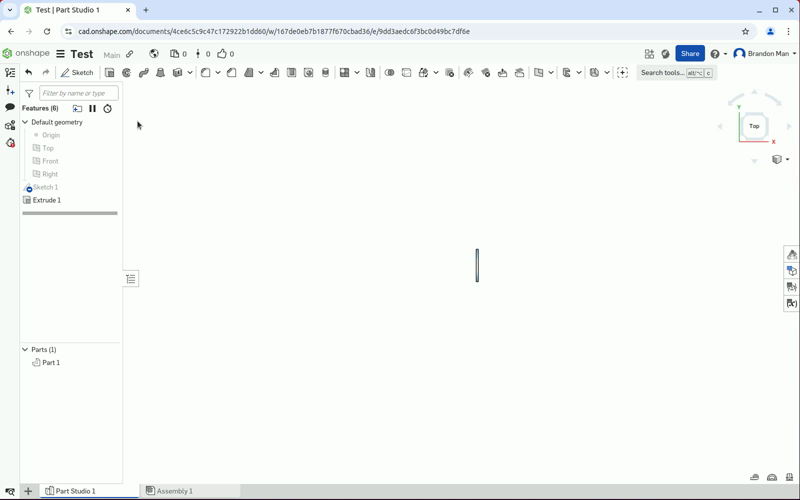
key(shift+h)
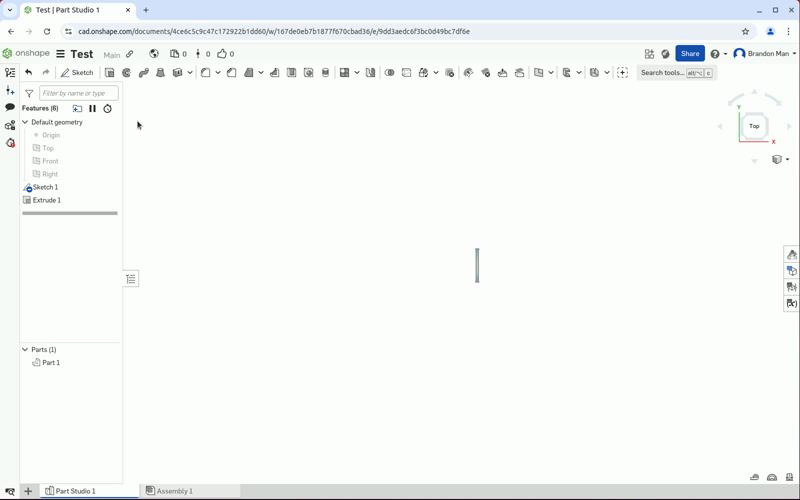
key(shift+h)
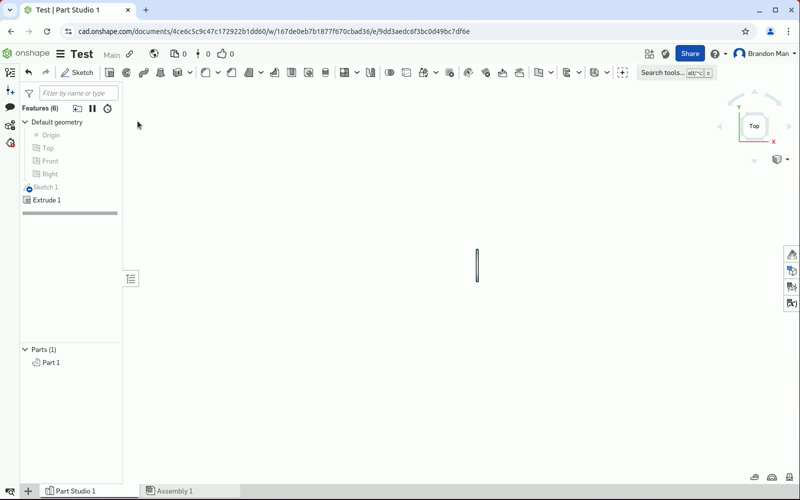
mouse_move(73, 189)
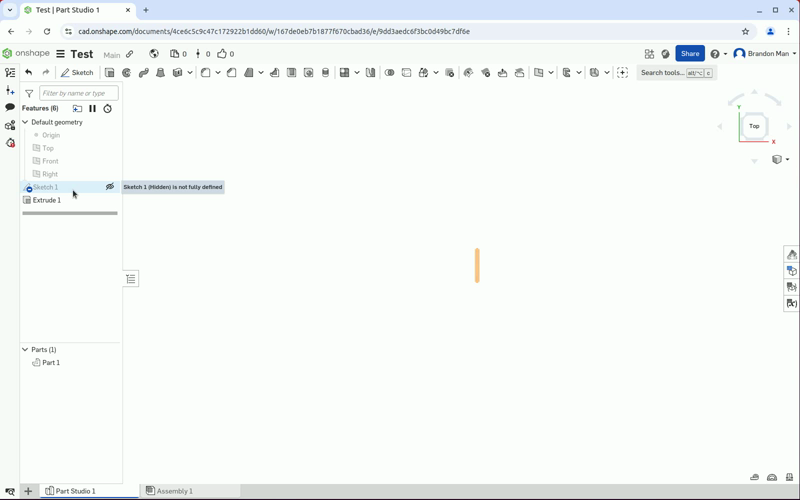
click(73, 189)
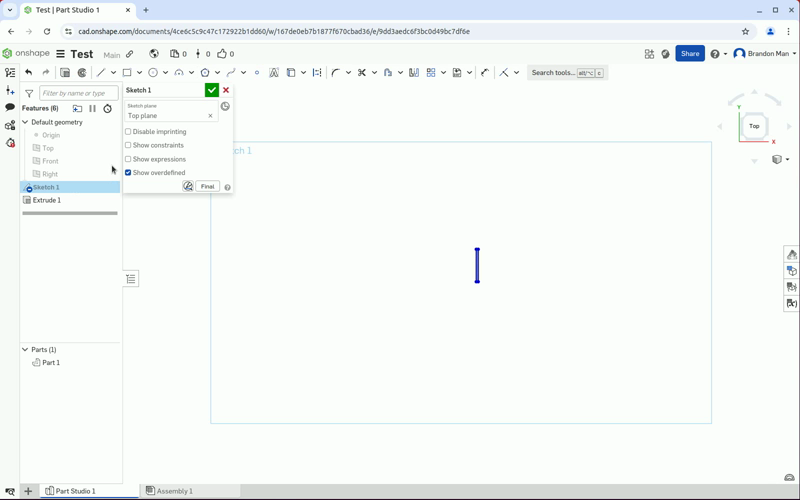
mouse_move(229, 92)
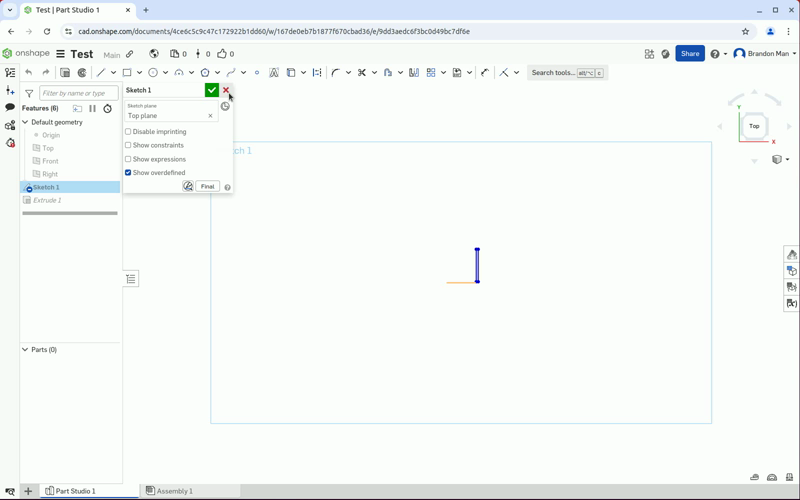
click(229, 92)
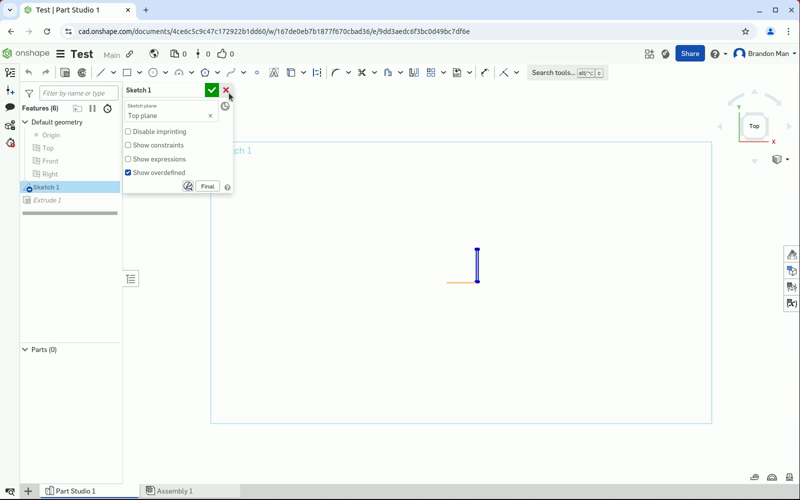
key(shift+s)
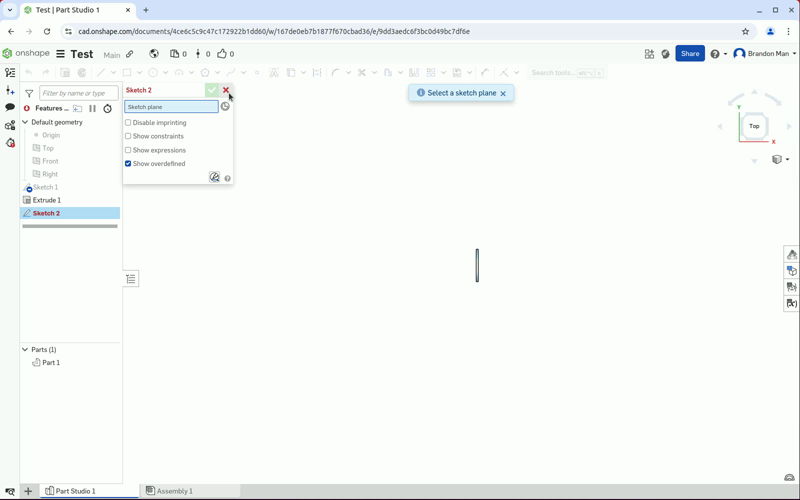
mouse_move(73, 150)
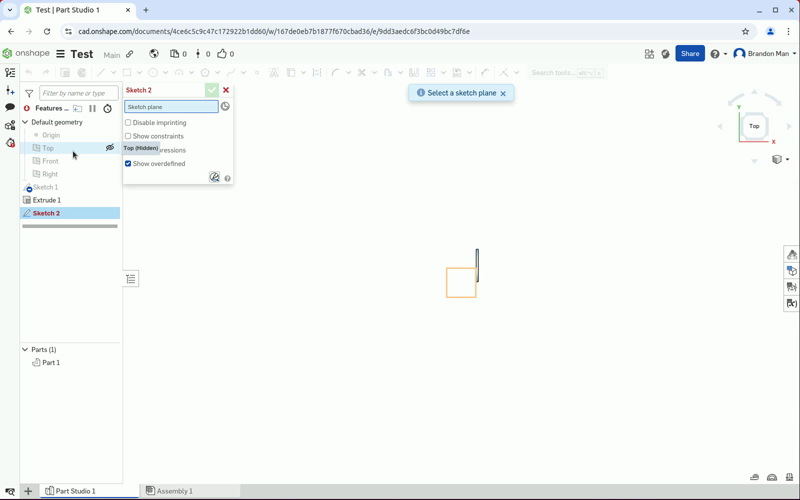
click(73, 150)
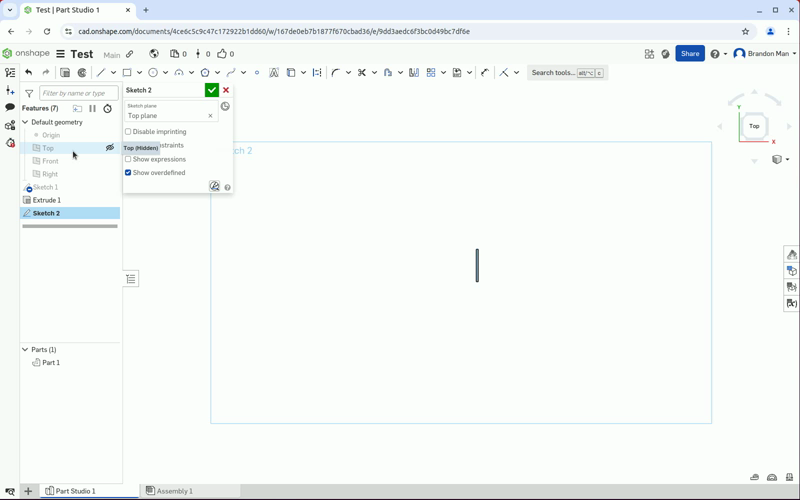
mouse_move(73, 352)
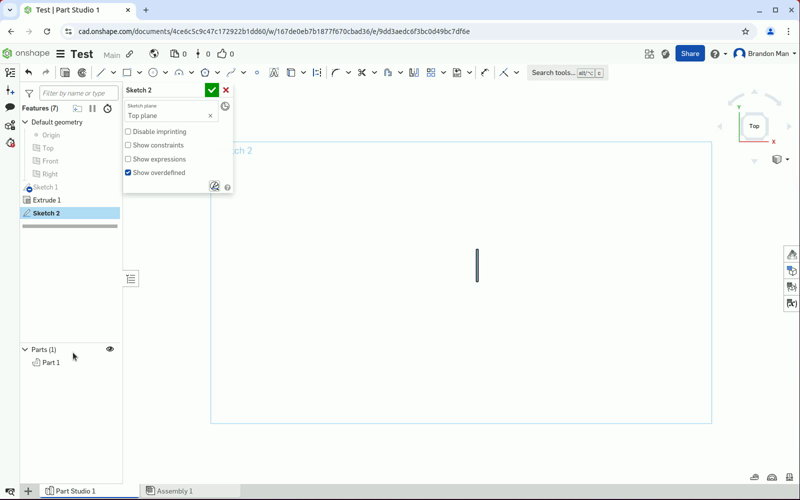
key(y)
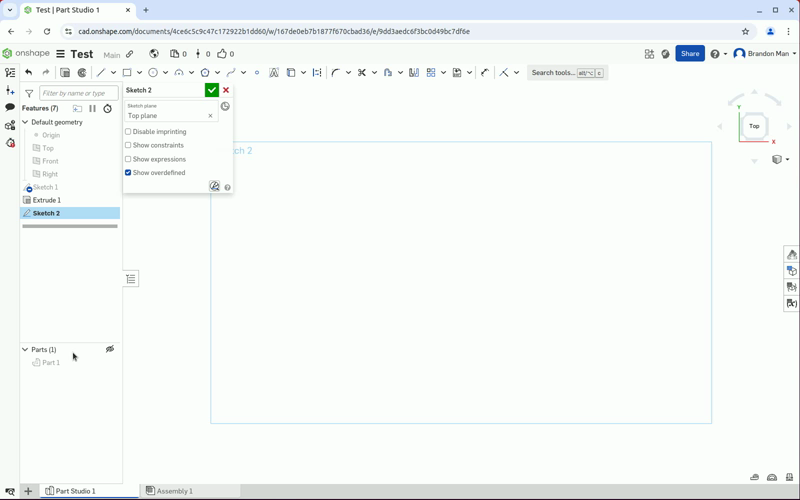
key(l)
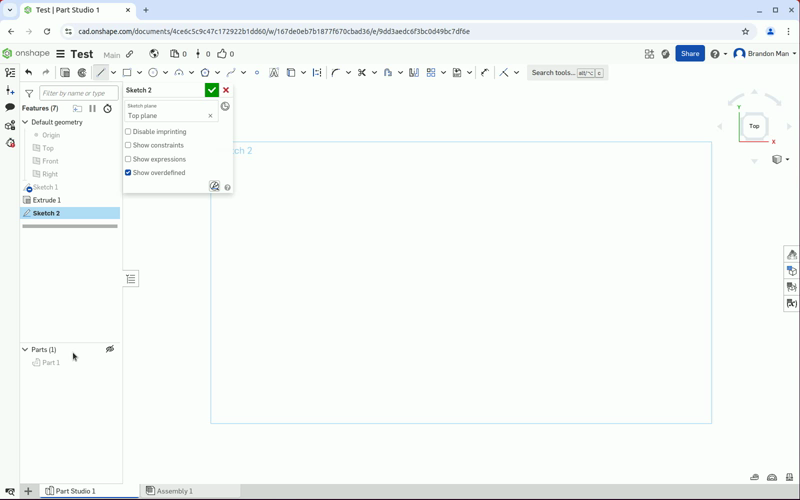
key_down(shift)
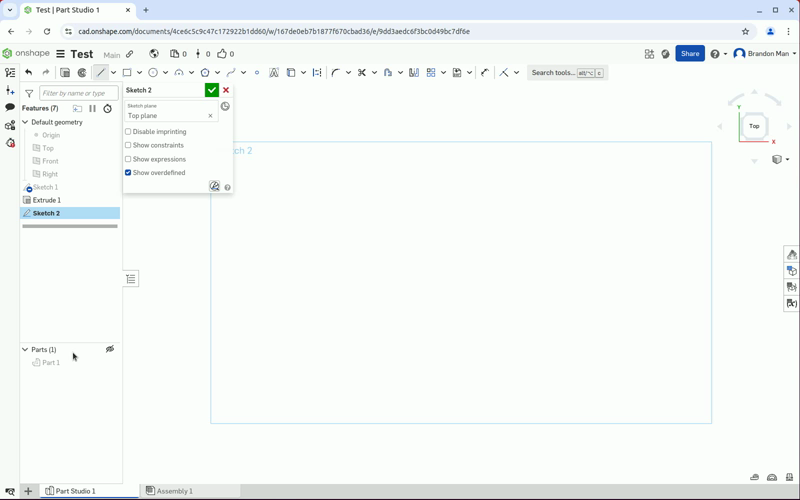
mouse_move(444, 284)
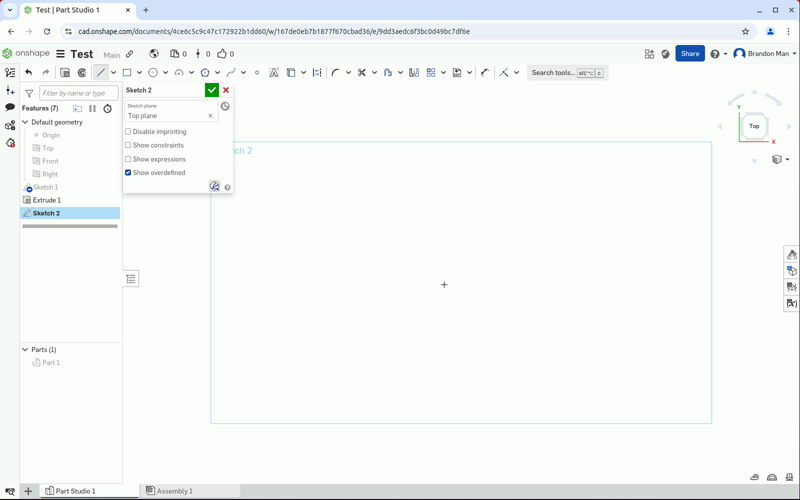
click(444, 284)
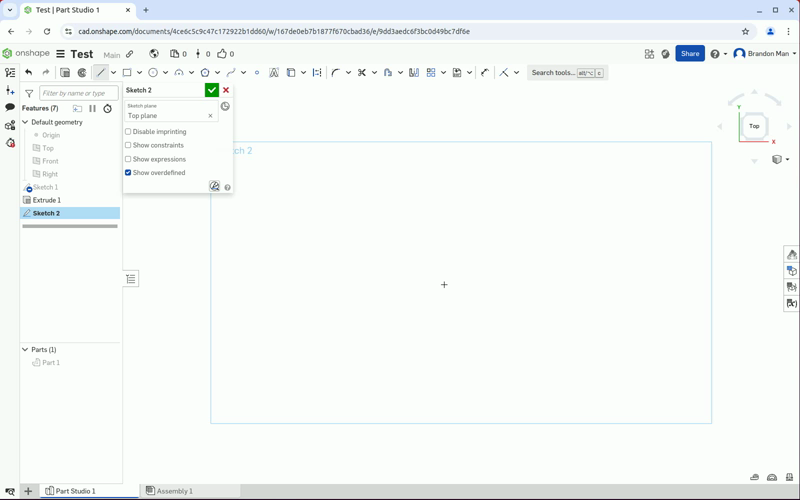
key_up(shift)
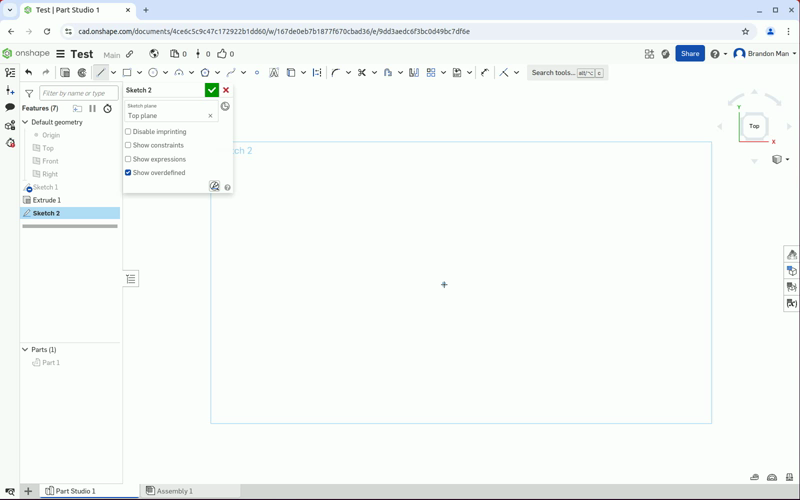
key_down(shift)
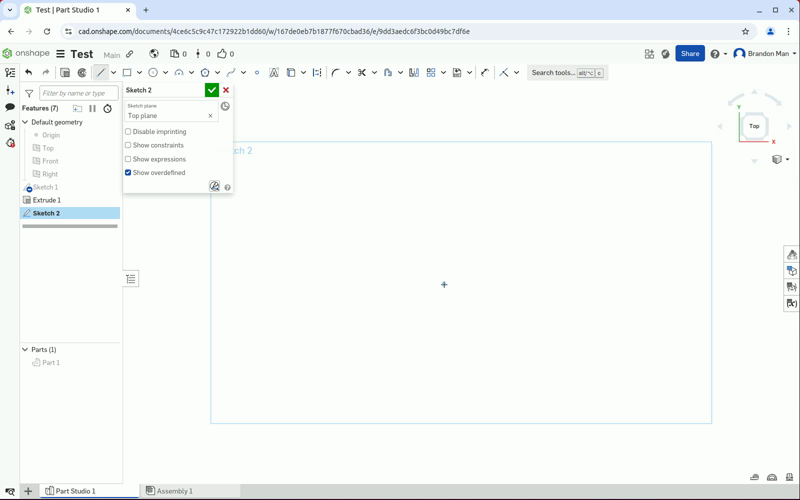
mouse_move(474, 284)
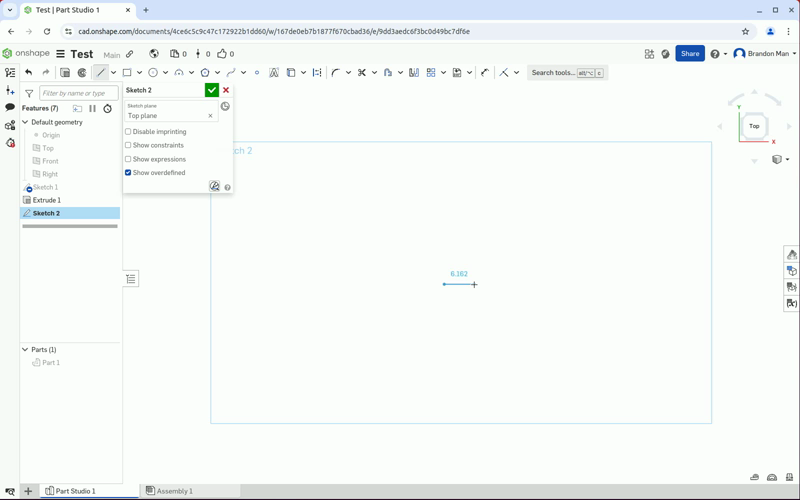
mouse_move(477, 284)
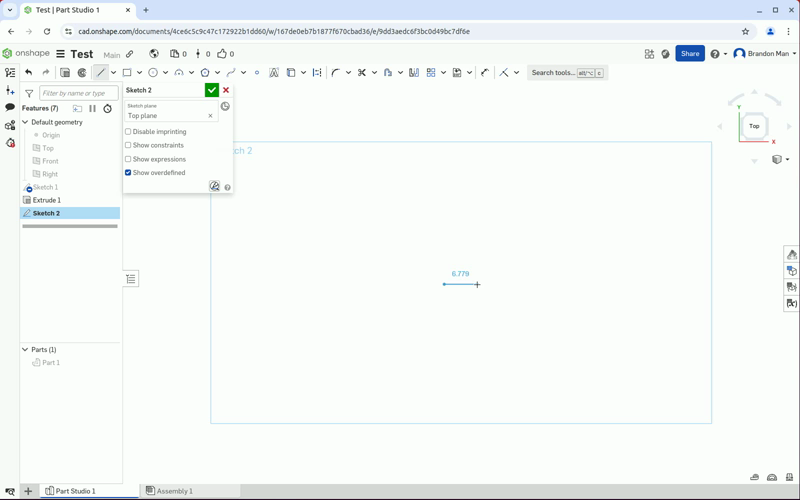
click(477, 284)
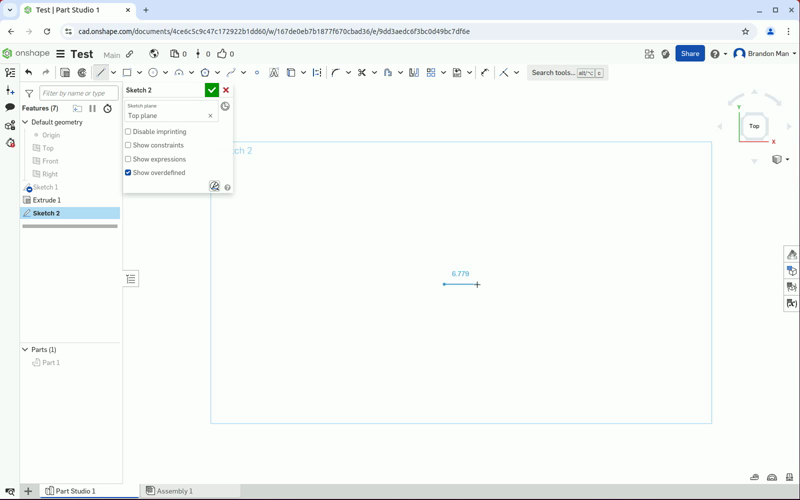
key_up(shift)
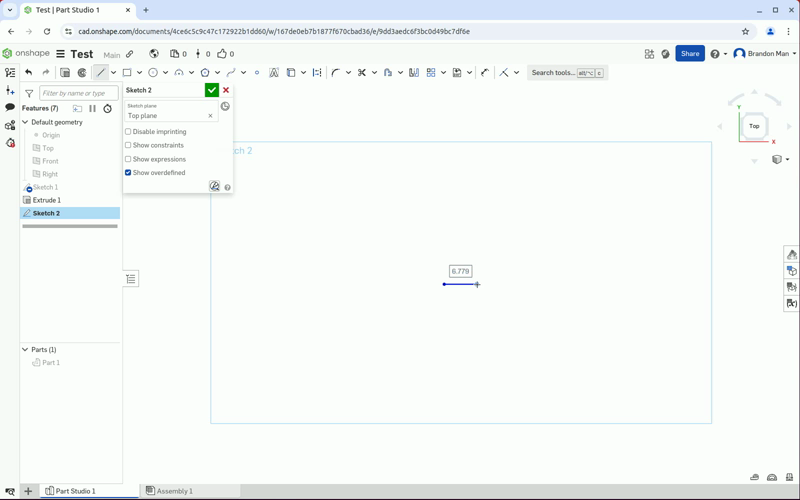
key_down(shift)
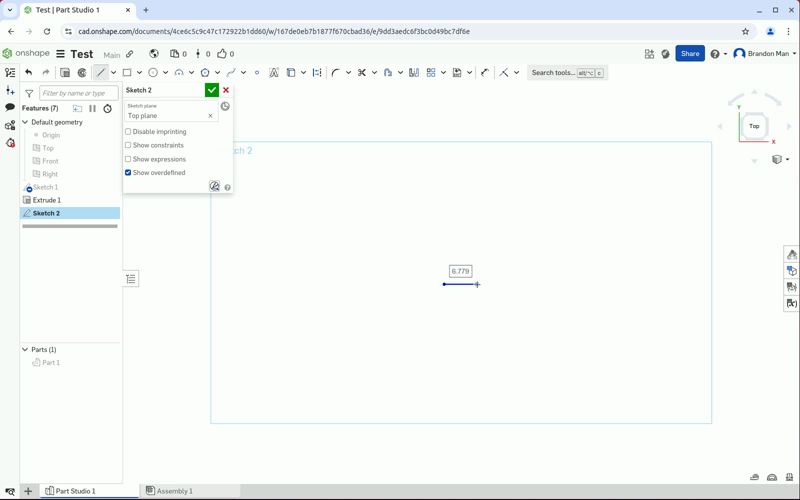
mouse_move(507, 284)
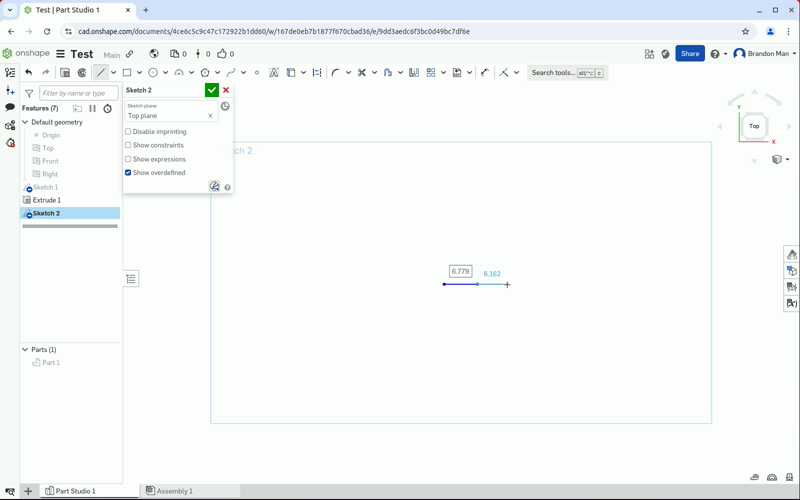
mouse_move(477, 282)
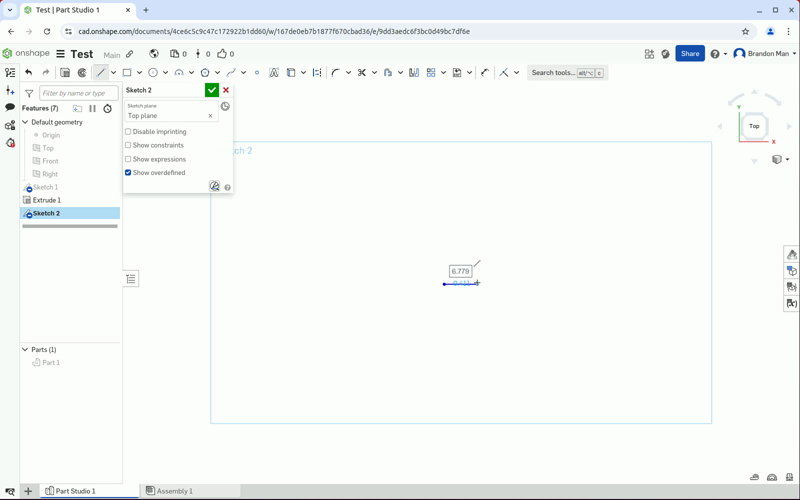
scroll(6)
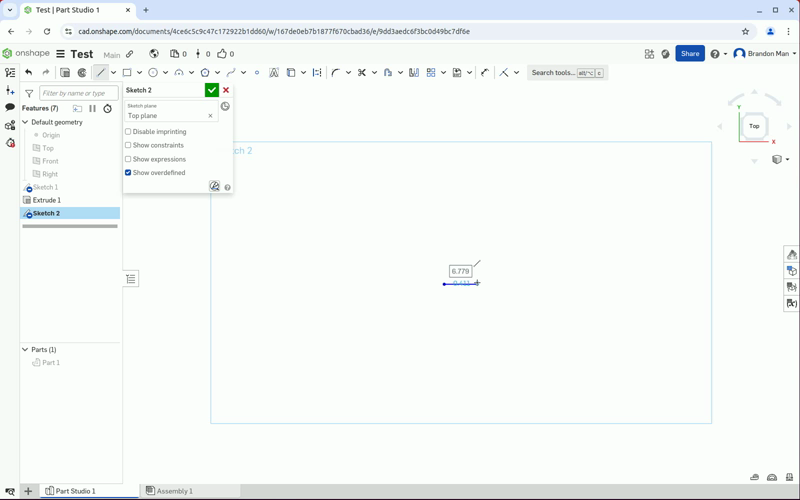
scroll(6)
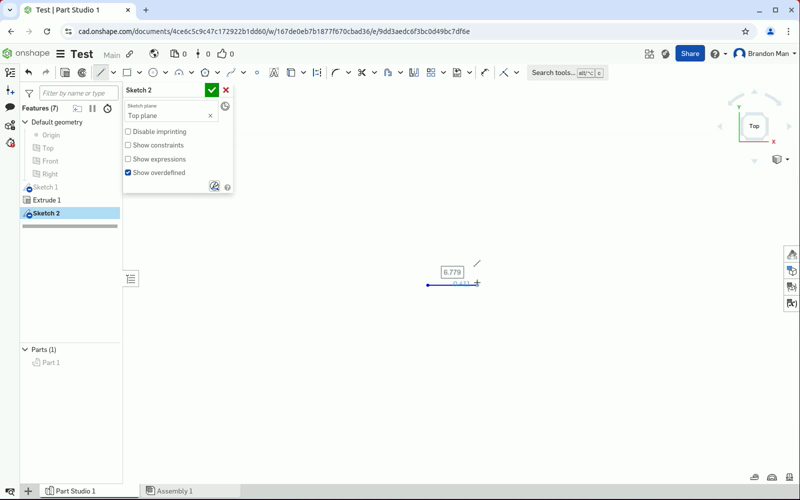
scroll(6)
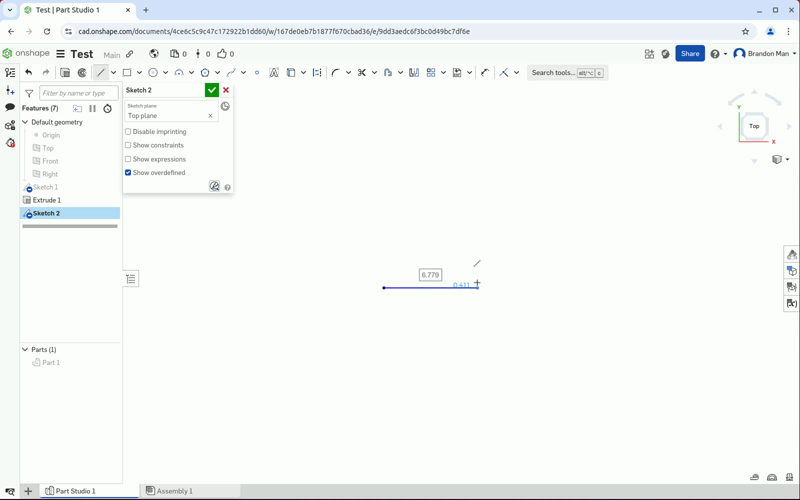
scroll(6)
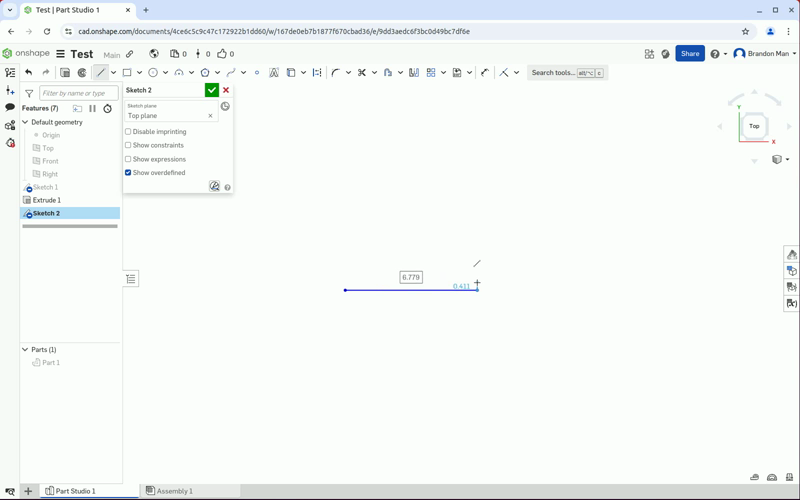
scroll(6)
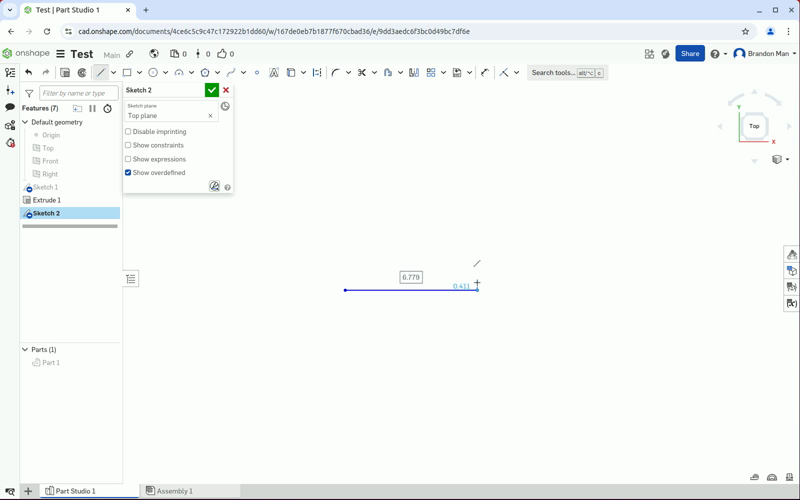
scroll(6)
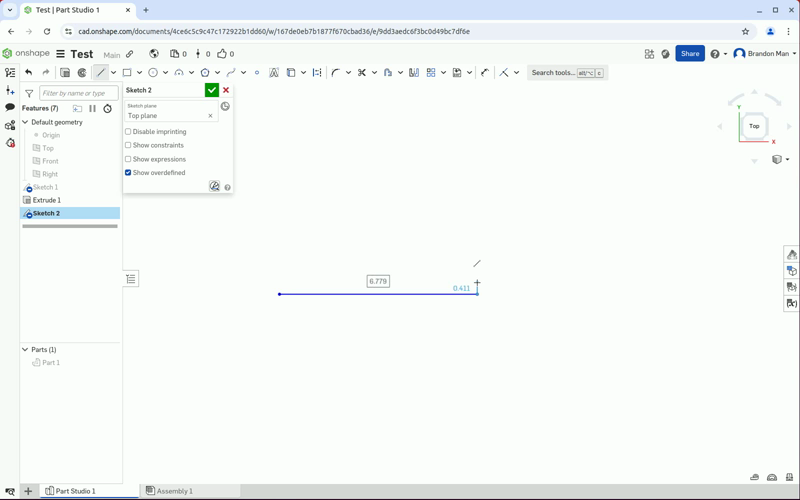
scroll(6)
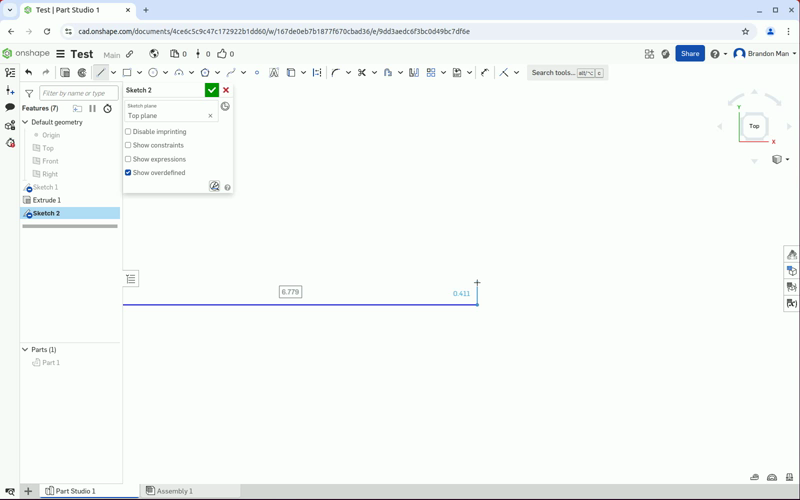
click(477, 282)
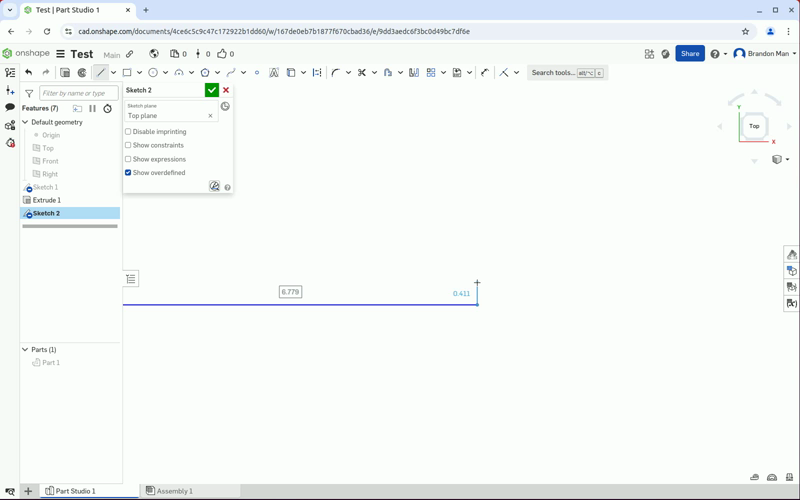
scroll(-6)
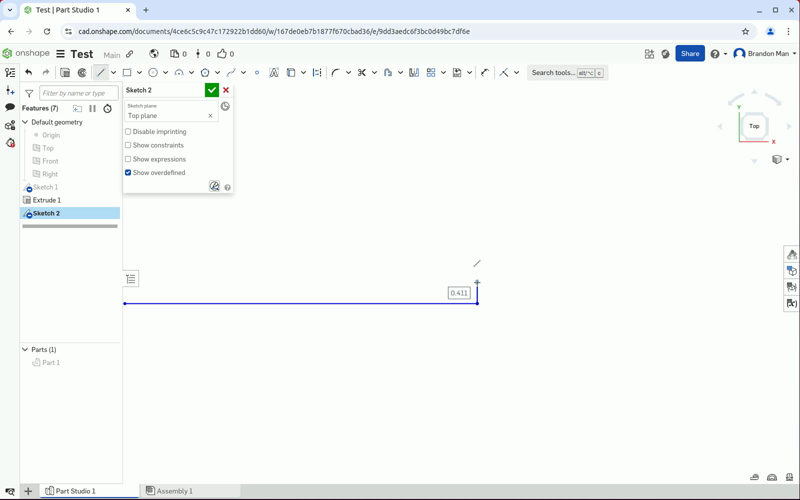
scroll(-6)
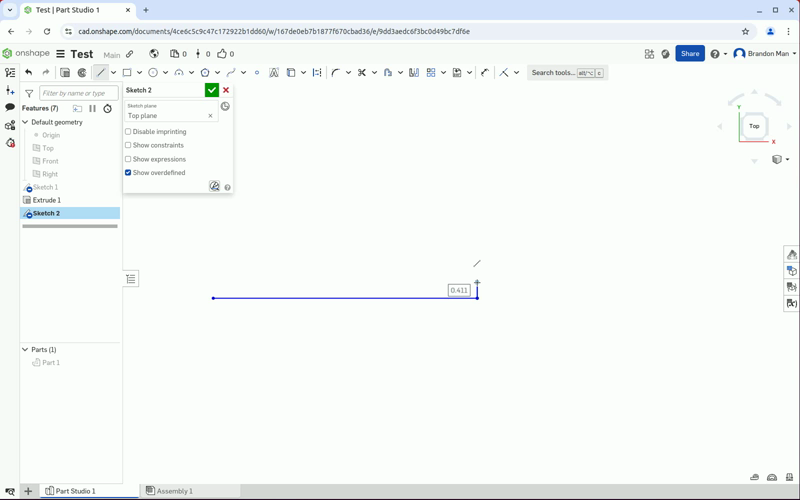
scroll(-6)
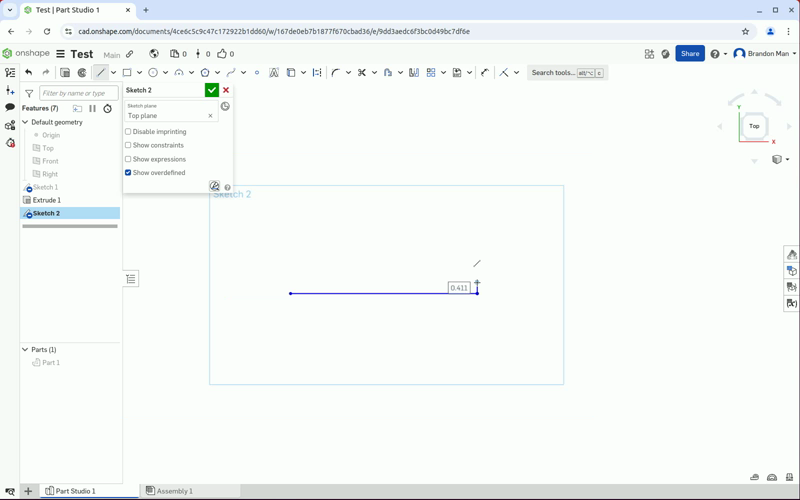
scroll(-6)
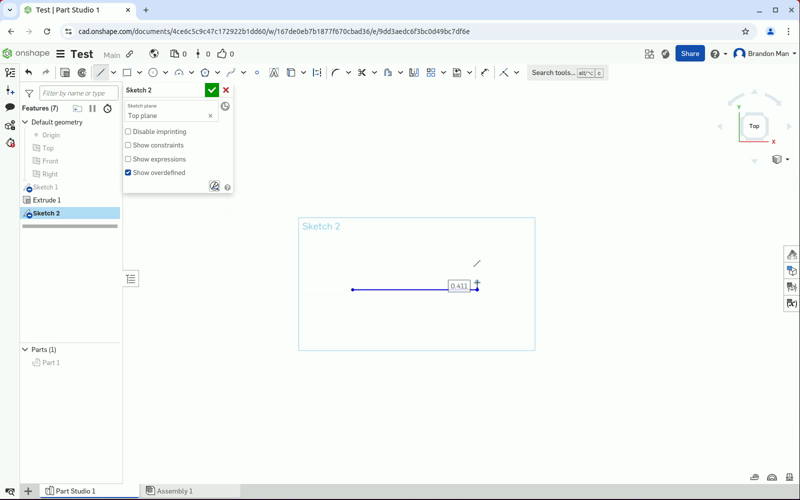
scroll(-6)
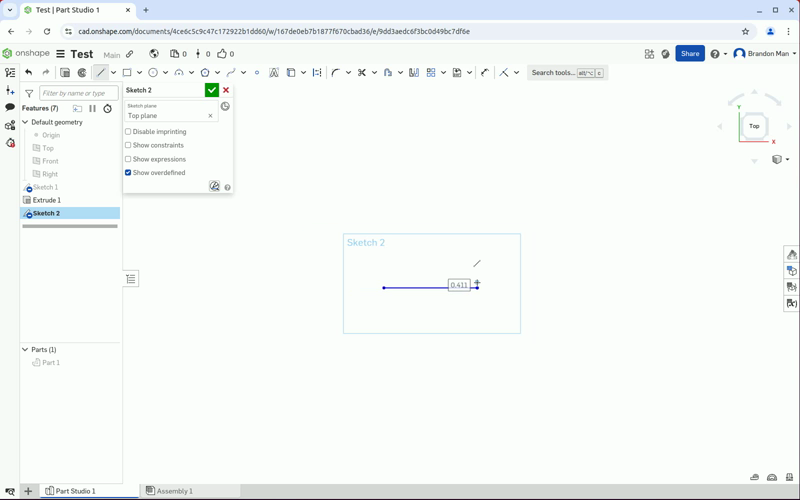
scroll(-6)
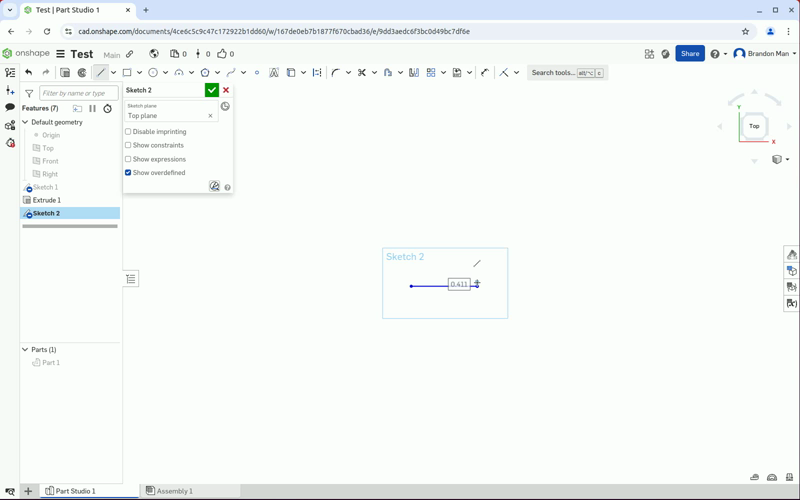
scroll(-6)
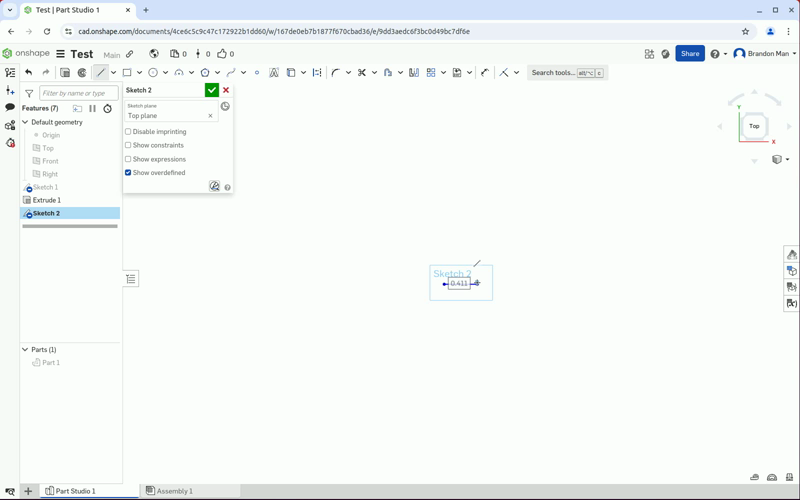
key_up(shift)
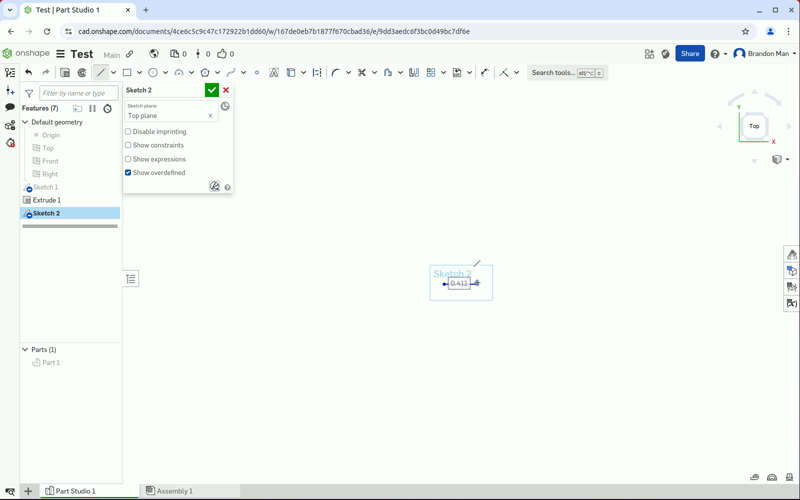
key_down(shift)
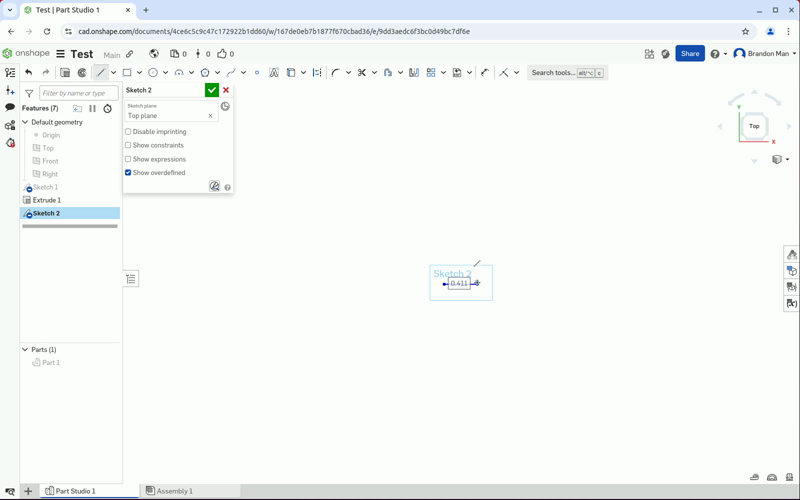
mouse_move(507, 282)
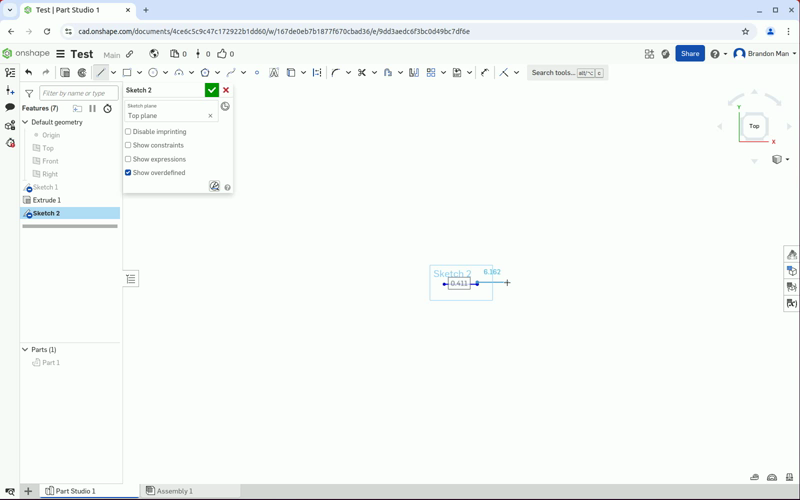
mouse_move(444, 282)
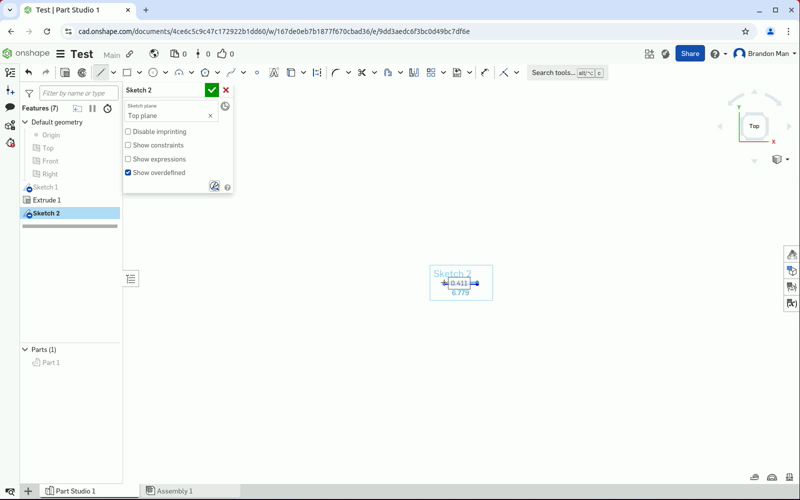
scroll(6)
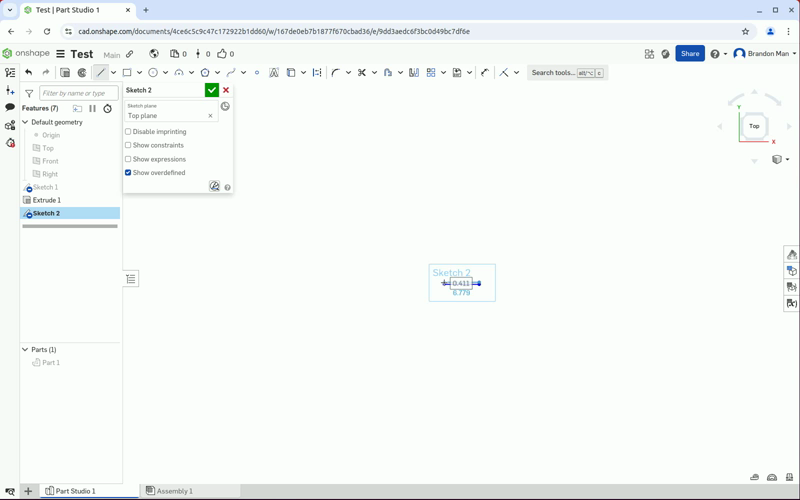
scroll(6)
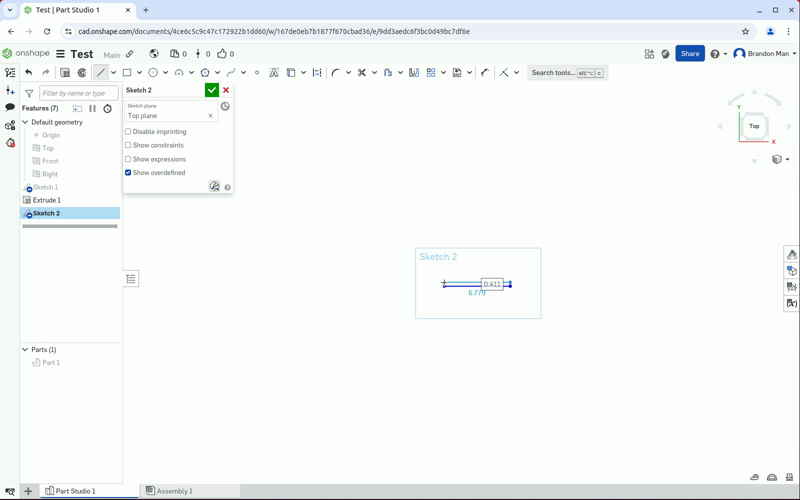
scroll(6)
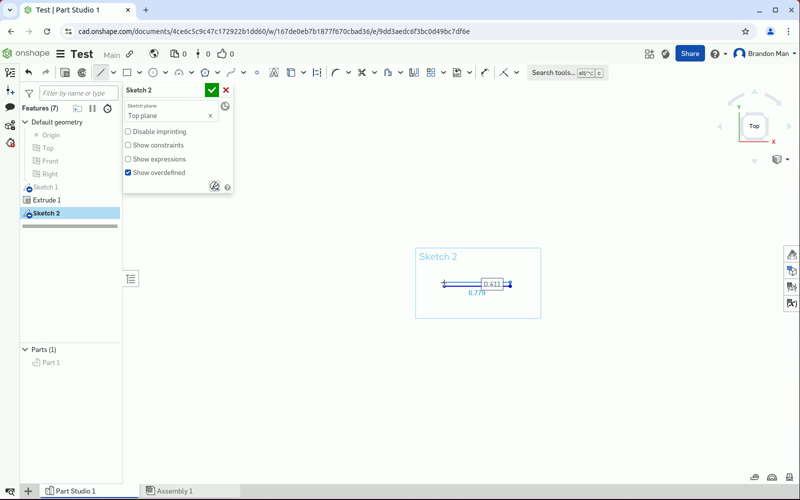
scroll(6)
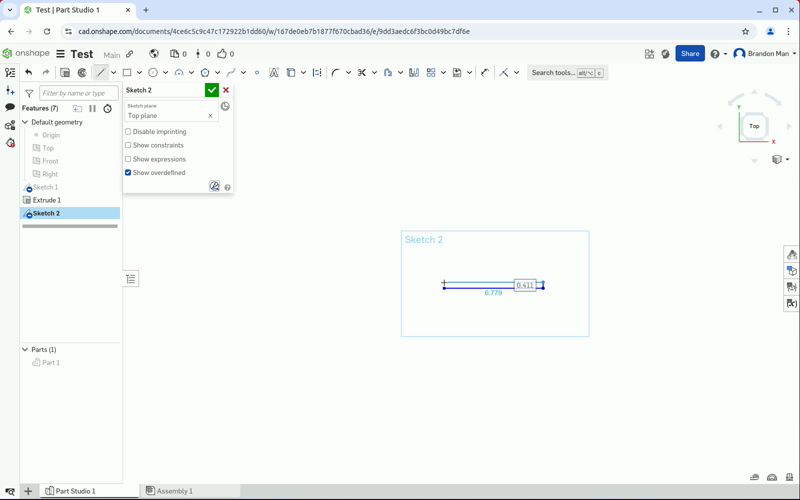
scroll(6)
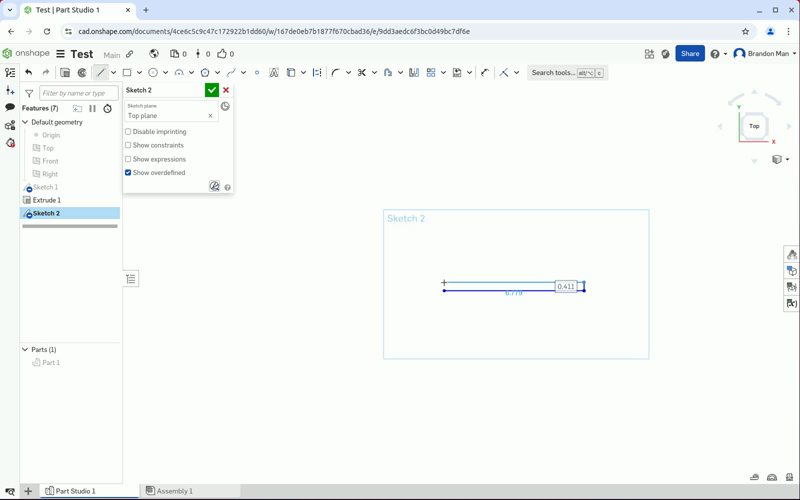
scroll(6)
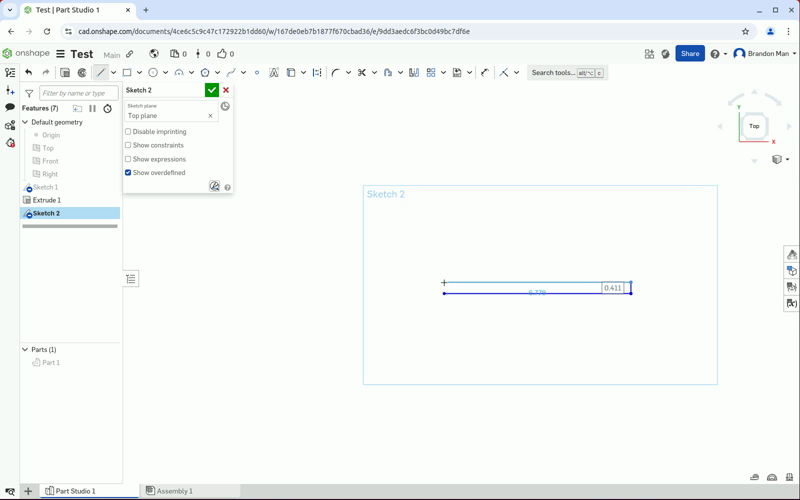
scroll(6)
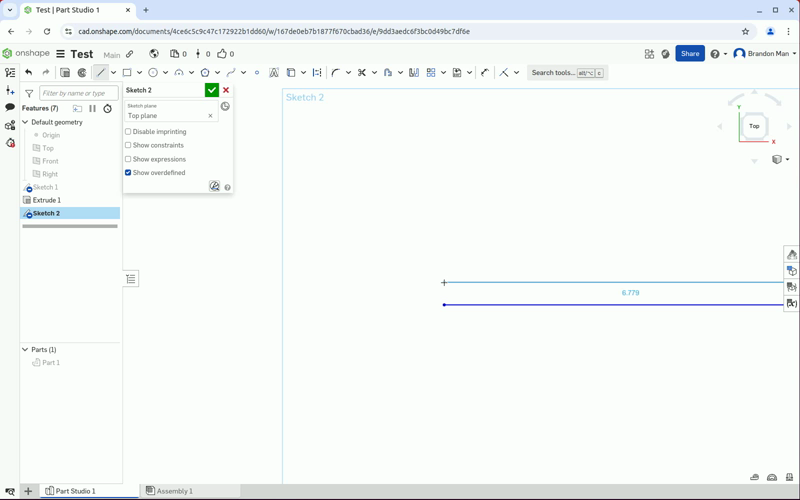
click(444, 282)
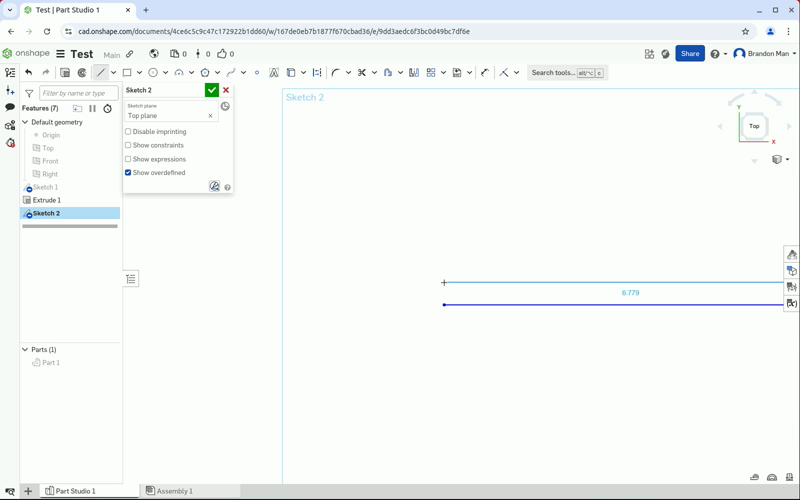
scroll(-6)
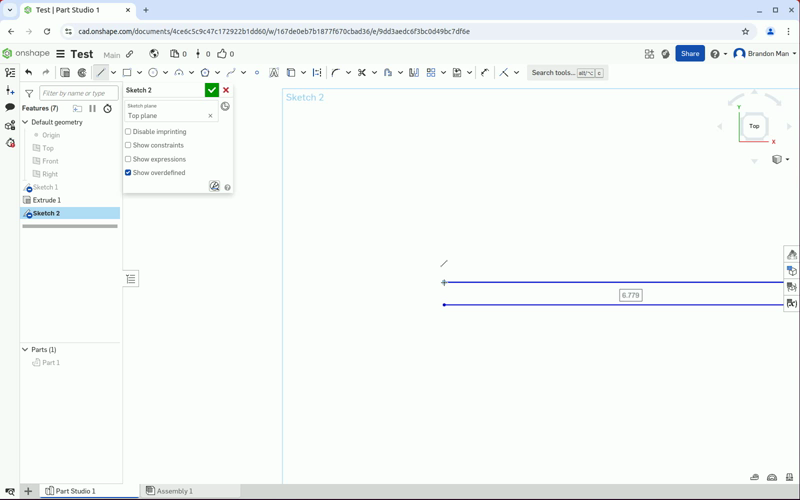
scroll(-6)
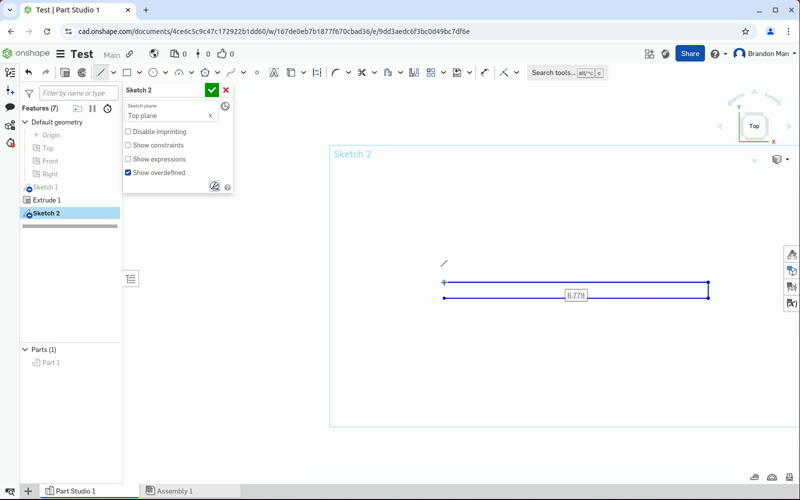
scroll(-6)
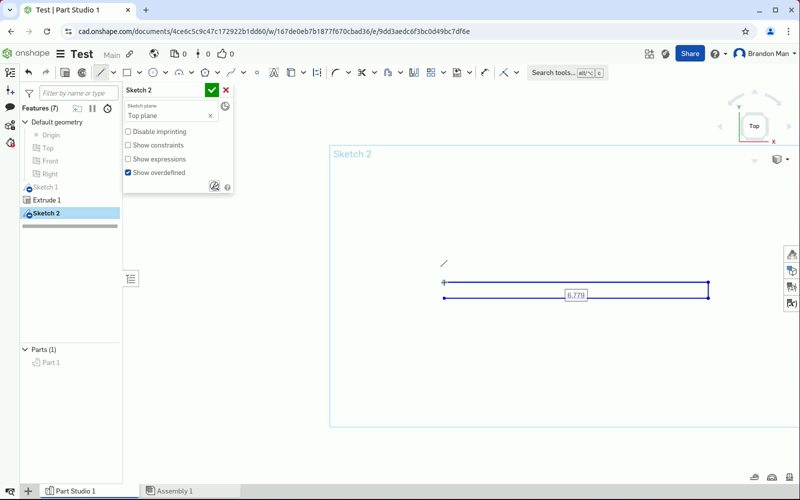
scroll(-6)
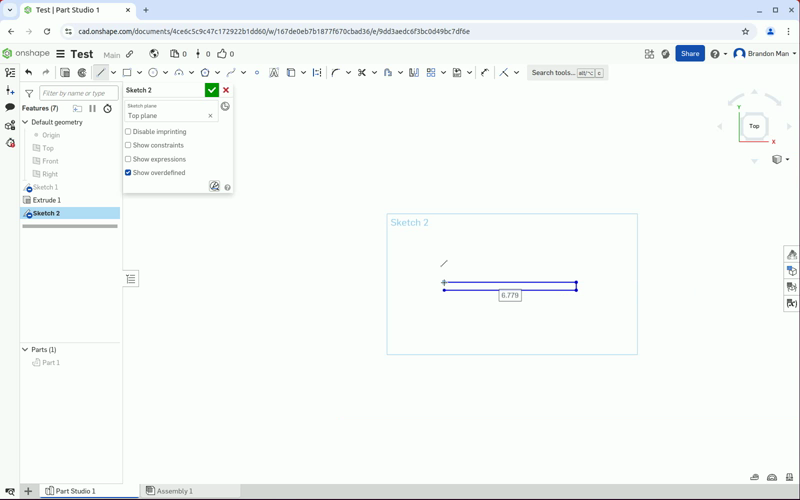
scroll(-6)
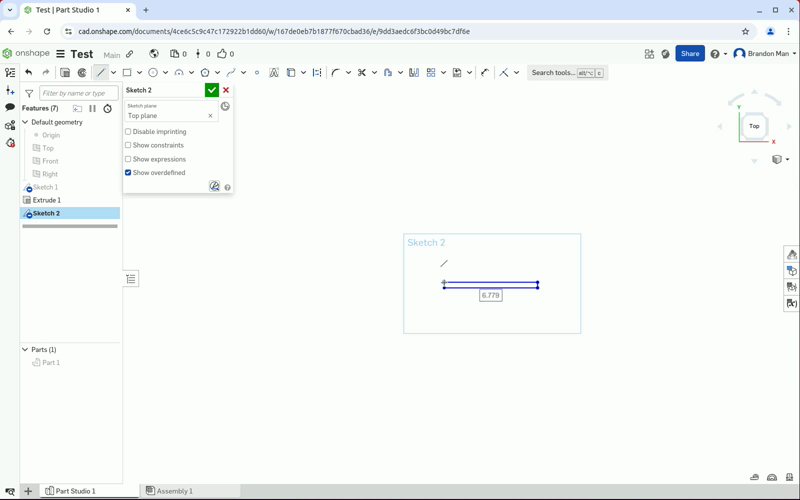
scroll(-6)
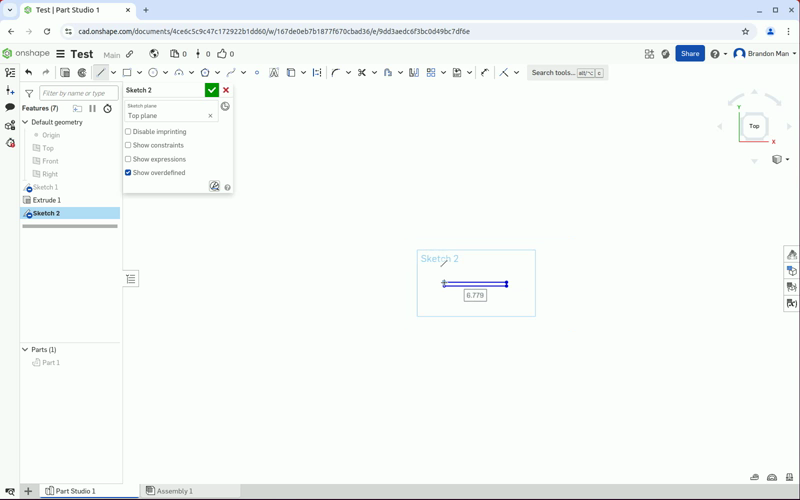
scroll(-6)
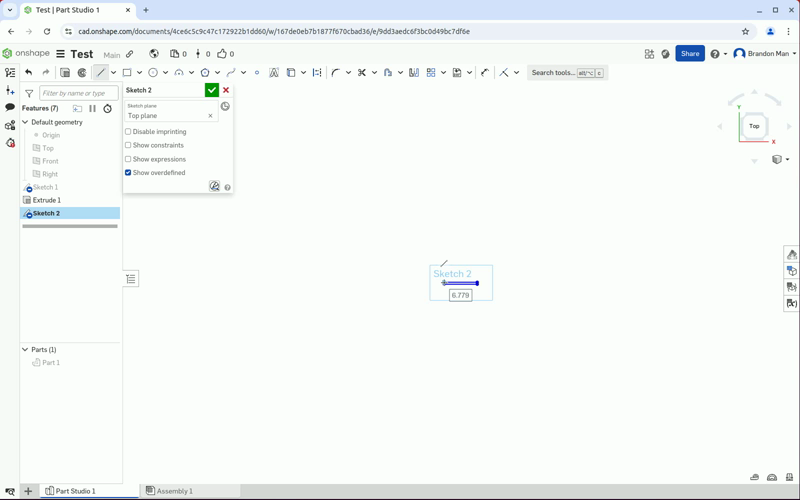
key_up(shift)
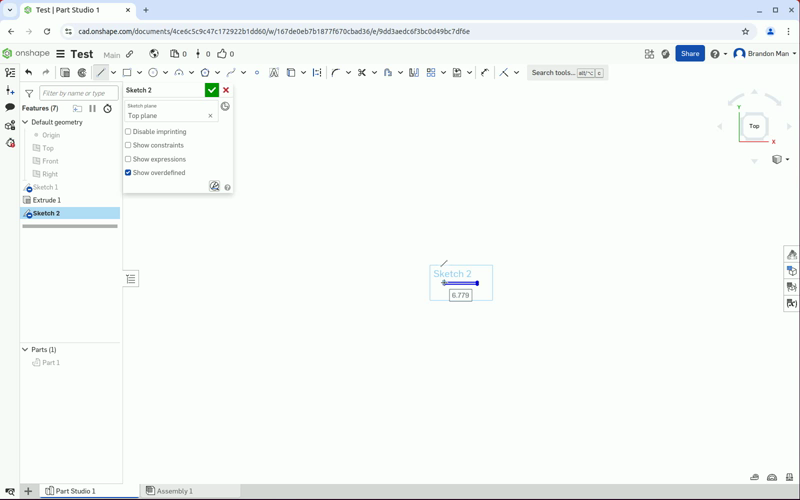
mouse_move(474, 282)
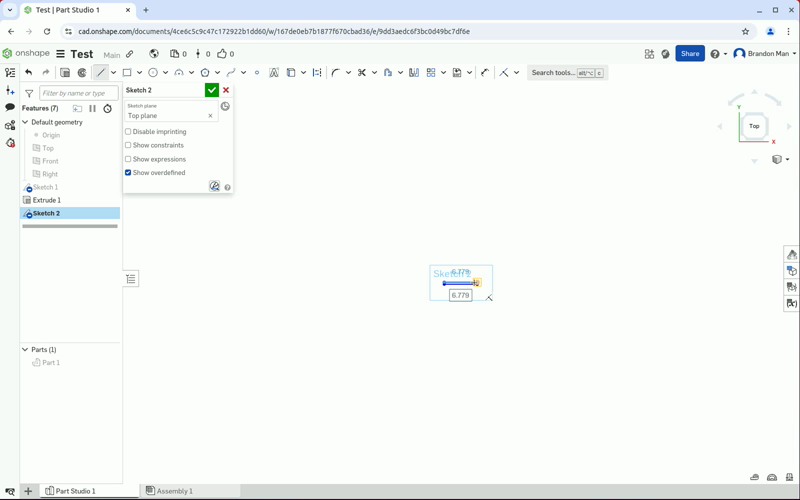
key_down(shift)
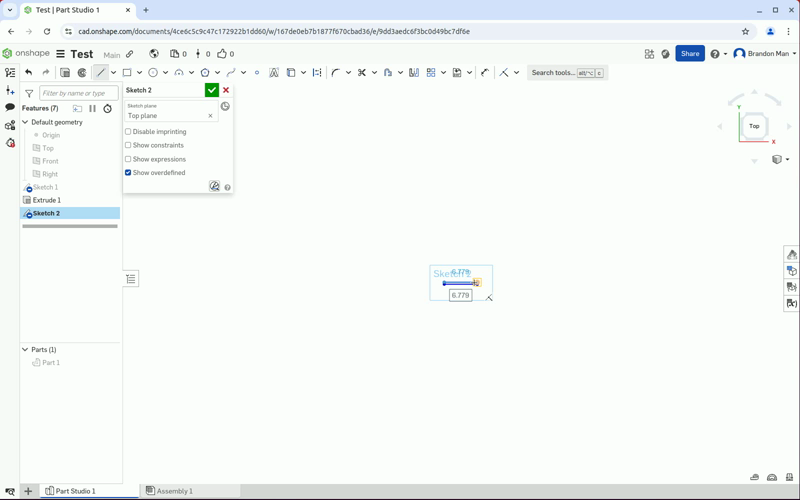
mouse_move(444, 284)
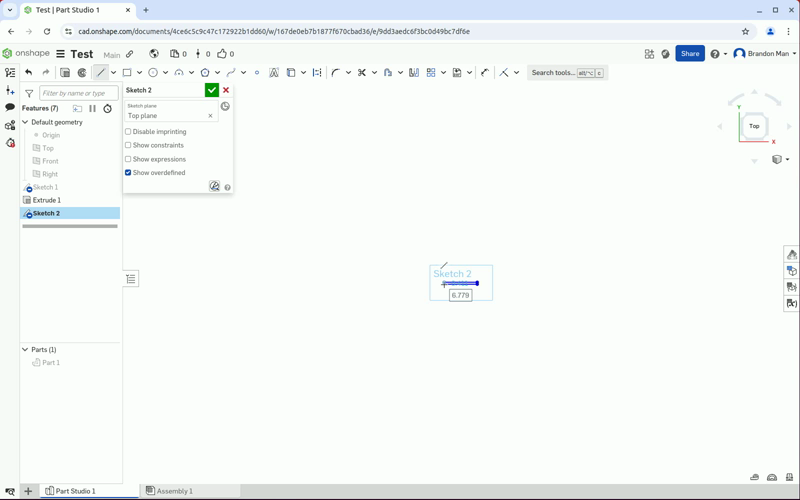
scroll(6)
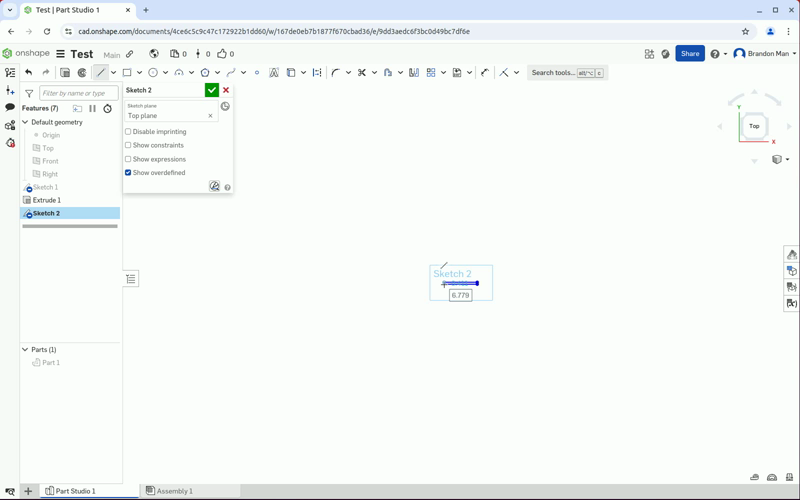
scroll(6)
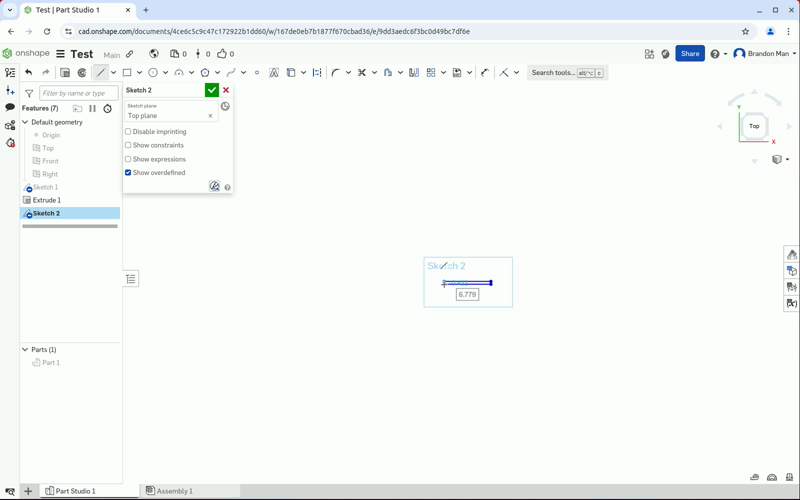
scroll(6)
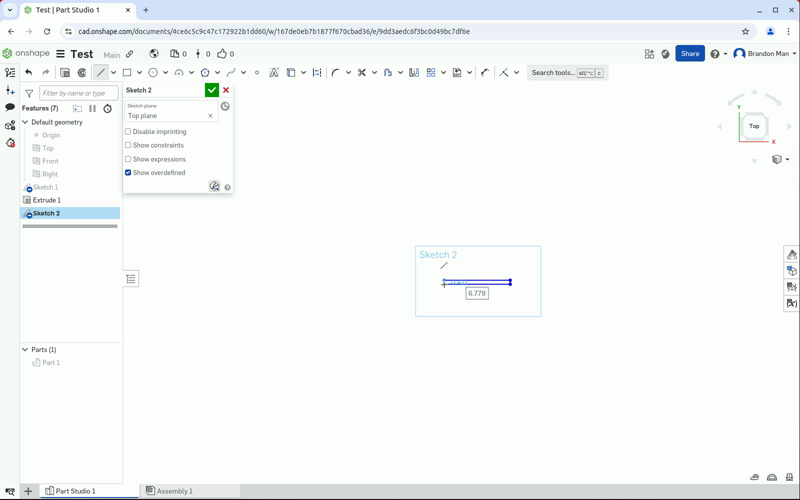
scroll(6)
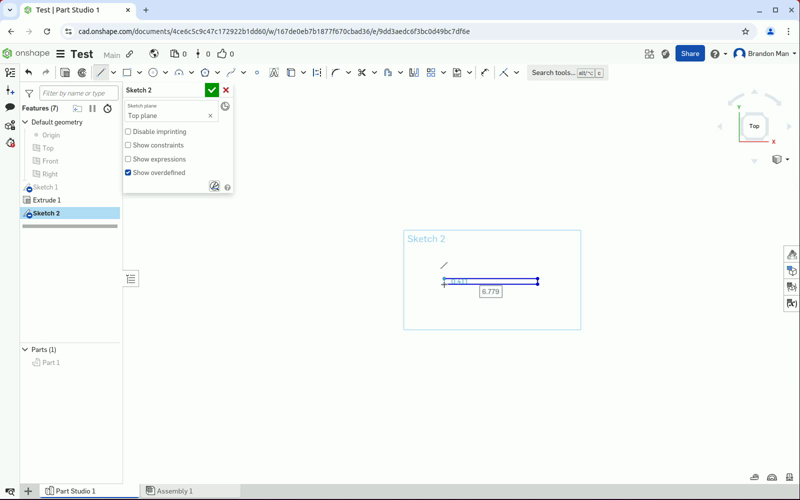
scroll(6)
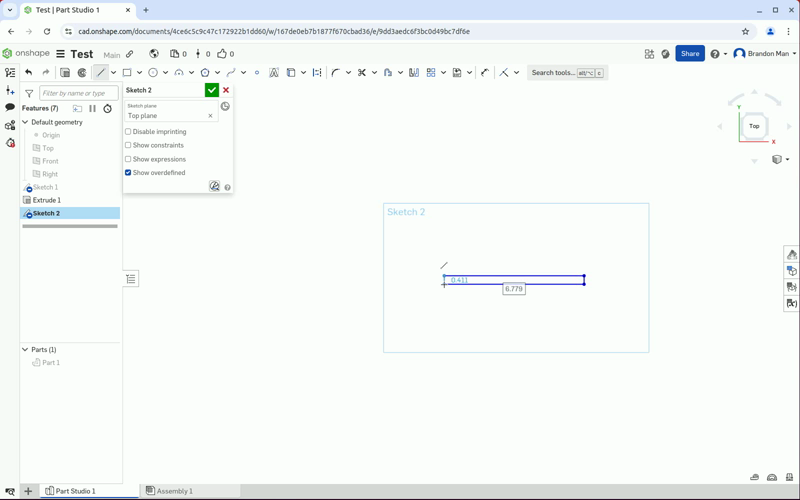
scroll(6)
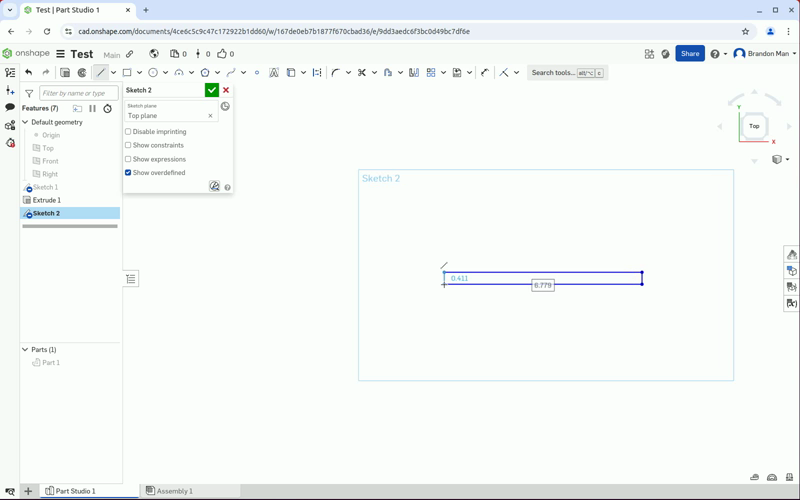
scroll(6)
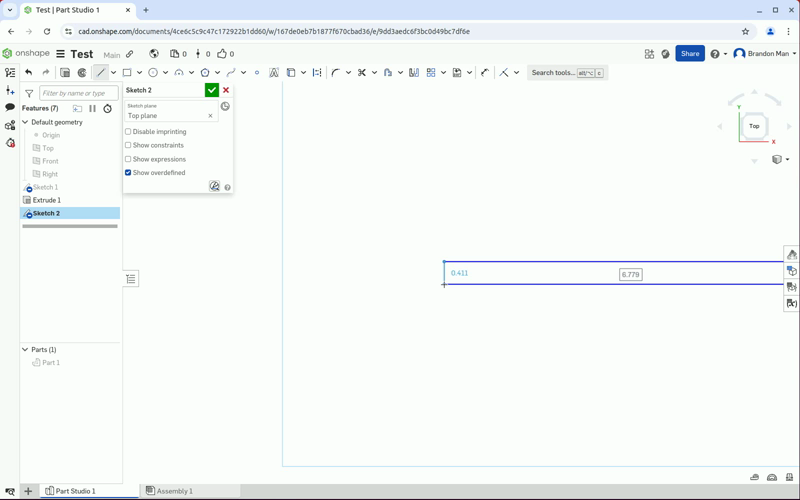
key_up(shift)
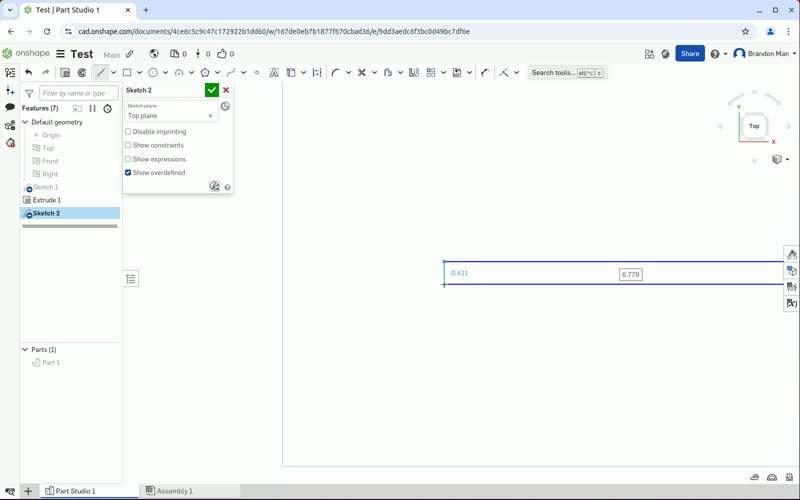
click(444, 284)
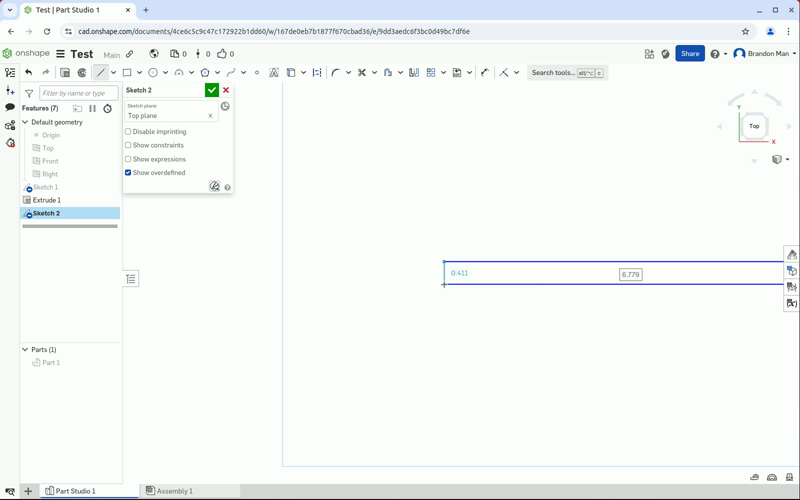
scroll(-6)
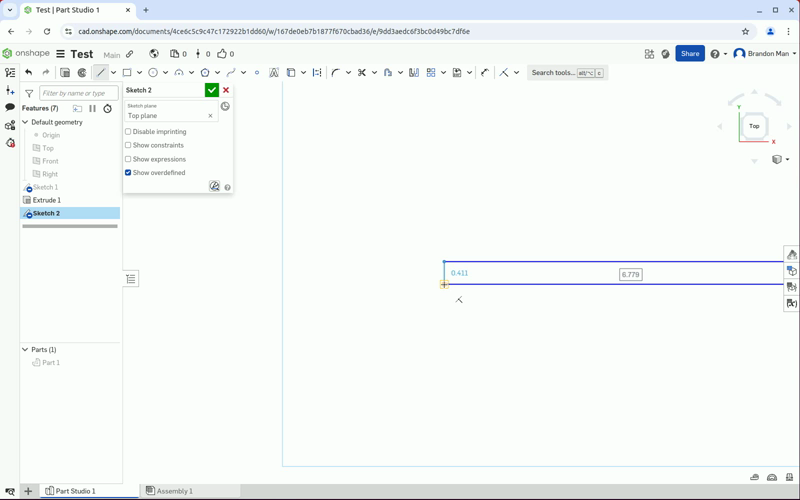
scroll(-6)
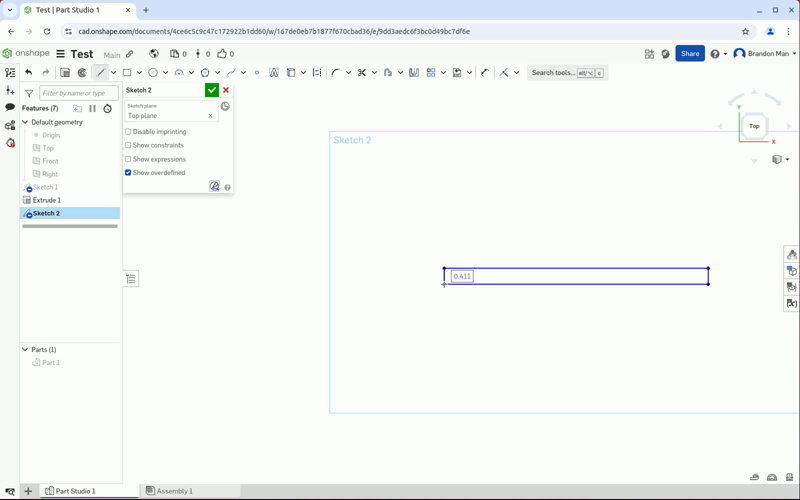
scroll(-6)
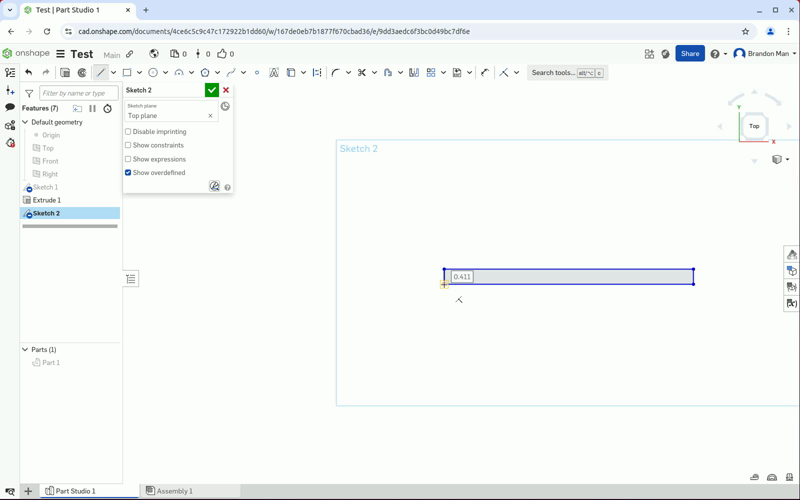
scroll(-6)
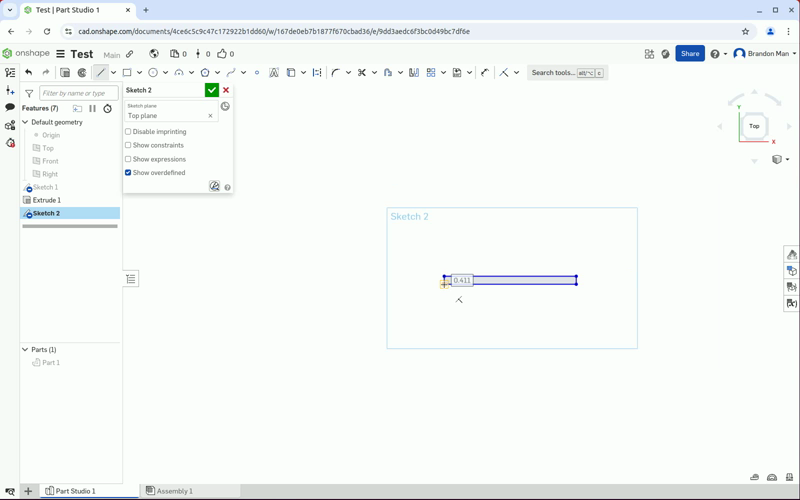
scroll(-6)
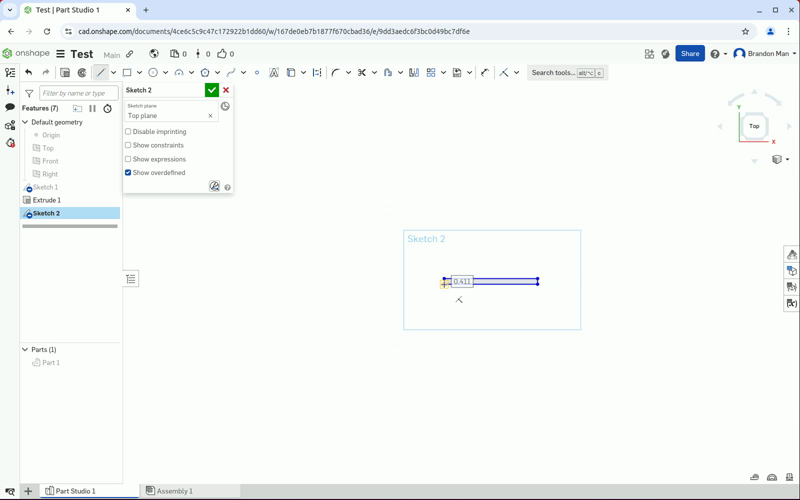
scroll(-6)
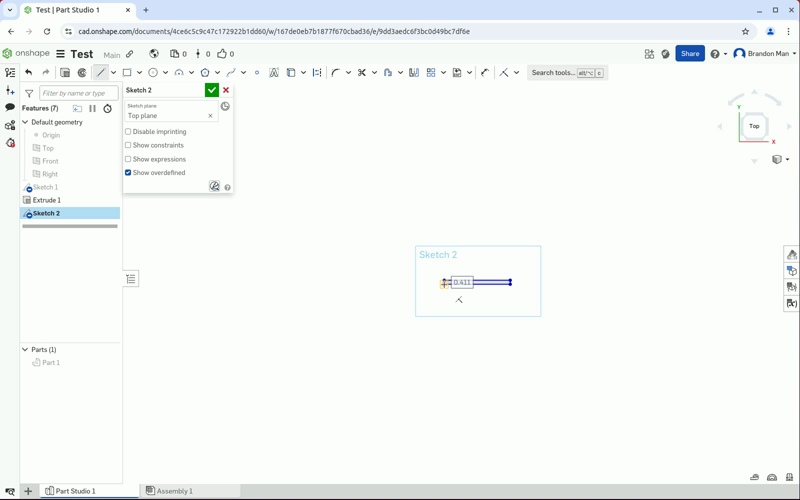
scroll(-6)
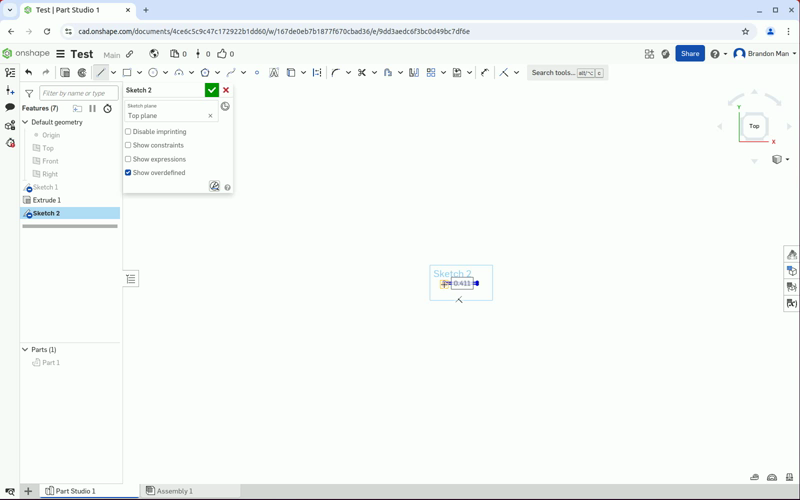
key(esc)
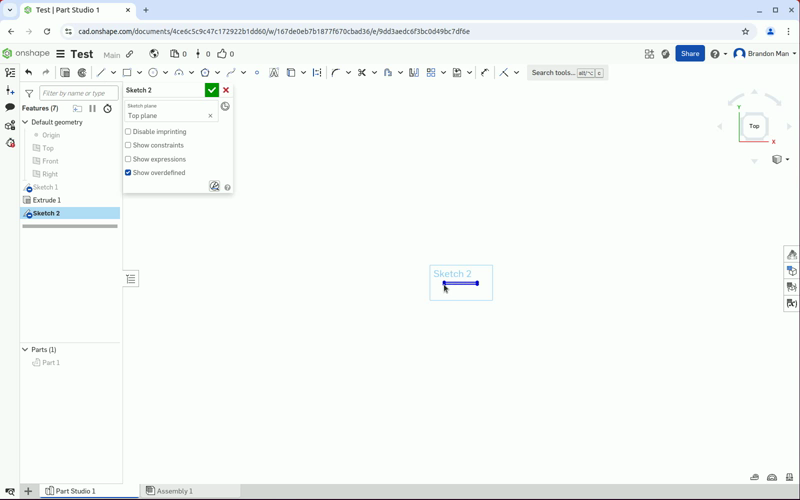
mouse_move(452, 283)
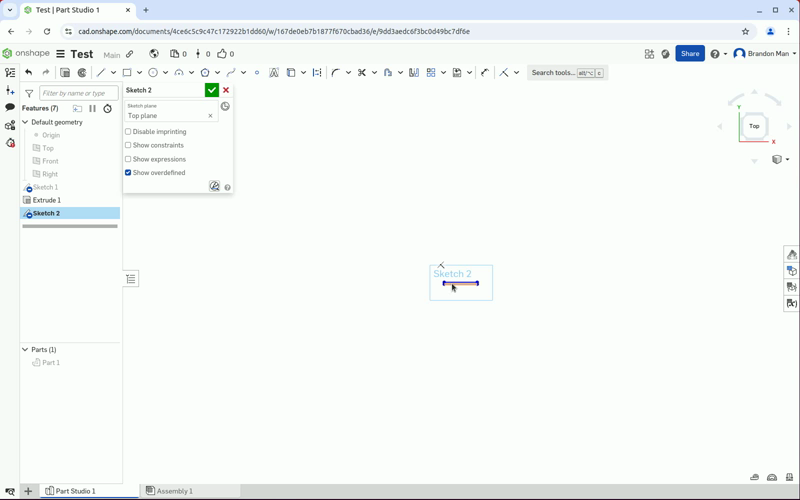
scroll(6)
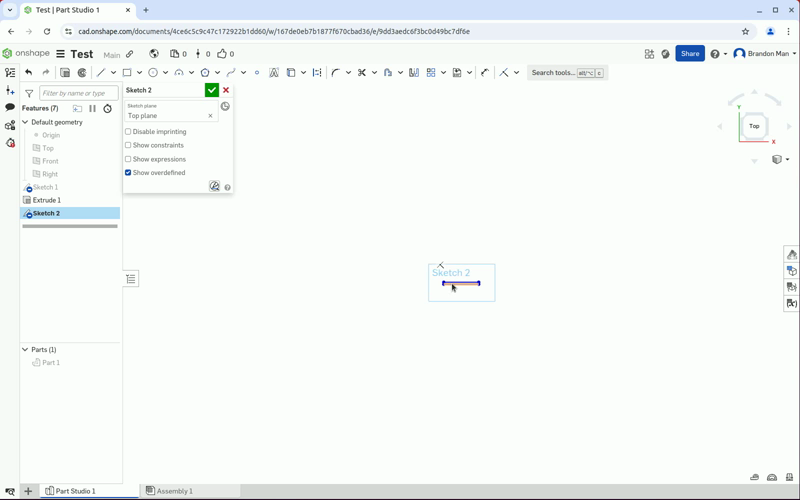
scroll(6)
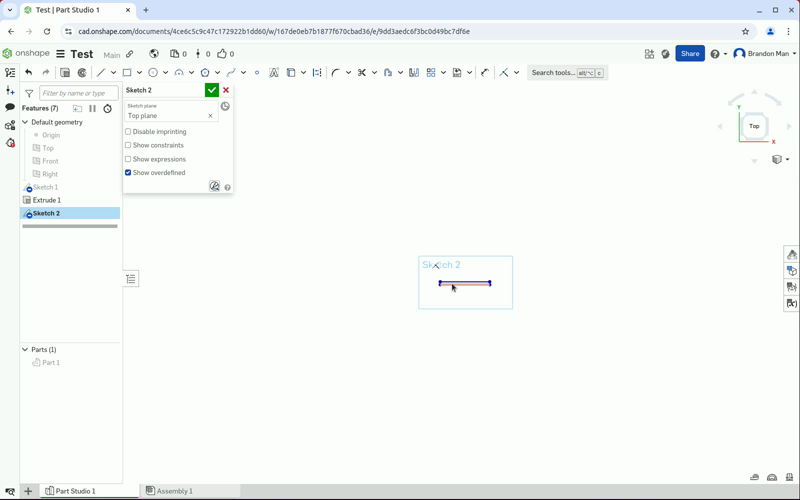
scroll(6)
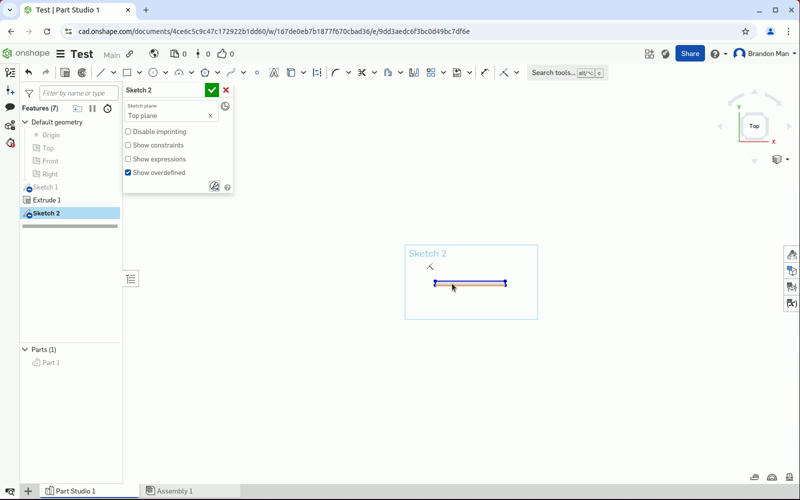
scroll(6)
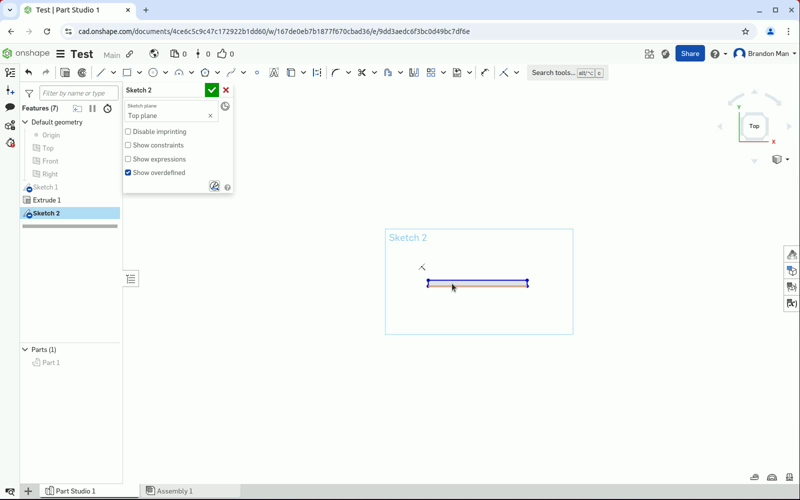
scroll(6)
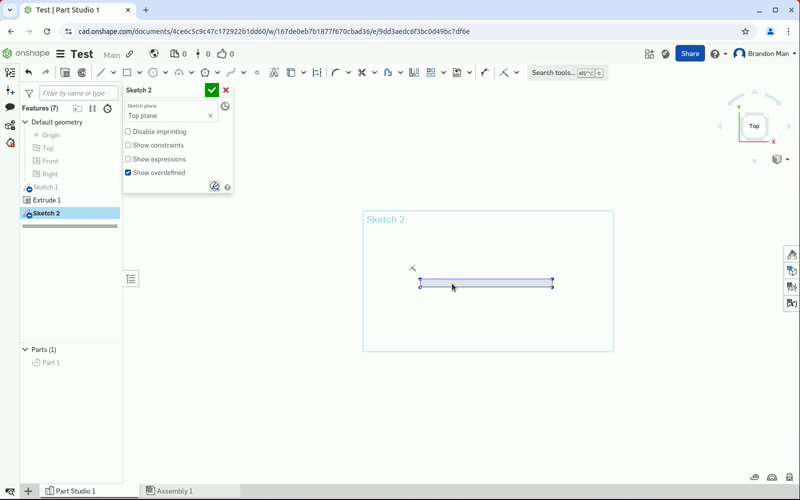
scroll(6)
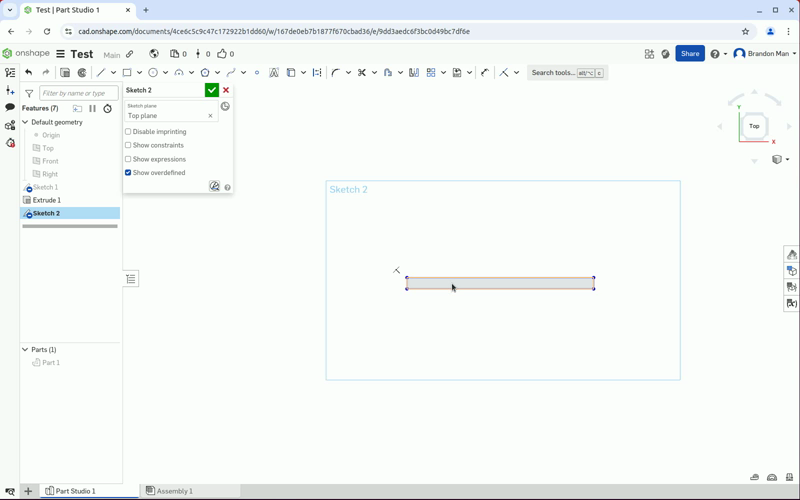
scroll(6)
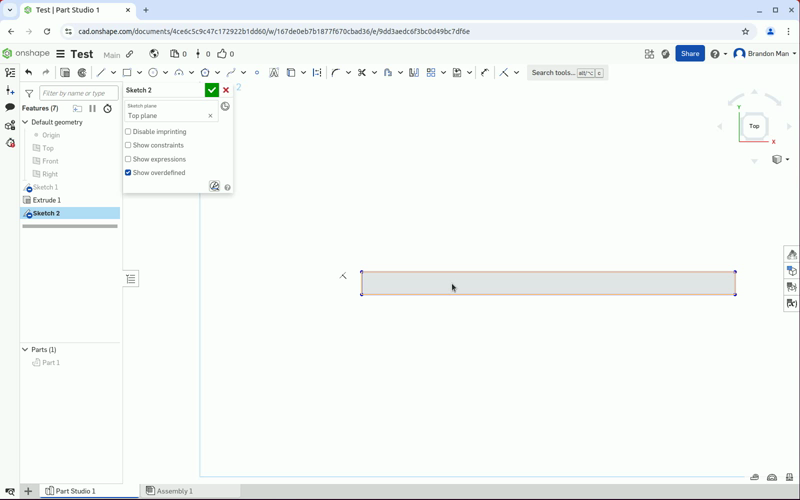
click(452, 283)
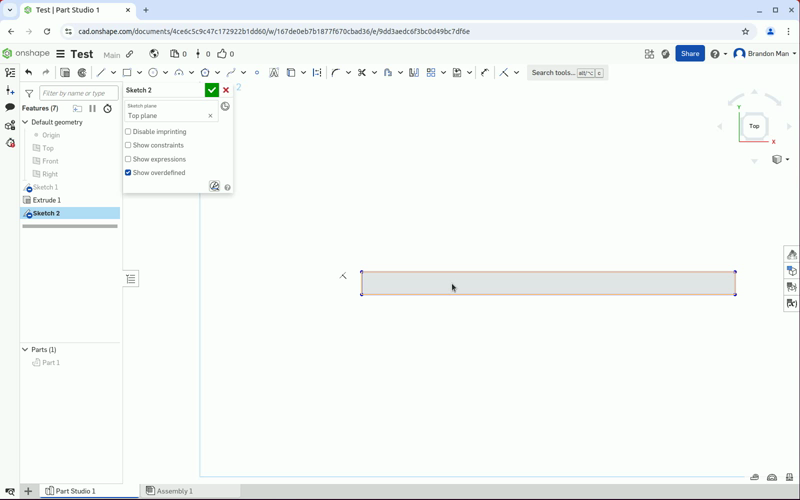
scroll(-6)
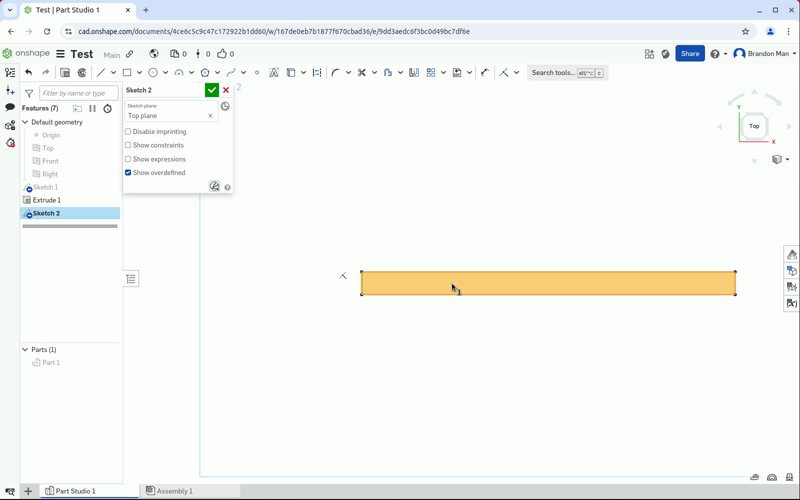
scroll(-6)
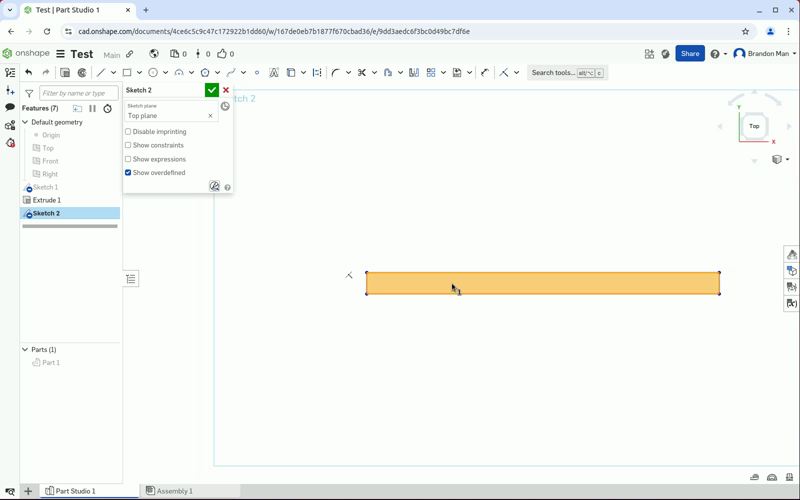
scroll(-6)
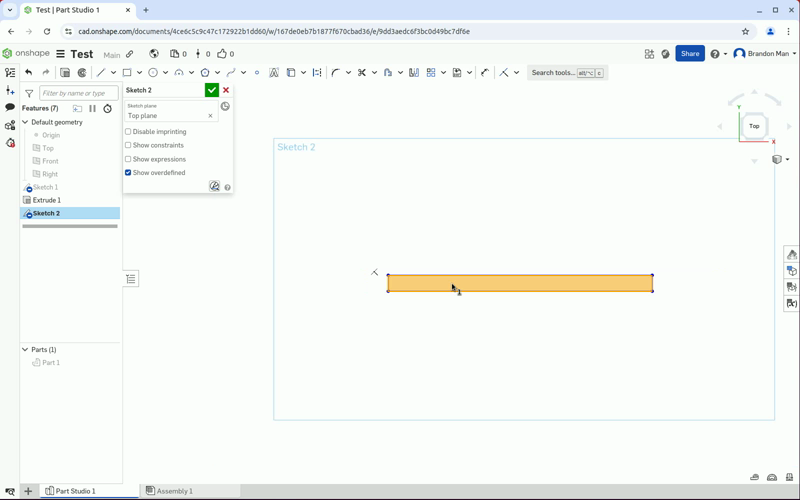
scroll(-6)
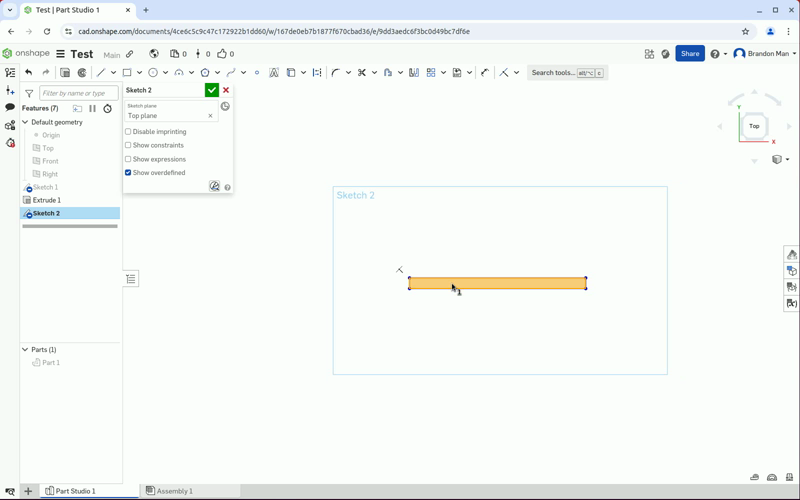
scroll(-6)
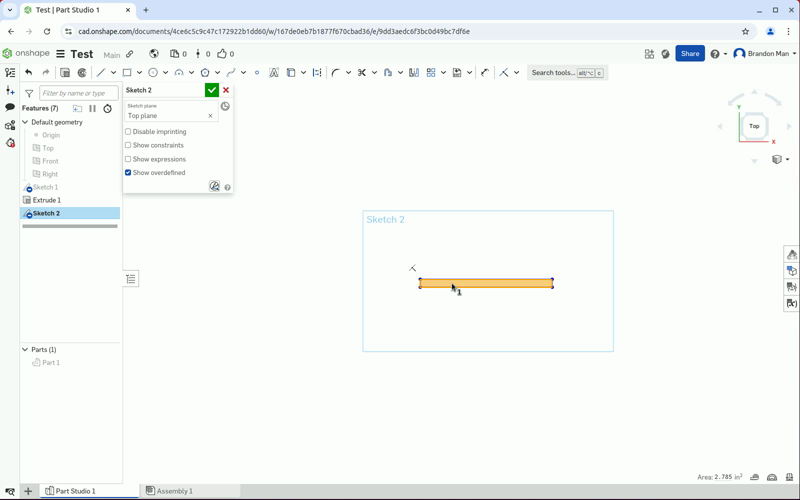
scroll(-6)
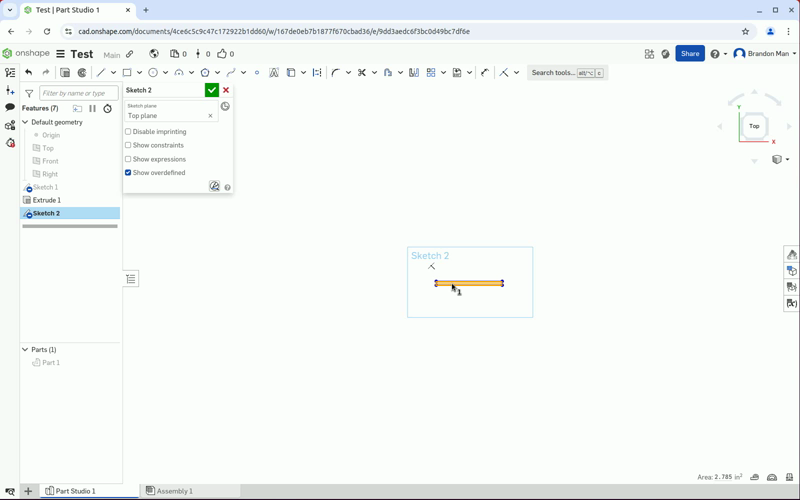
scroll(-6)
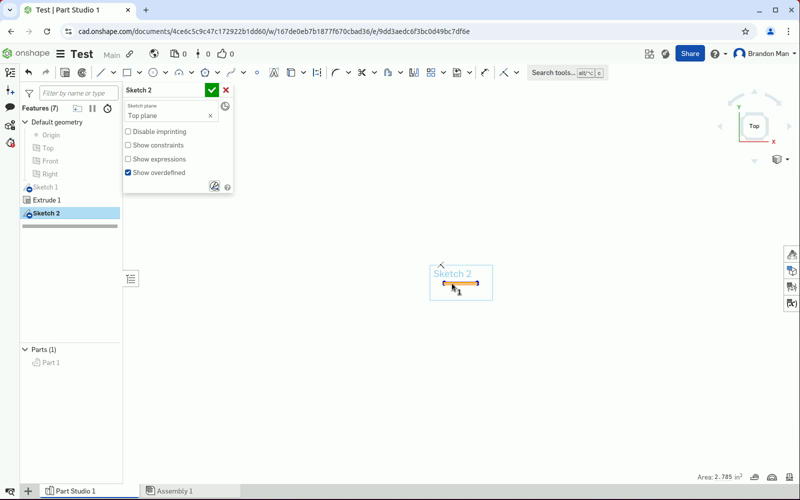
mouse_move(73, 352)
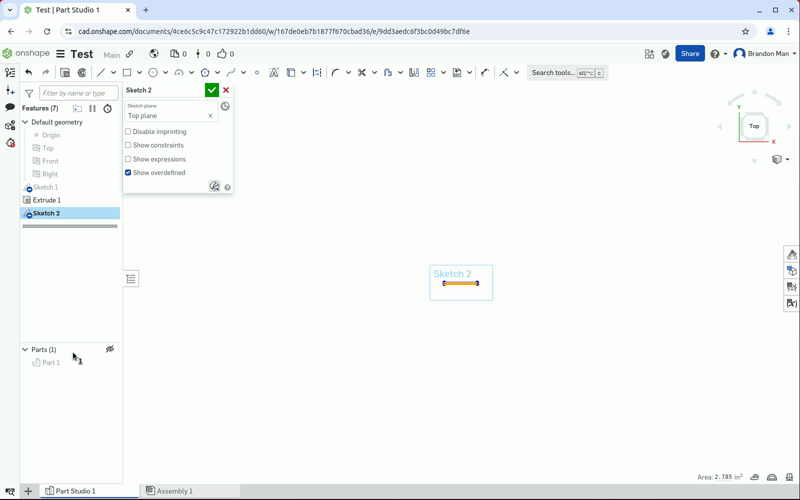
key(shift+y)
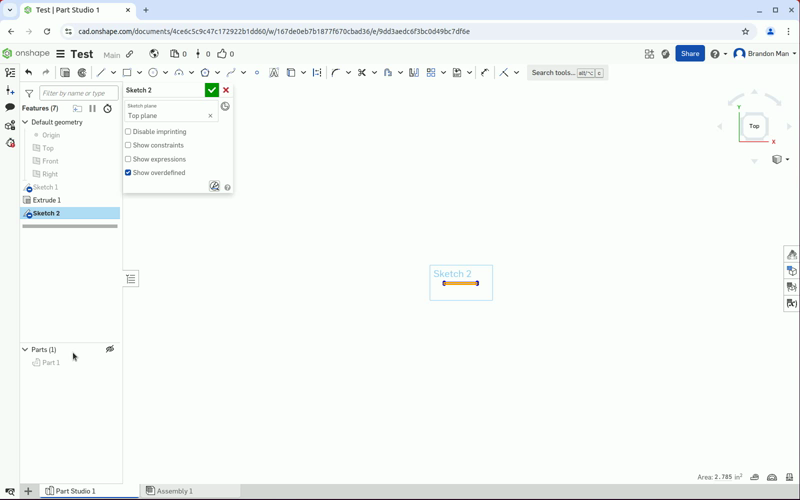
key(shift+e)
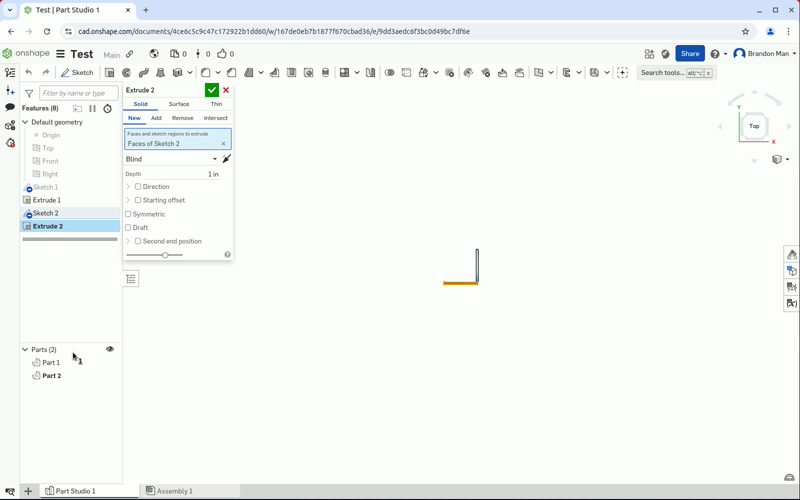
mouse_move(143, 106)
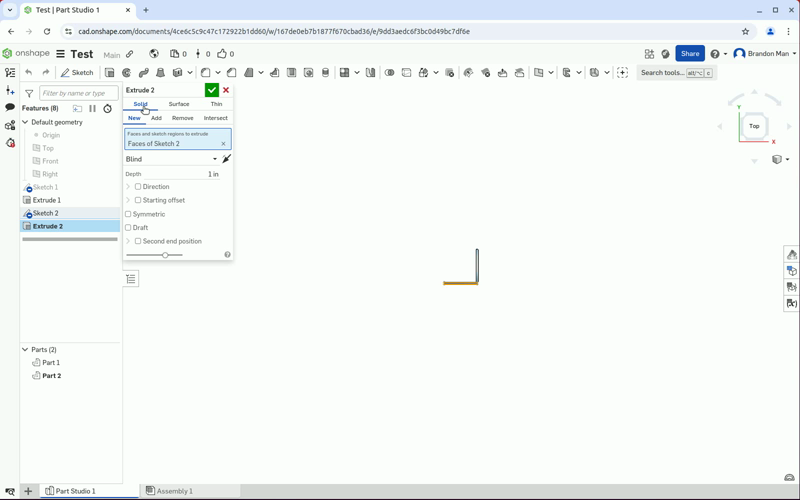
click(143, 106)
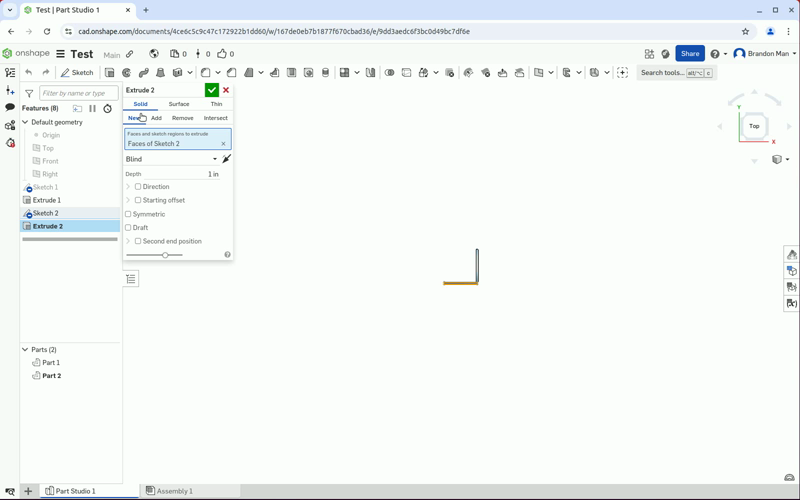
mouse_move(137, 120)
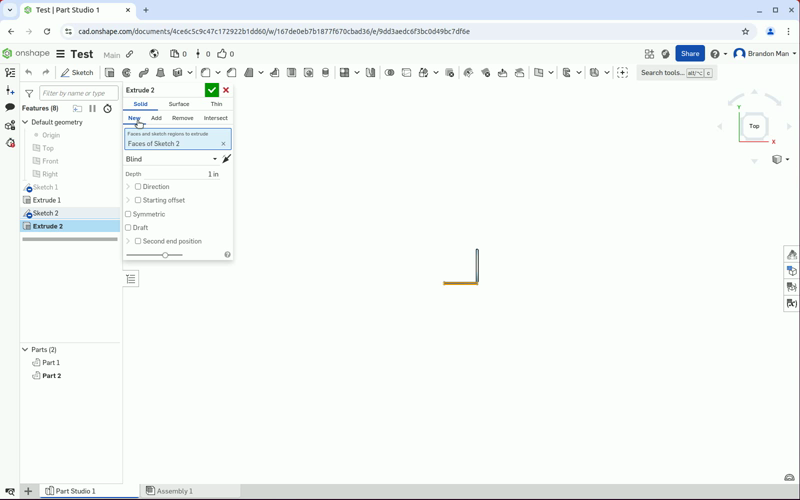
click(137, 120)
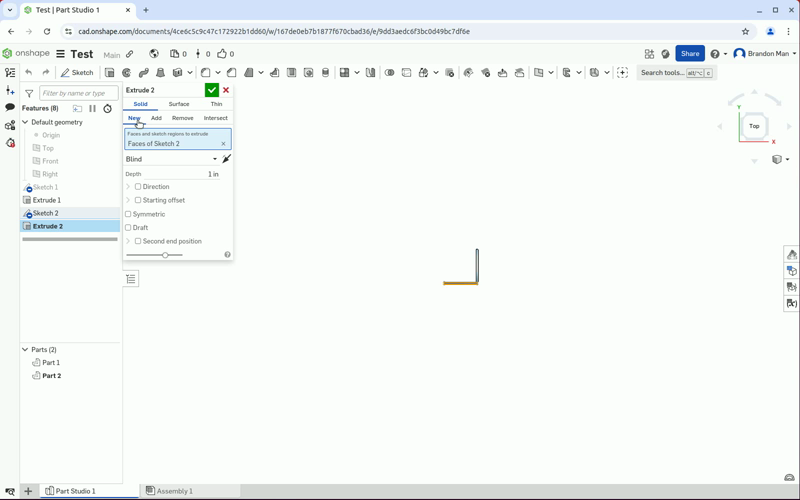
key(tab, 4)
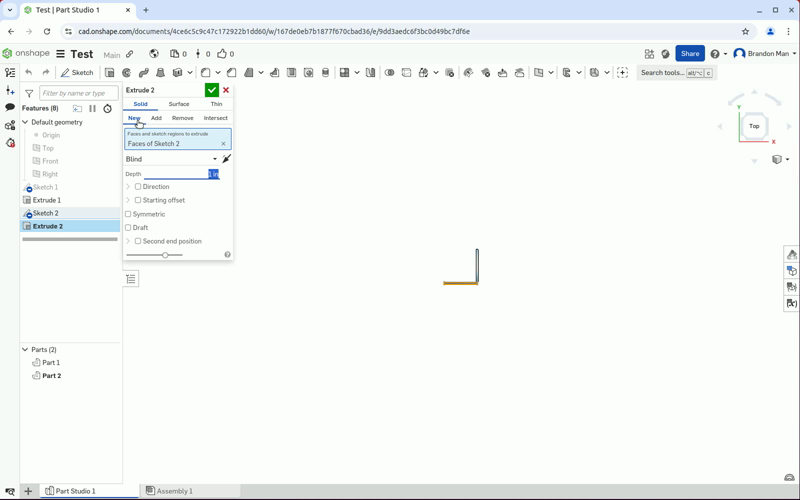
text(-23.108)
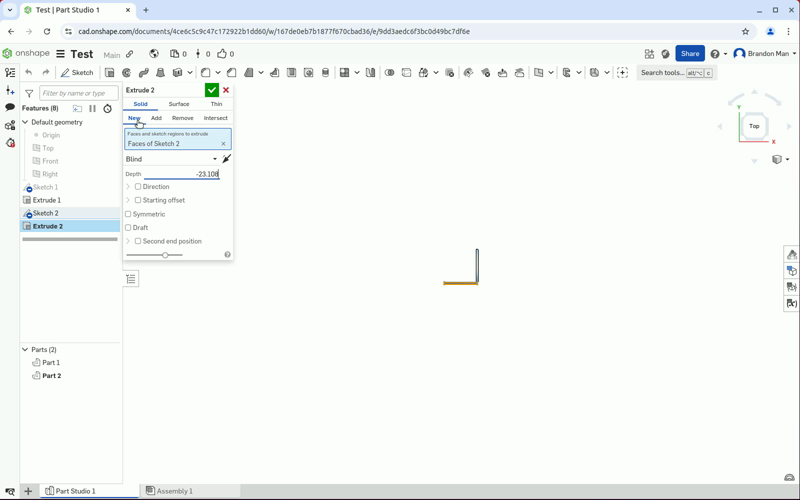
key(enter)
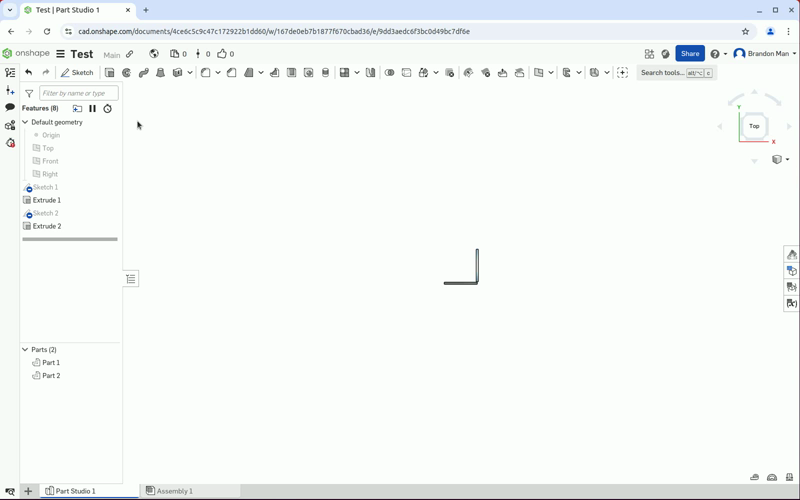
key(shift+h)
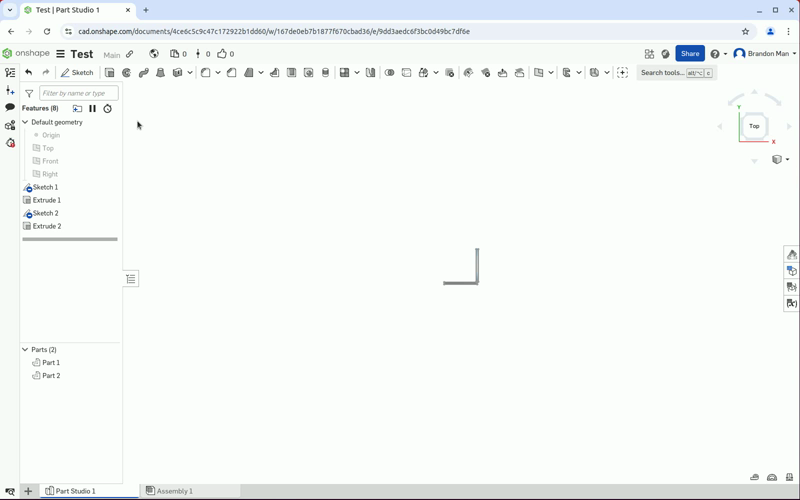
key(shift+h)
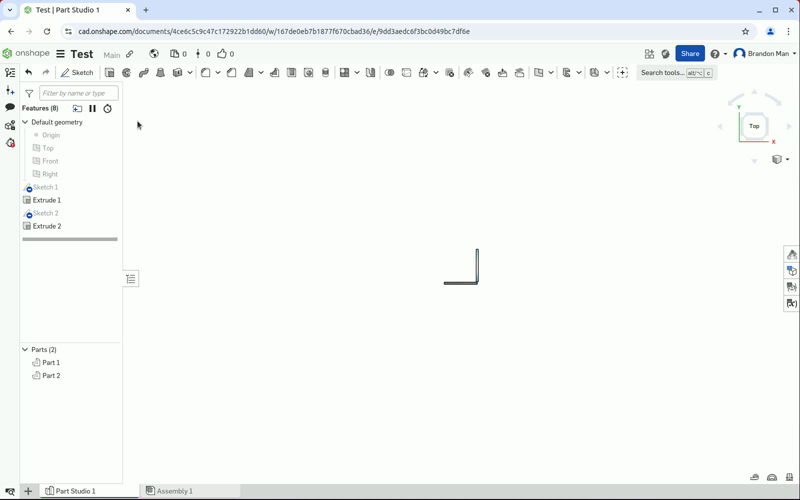
mouse_move(73, 189)
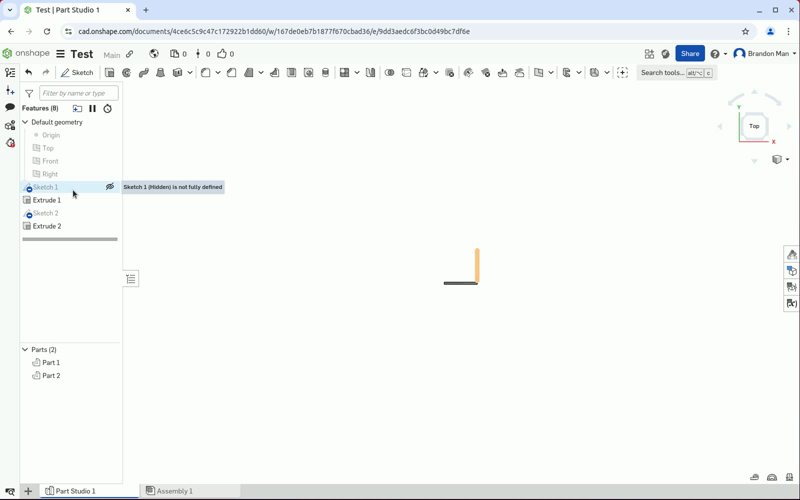
click(73, 189)
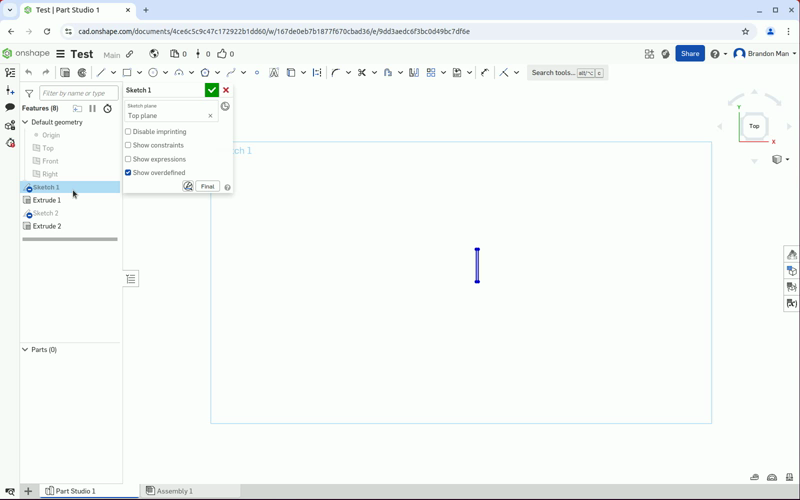
mouse_move(229, 92)
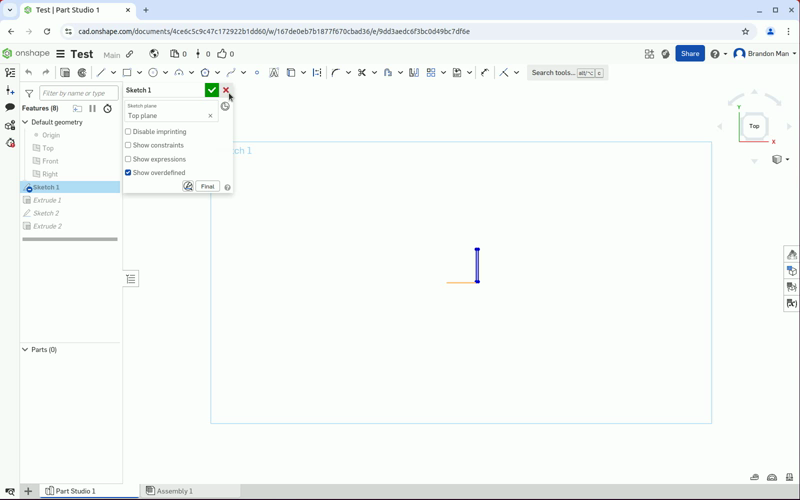
click(229, 92)
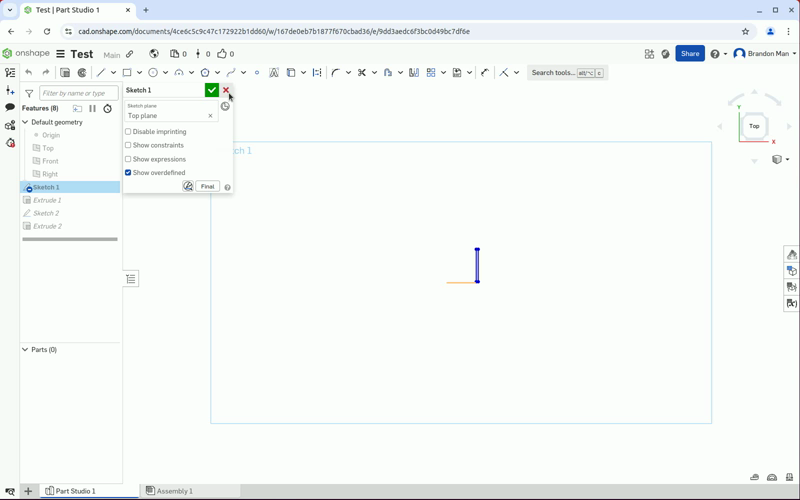
key(shift+s)
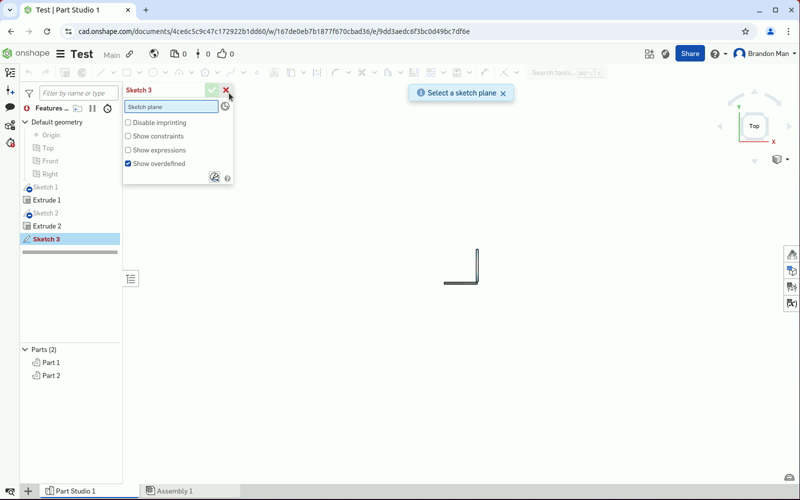
mouse_move(73, 150)
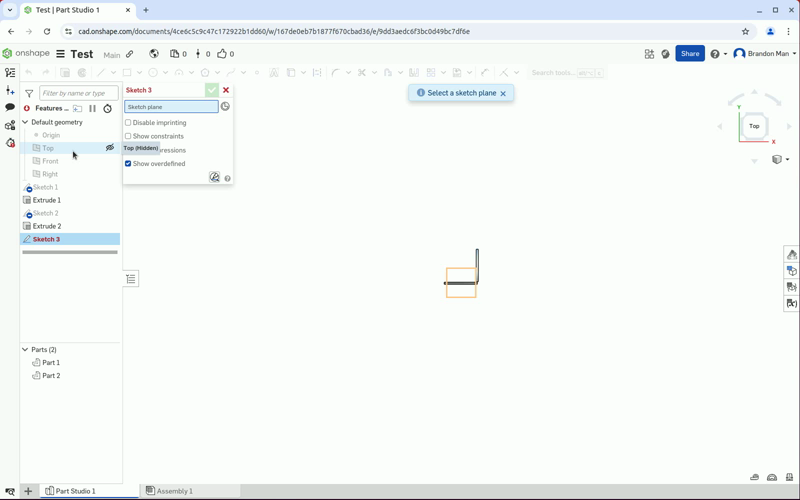
click(73, 150)
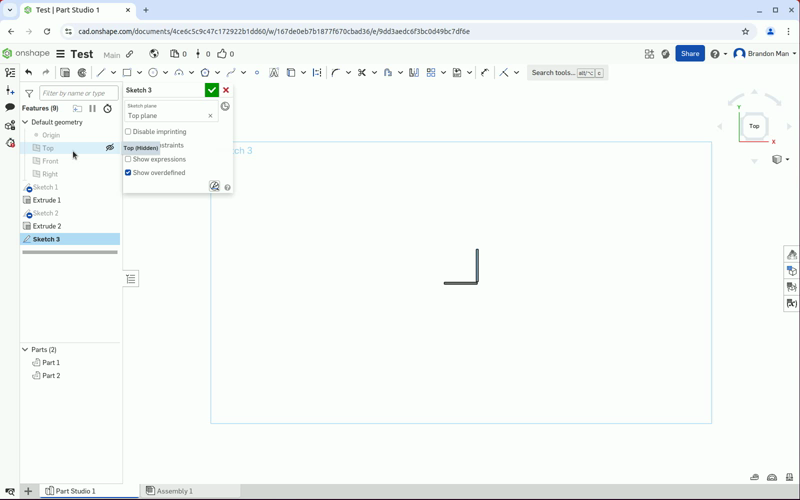
mouse_move(73, 352)
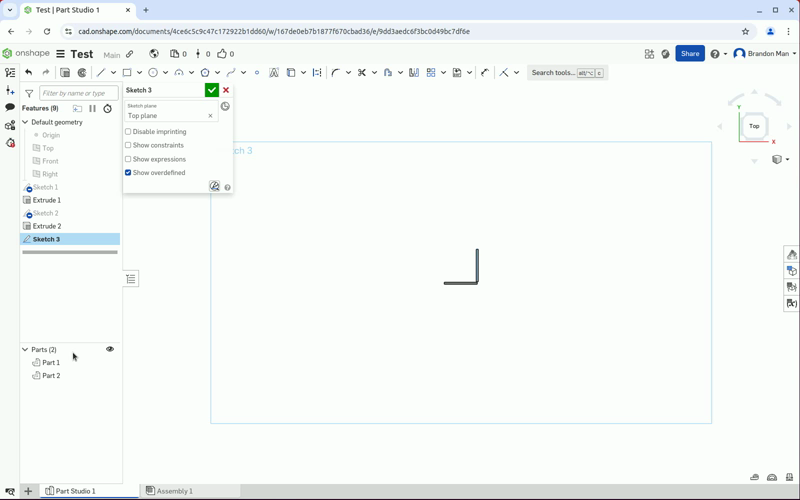
key(y)
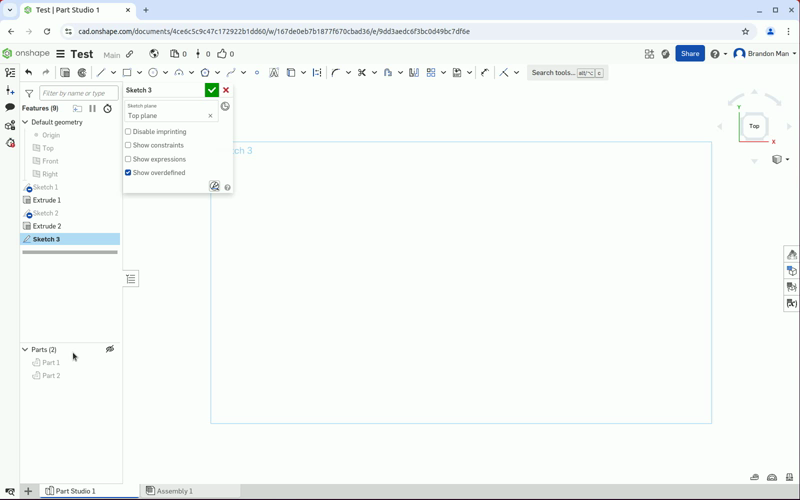
key(l)
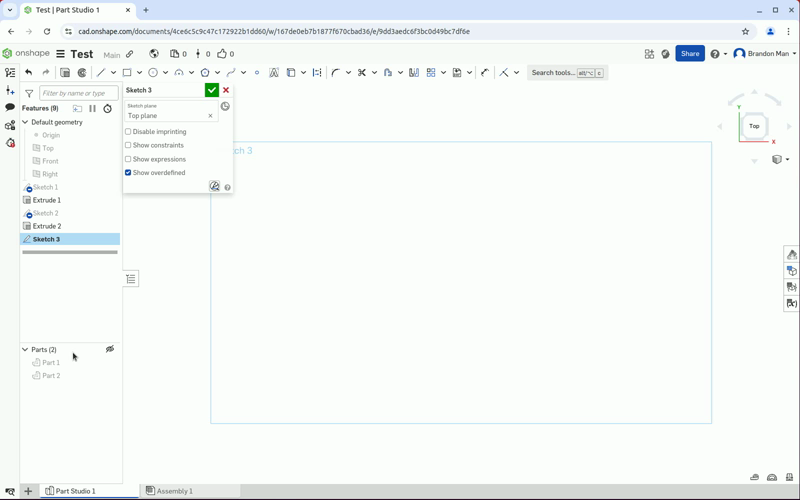
key_down(shift)
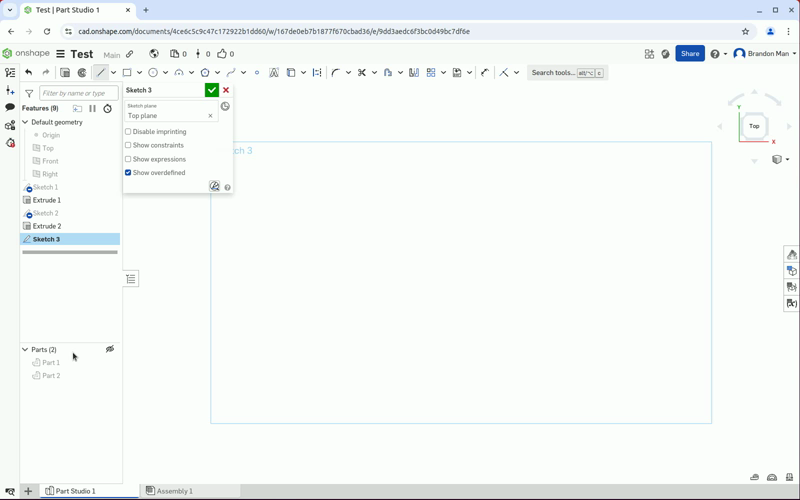
mouse_move(476, 284)
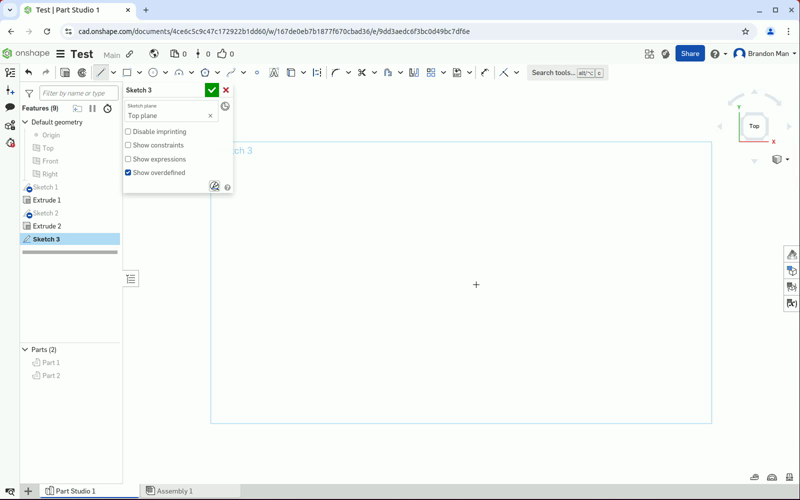
click(476, 284)
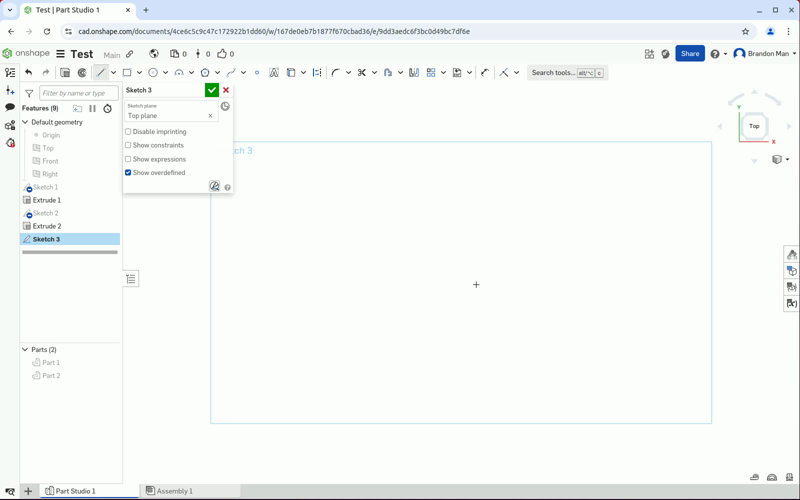
key_up(shift)
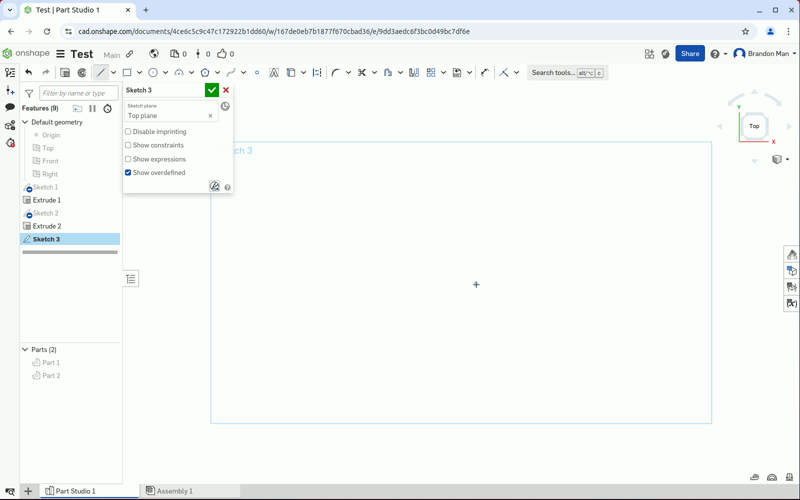
key_down(shift)
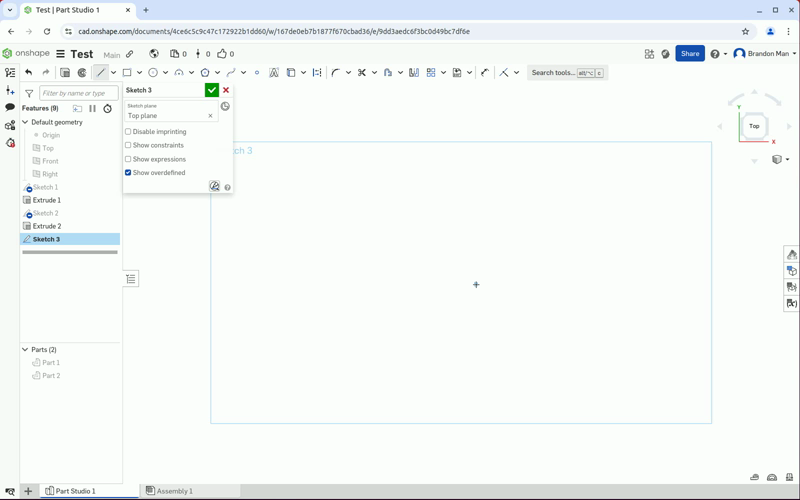
mouse_move(506, 284)
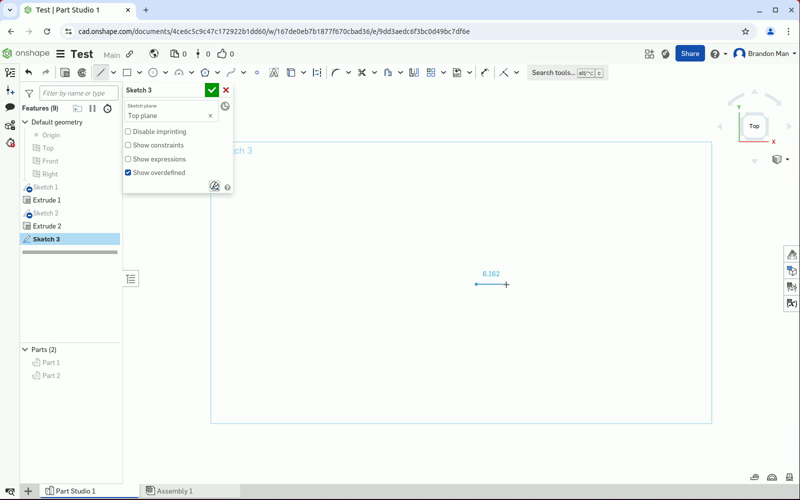
mouse_move(479, 284)
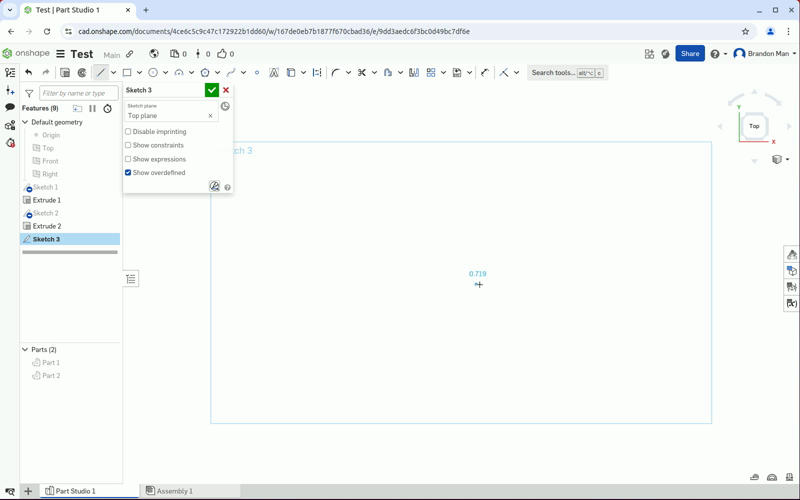
scroll(6)
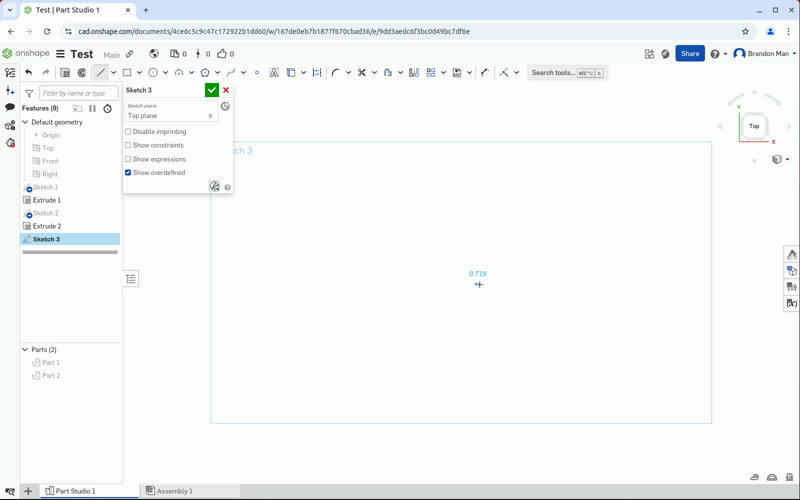
scroll(6)
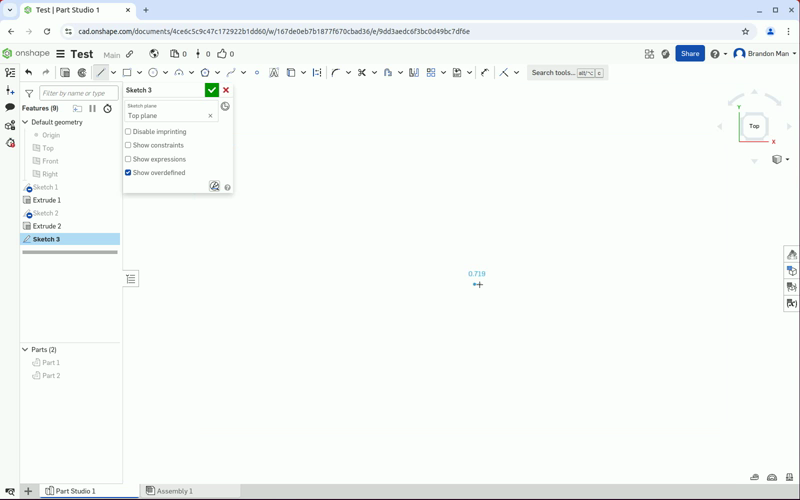
scroll(6)
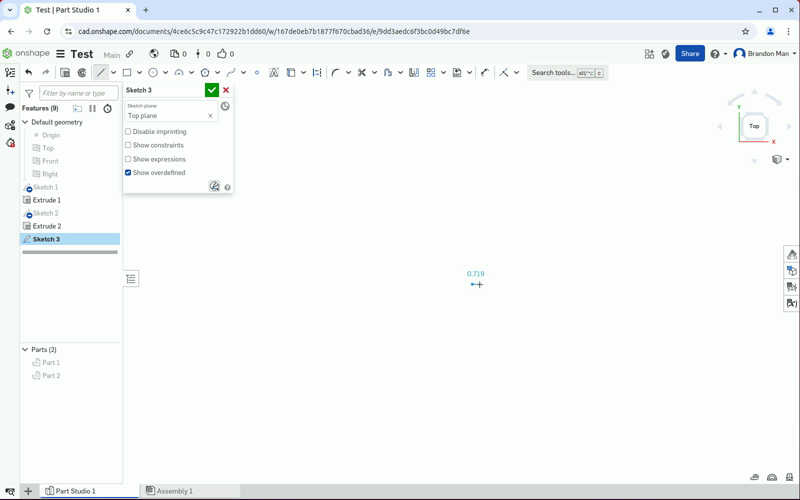
scroll(6)
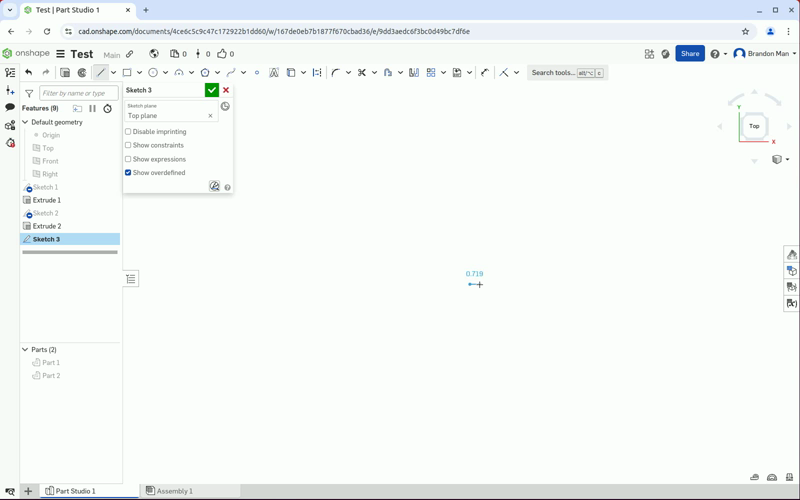
scroll(6)
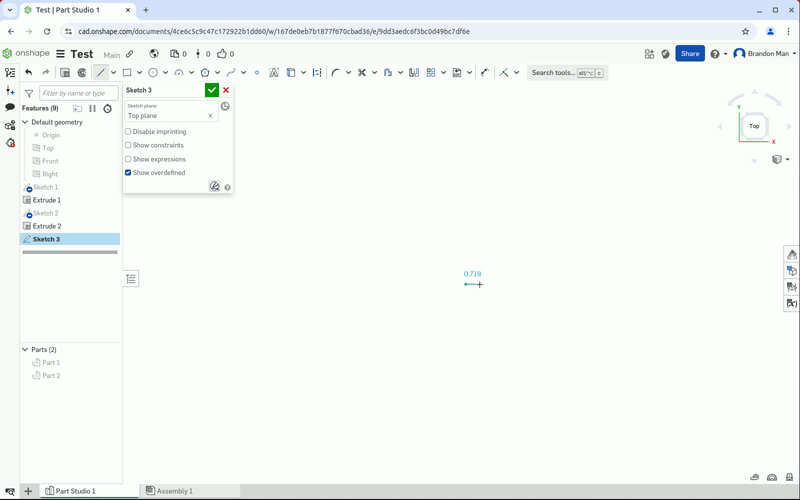
scroll(6)
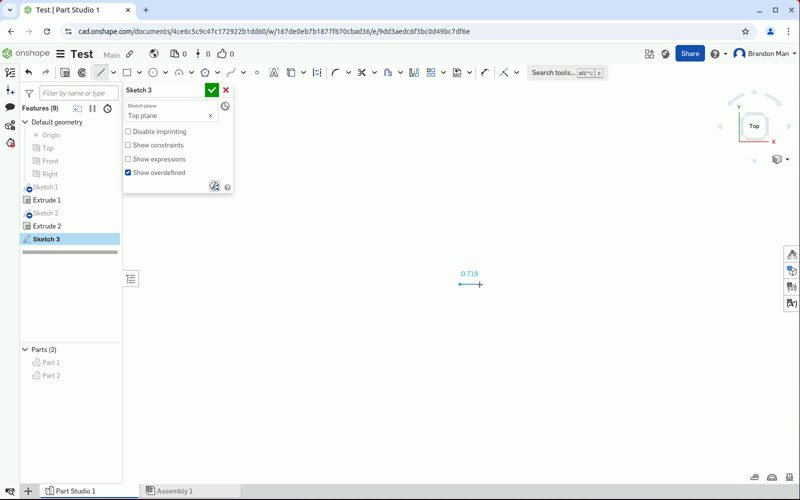
scroll(6)
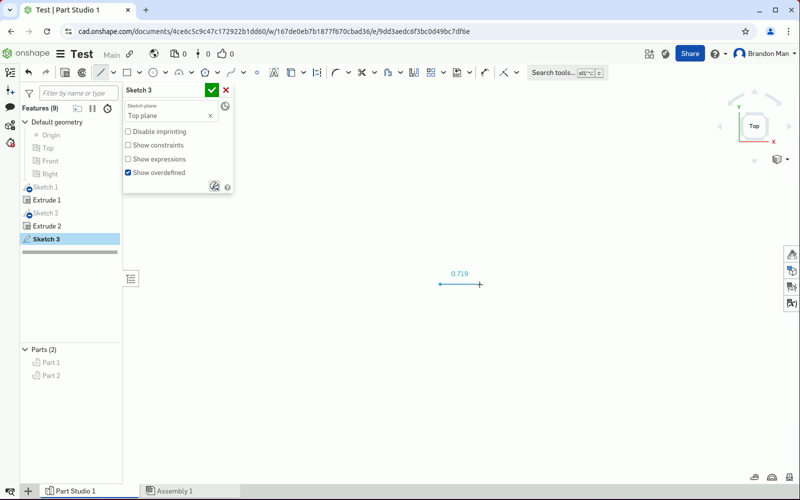
click(479, 284)
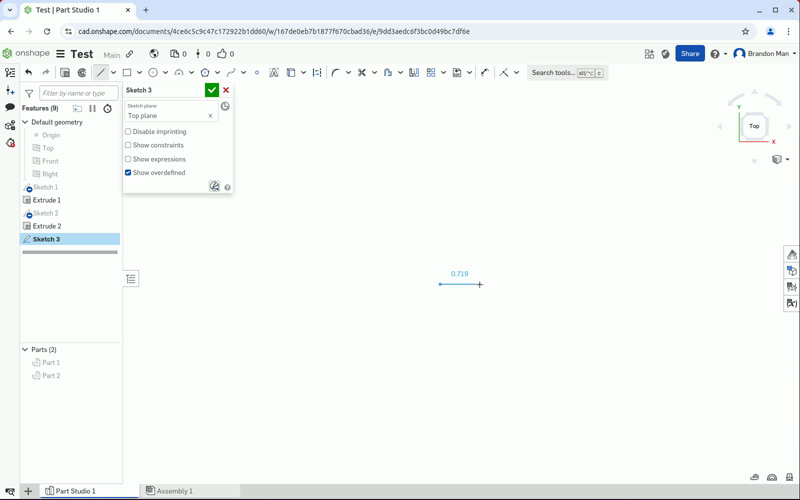
scroll(-6)
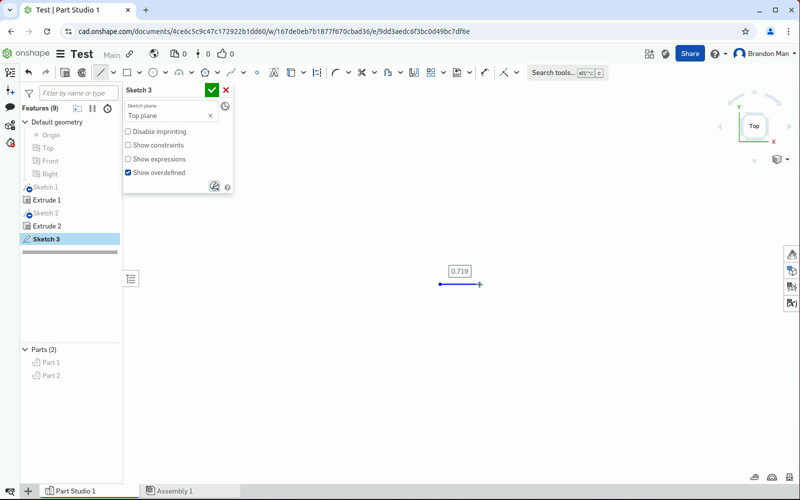
scroll(-6)
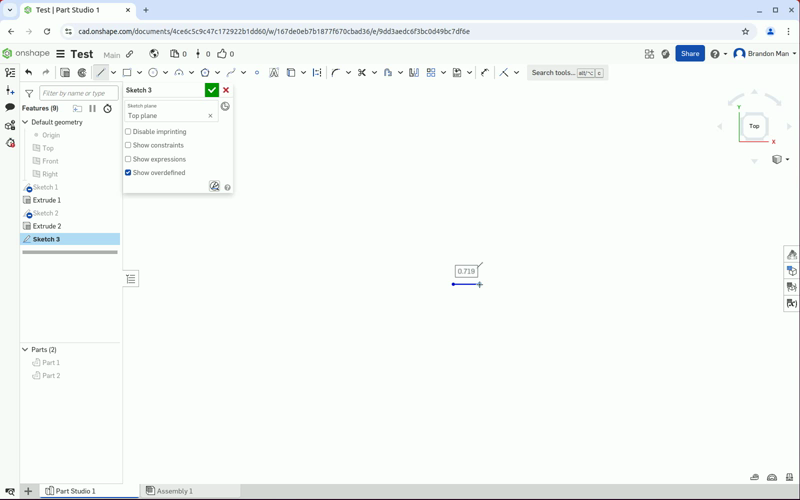
scroll(-6)
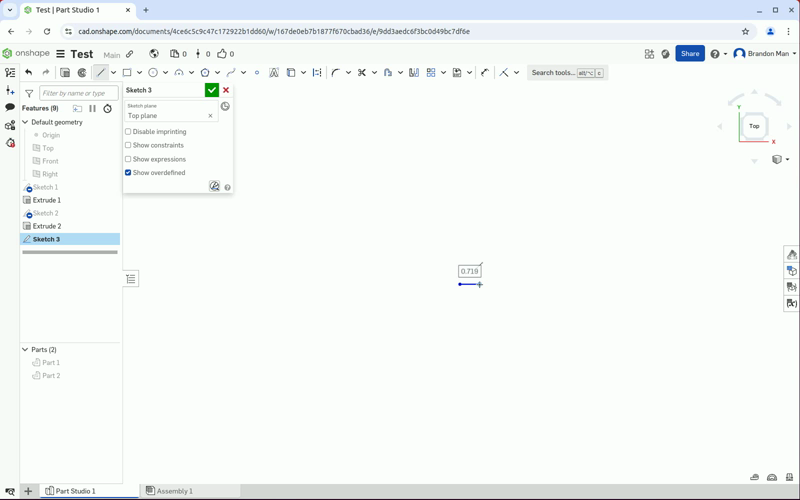
scroll(-6)
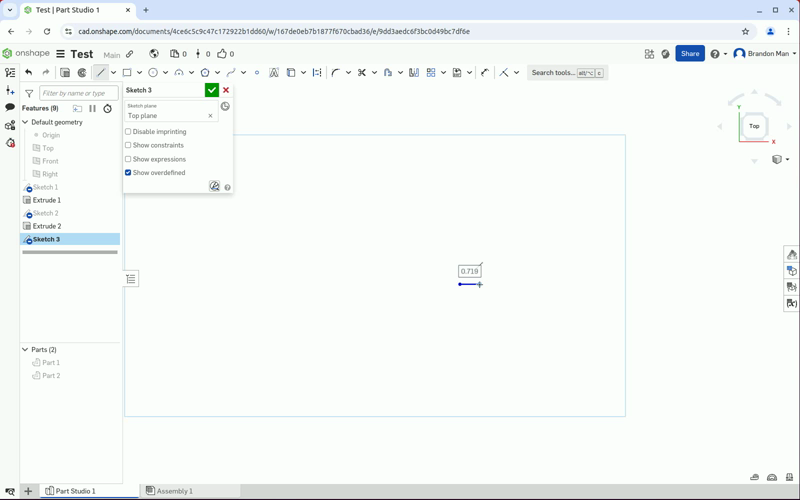
scroll(-6)
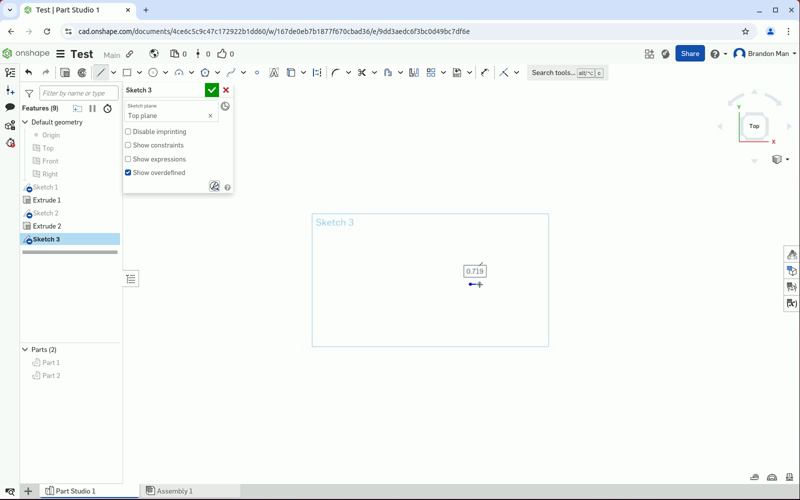
scroll(-6)
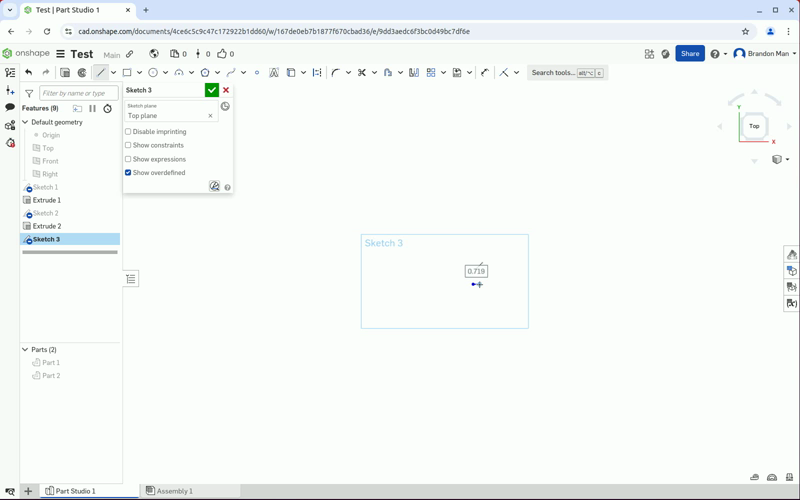
scroll(-6)
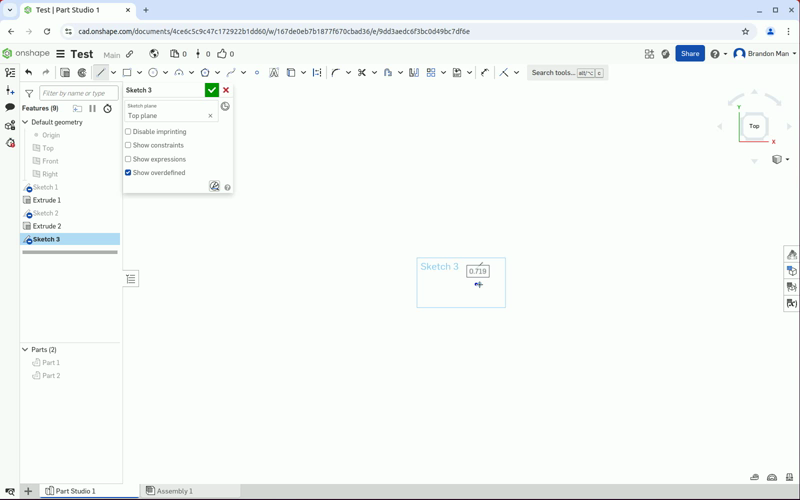
key_up(shift)
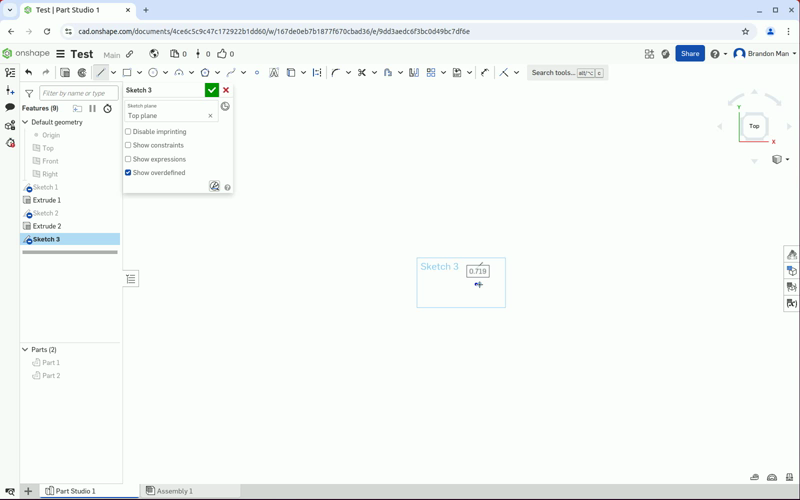
key_down(shift)
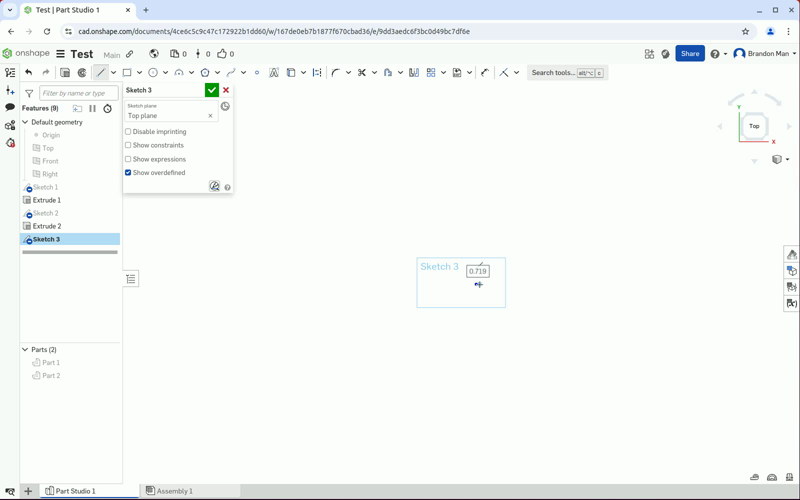
mouse_move(509, 284)
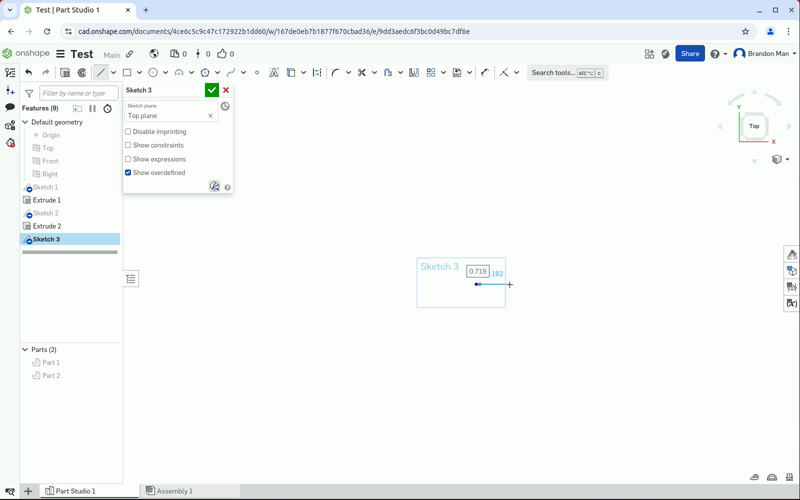
mouse_move(479, 280)
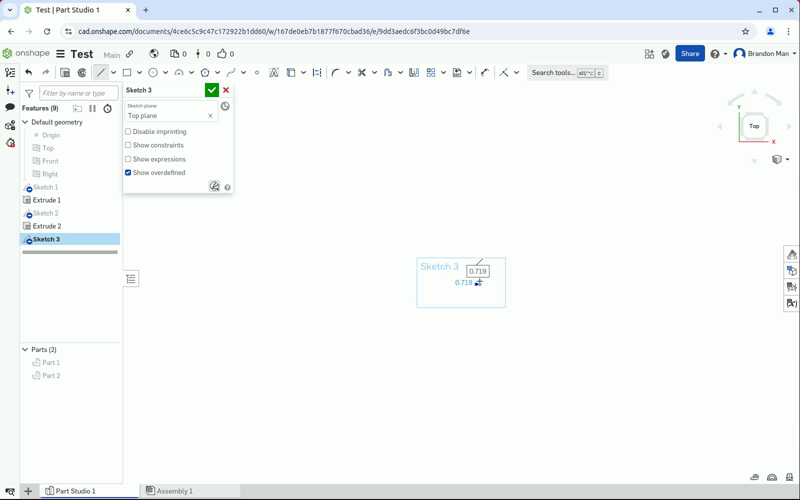
scroll(6)
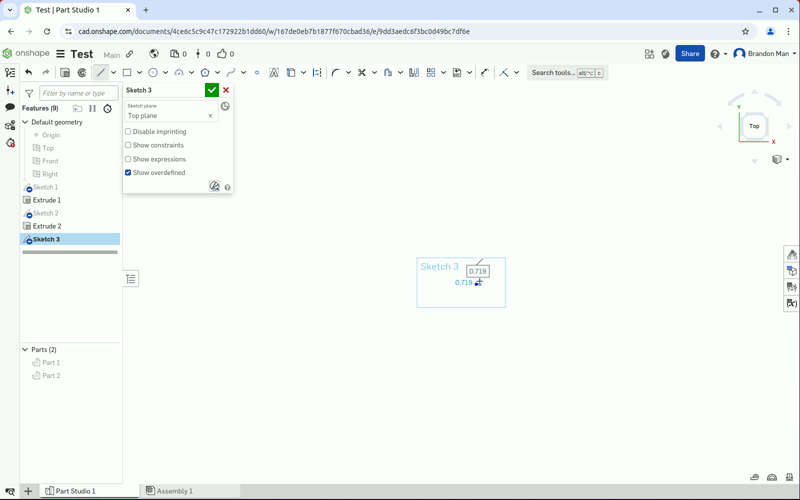
scroll(6)
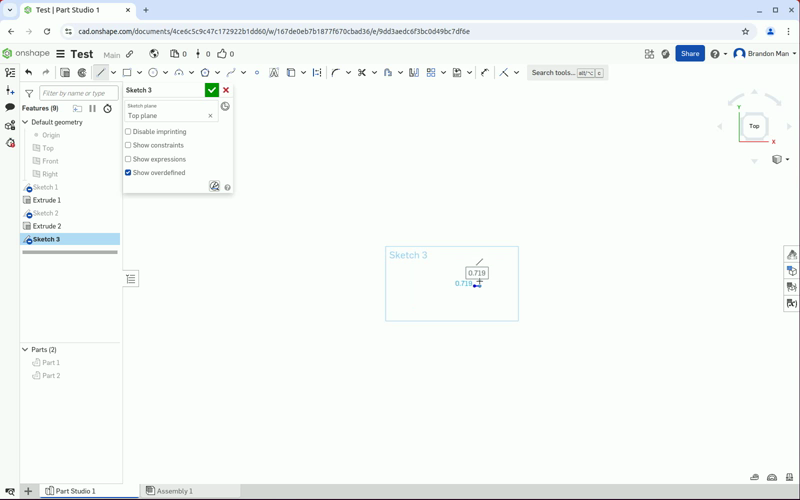
scroll(6)
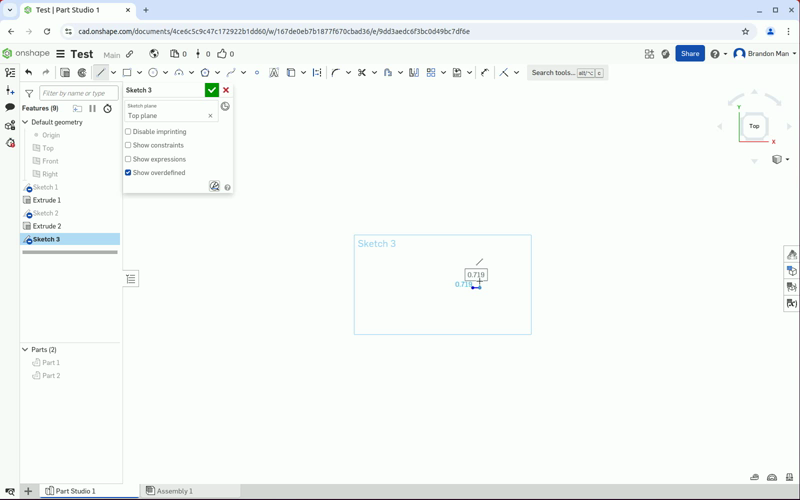
scroll(6)
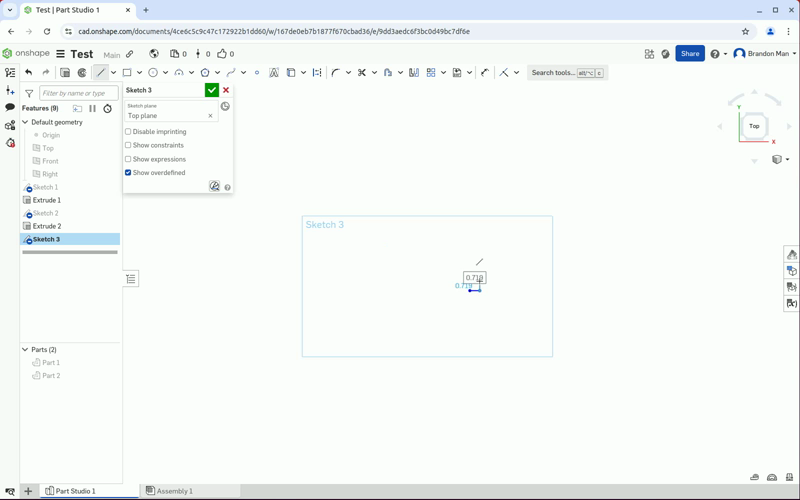
scroll(6)
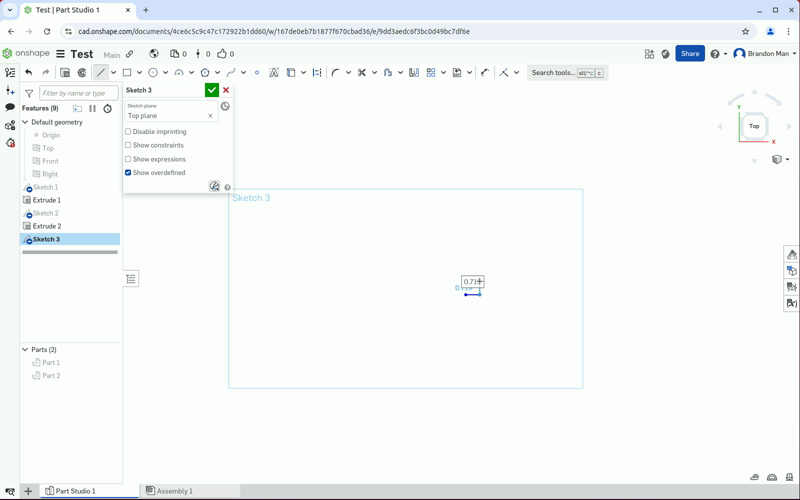
scroll(6)
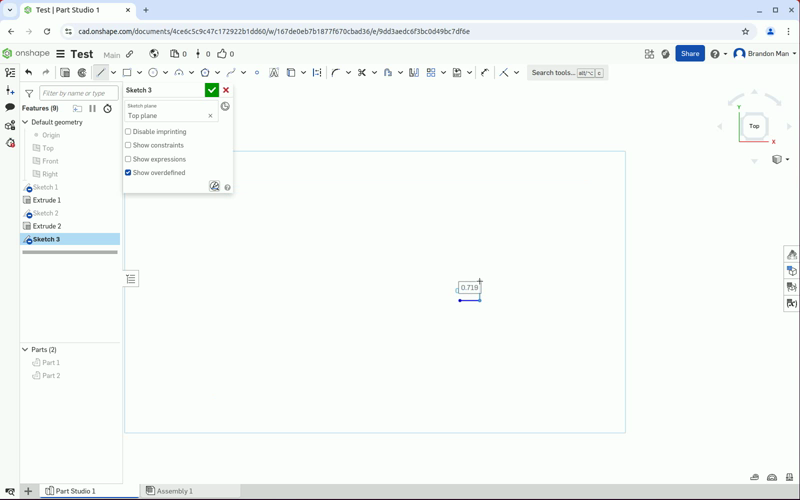
scroll(6)
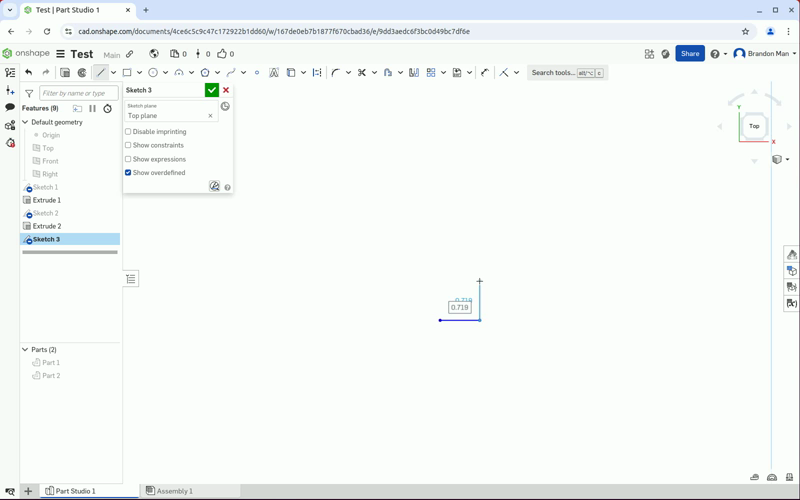
click(479, 280)
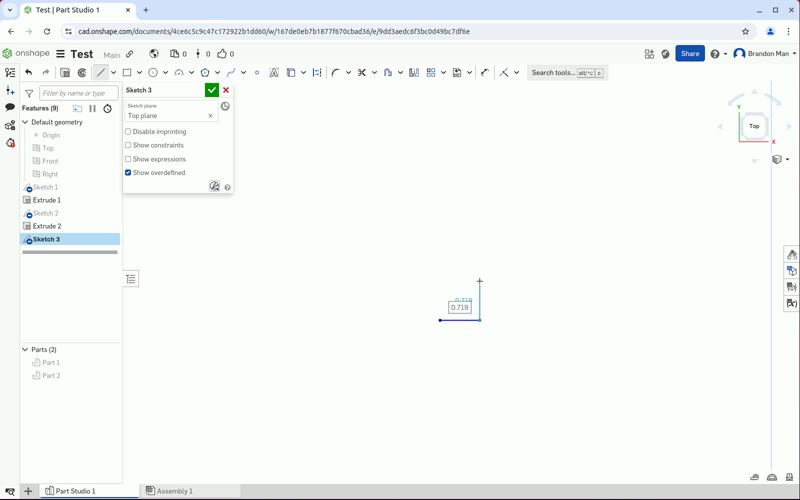
scroll(-6)
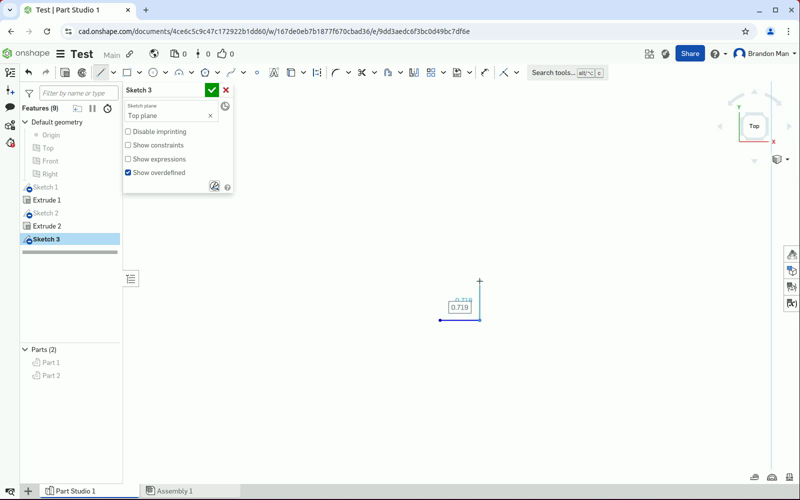
scroll(-6)
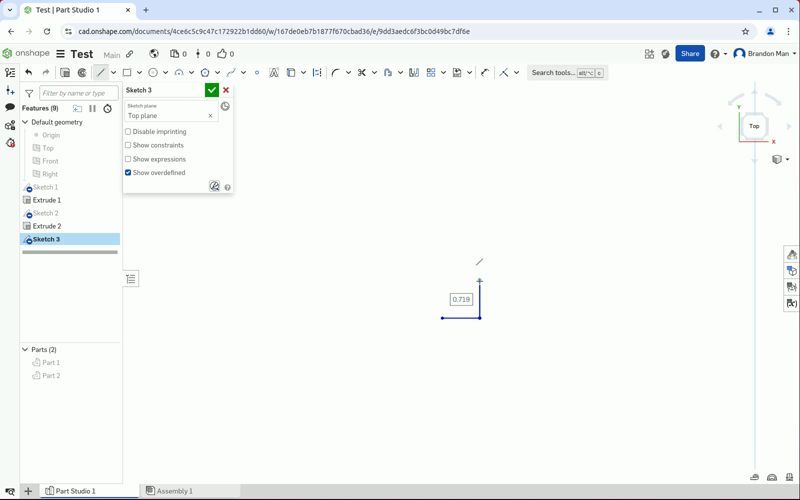
scroll(-6)
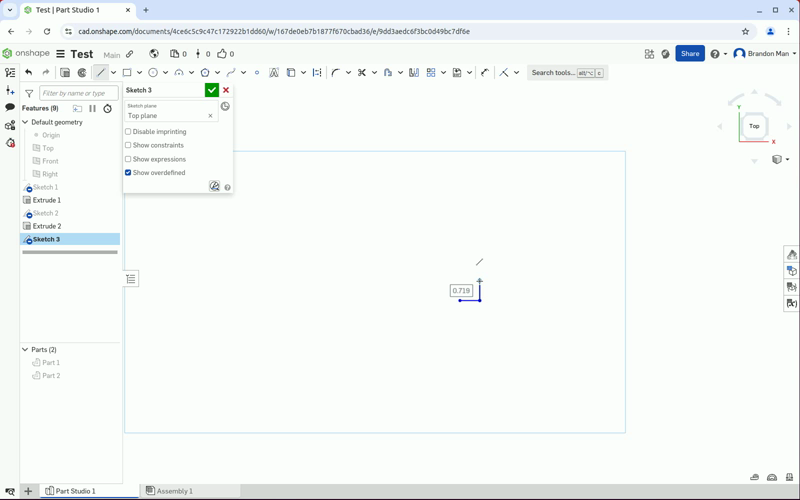
scroll(-6)
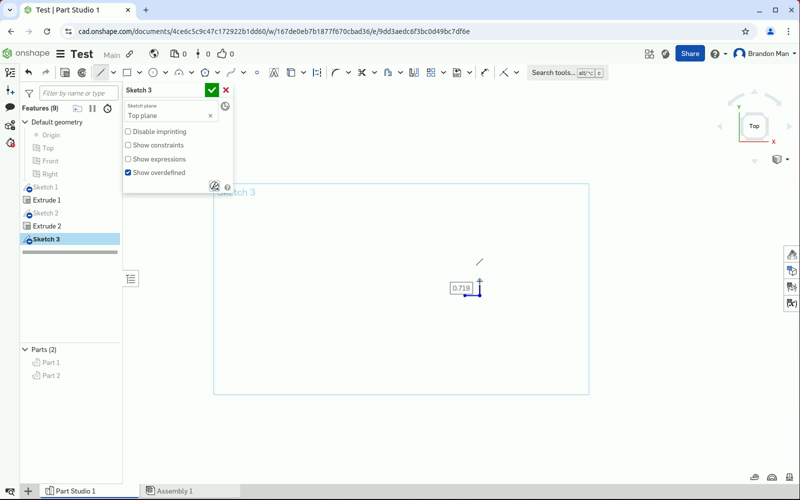
scroll(-6)
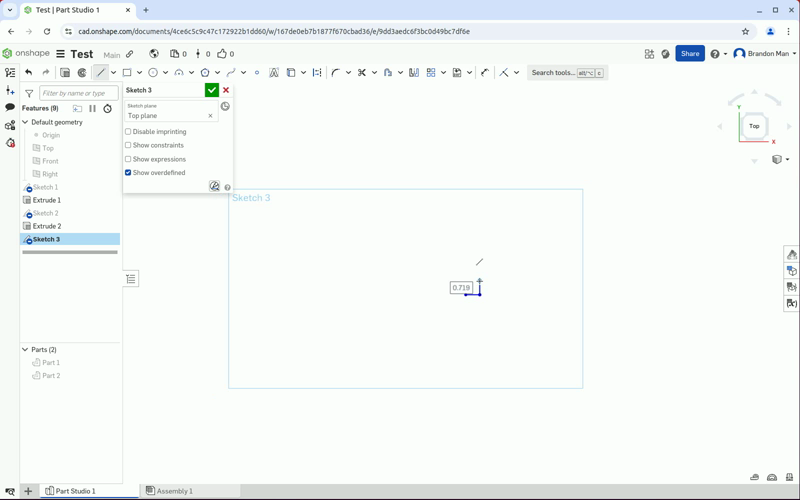
scroll(-6)
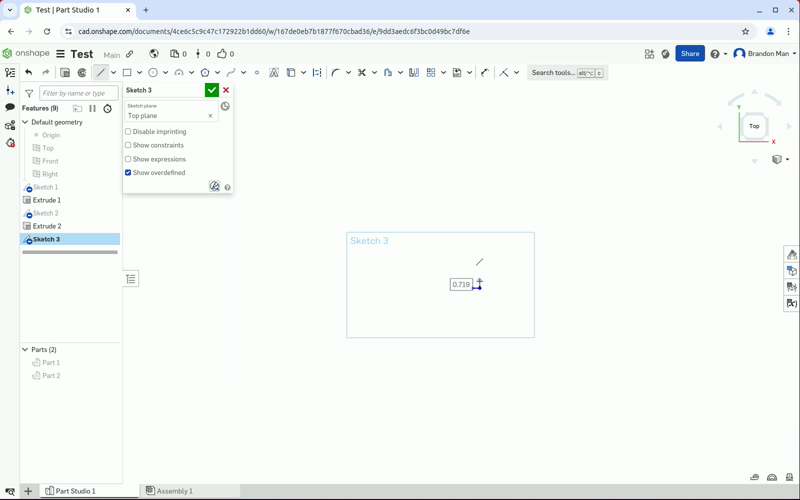
scroll(-6)
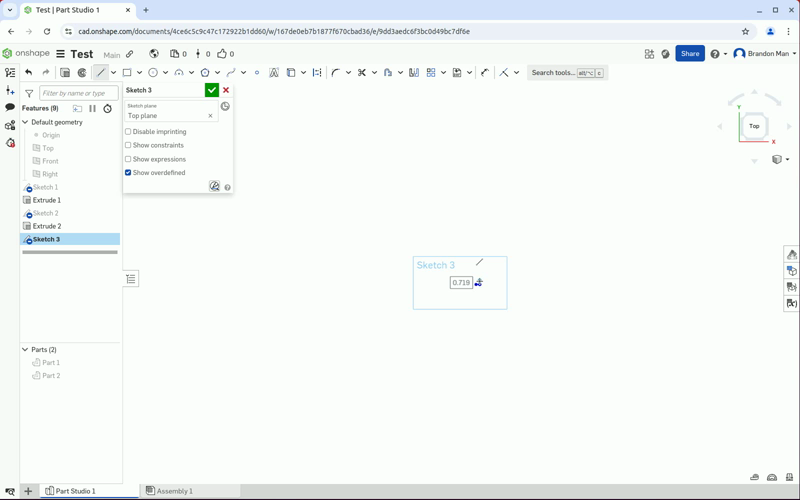
key_up(shift)
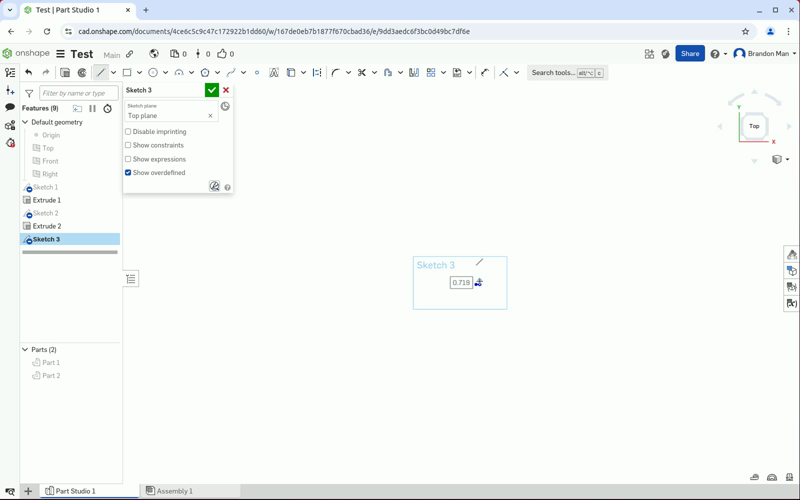
key_down(shift)
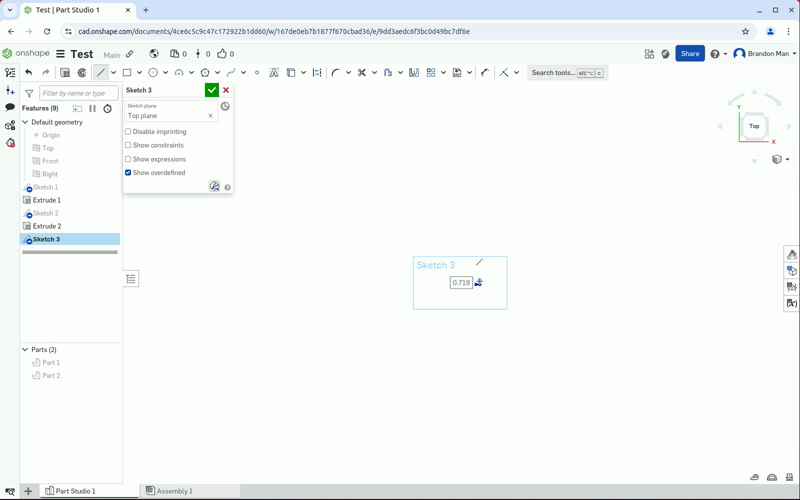
mouse_move(509, 280)
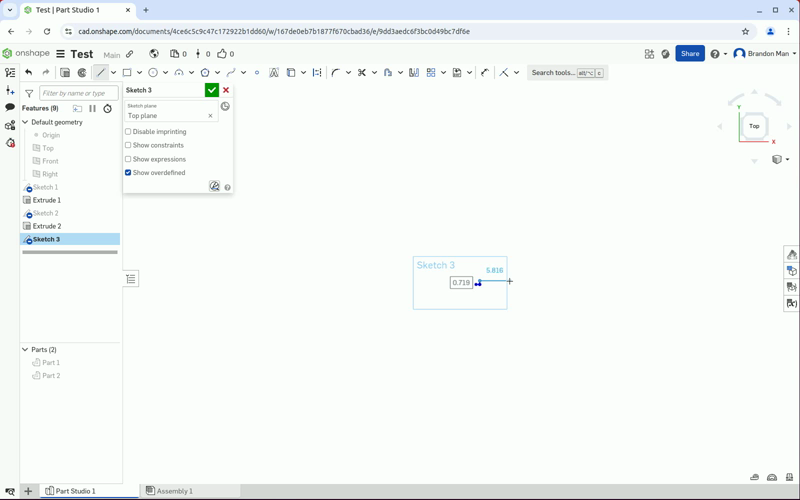
mouse_move(476, 280)
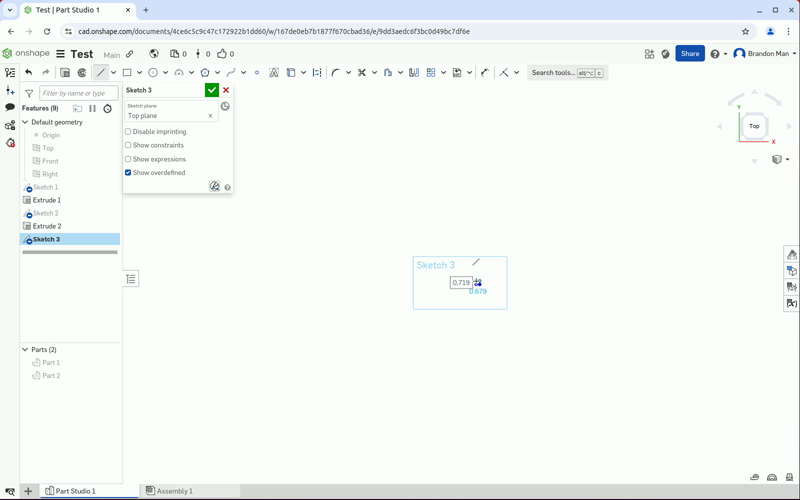
scroll(6)
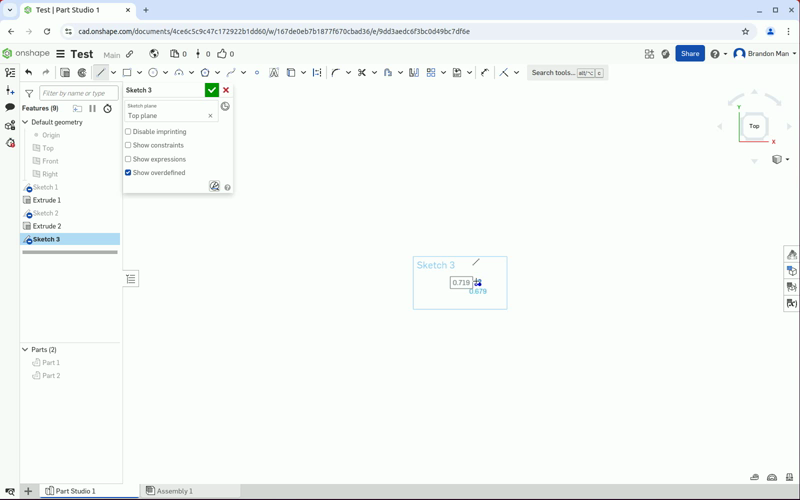
scroll(6)
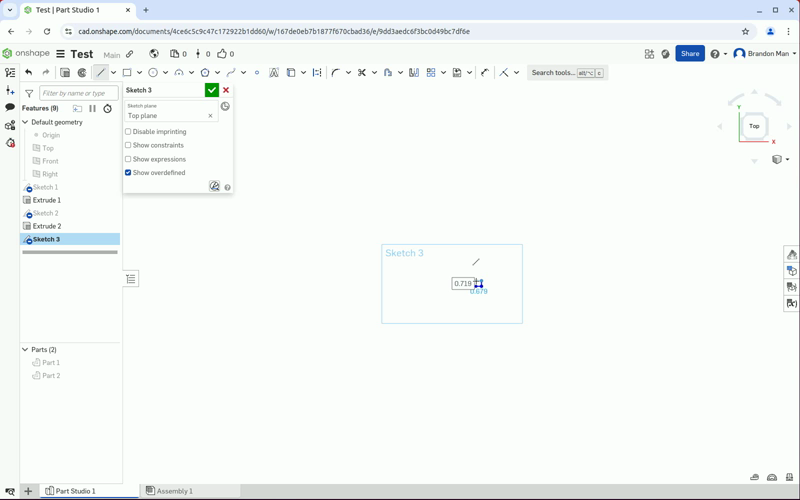
scroll(6)
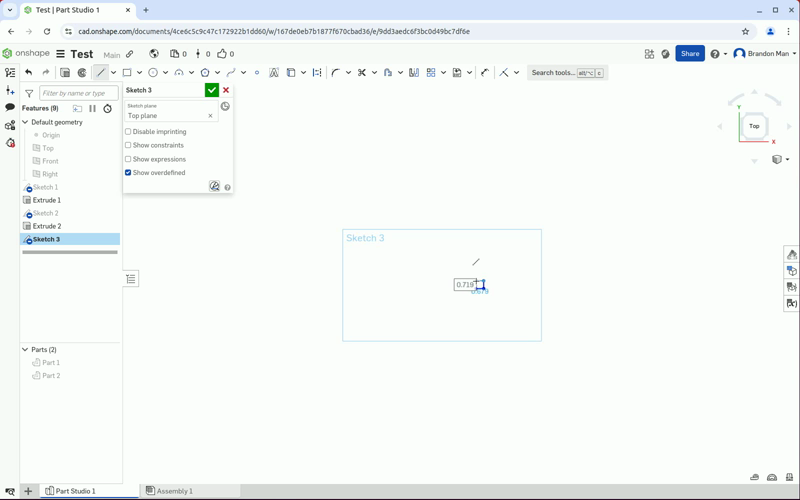
scroll(6)
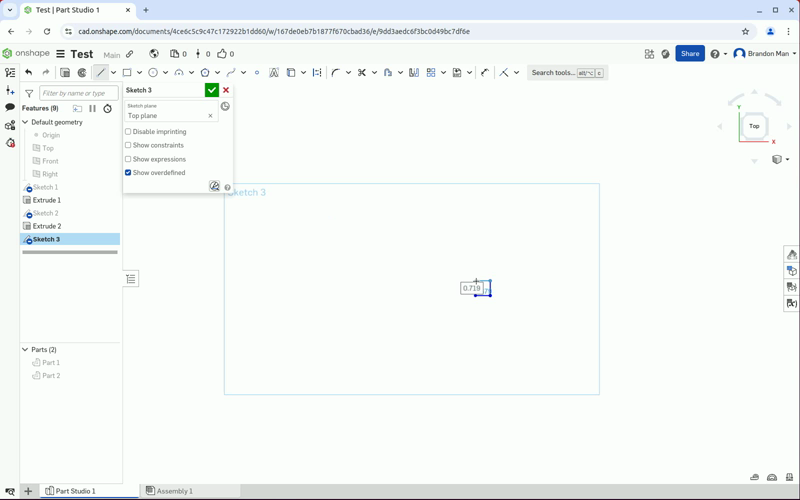
scroll(6)
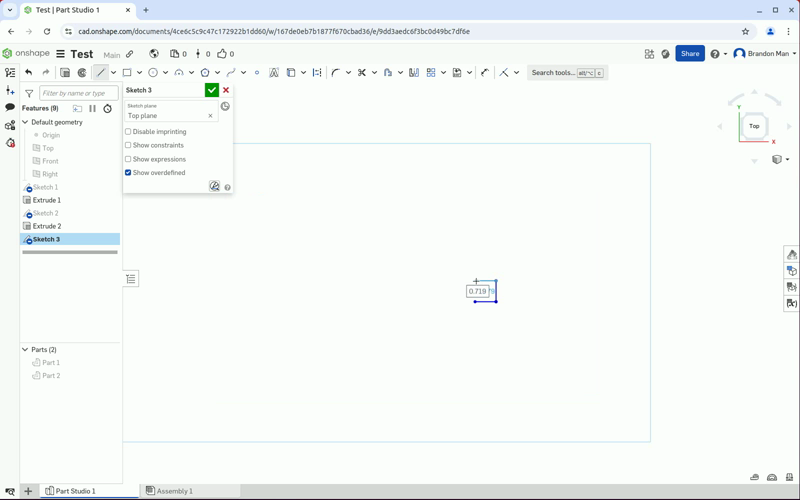
scroll(6)
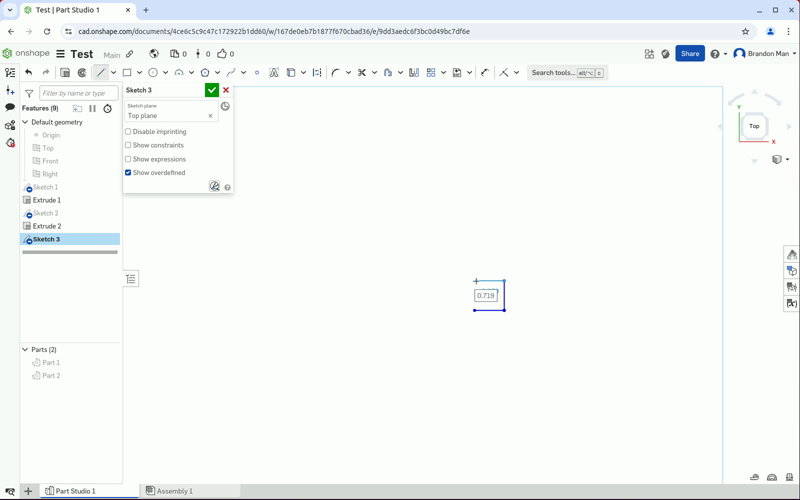
scroll(6)
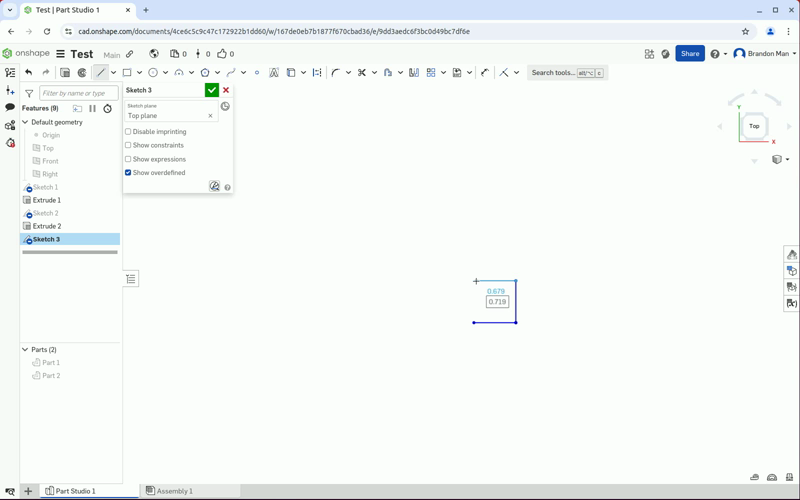
click(476, 280)
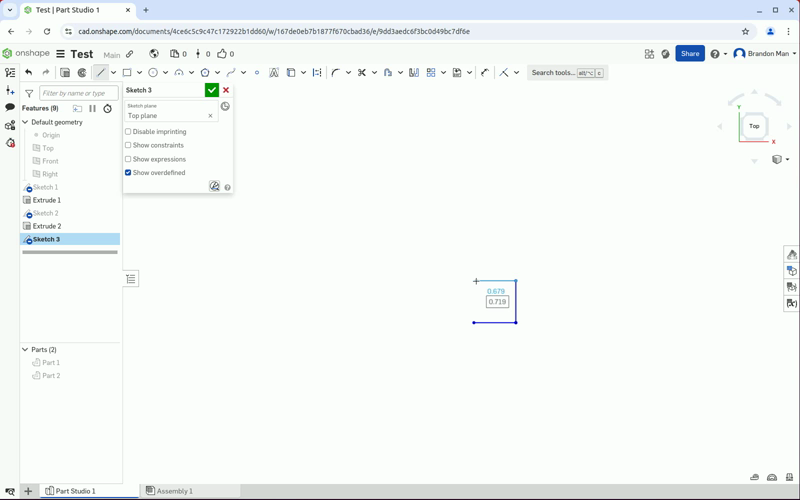
scroll(-6)
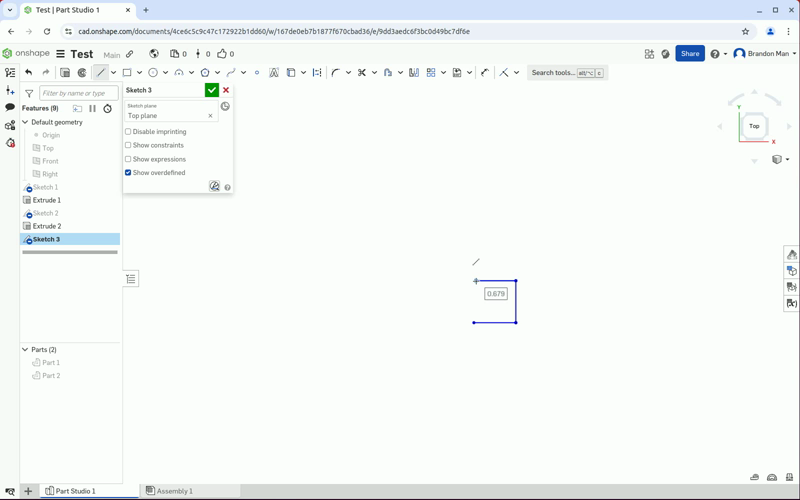
scroll(-6)
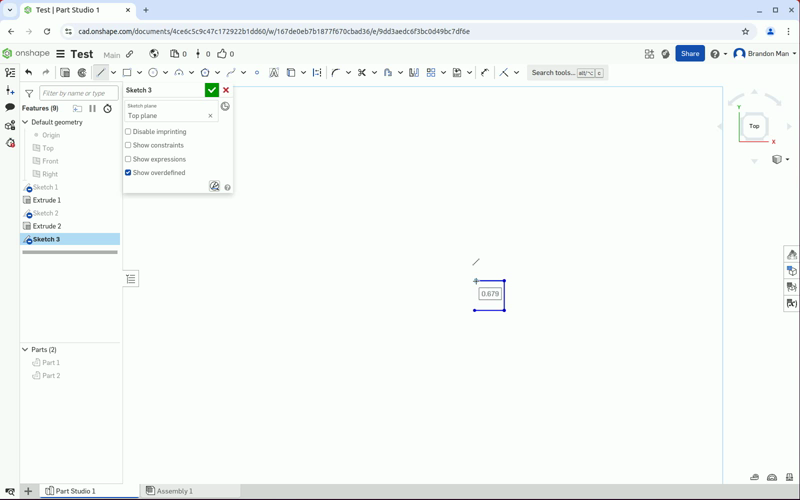
scroll(-6)
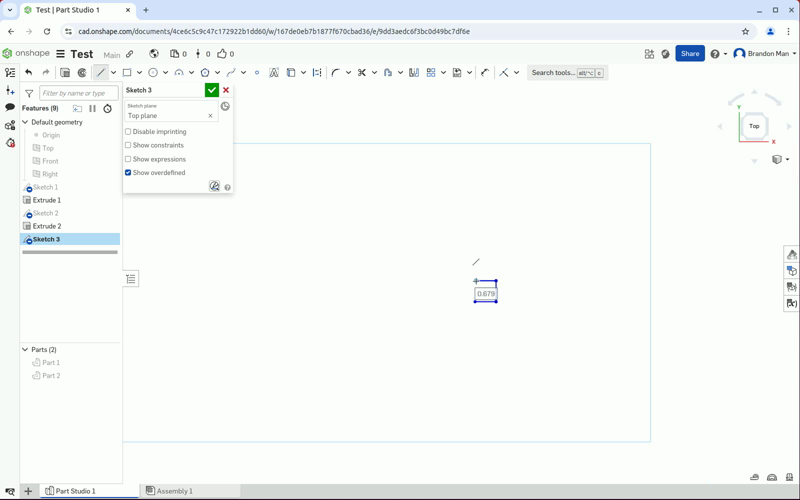
scroll(-6)
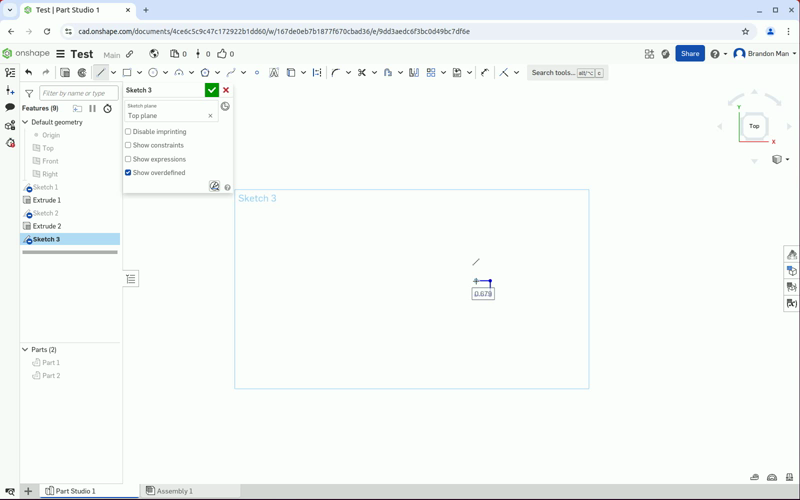
scroll(-6)
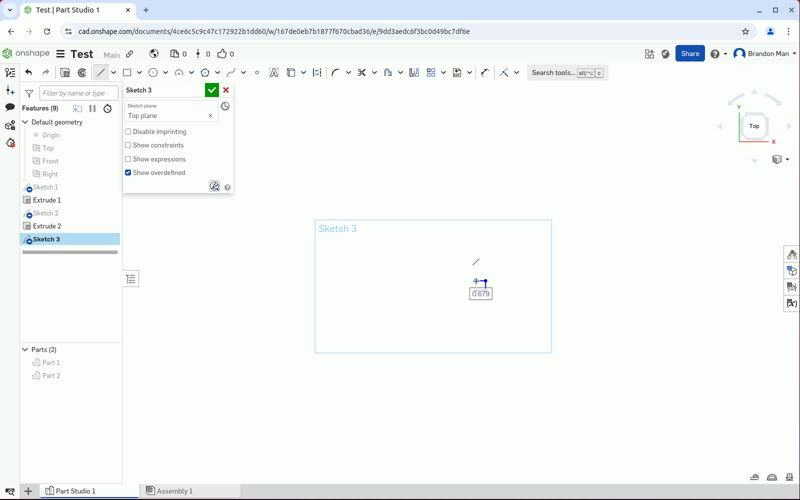
scroll(-6)
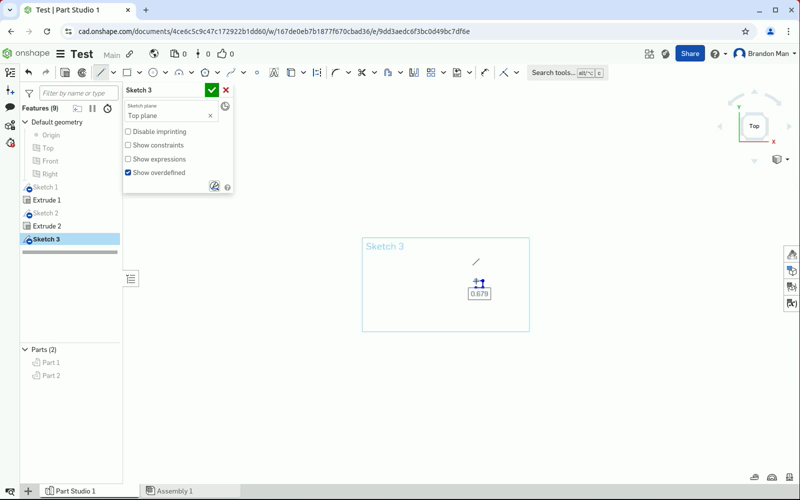
scroll(-6)
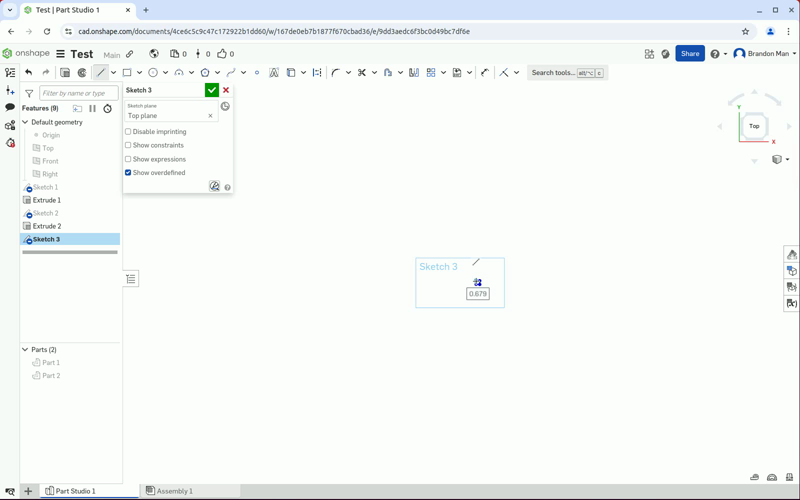
key_up(shift)
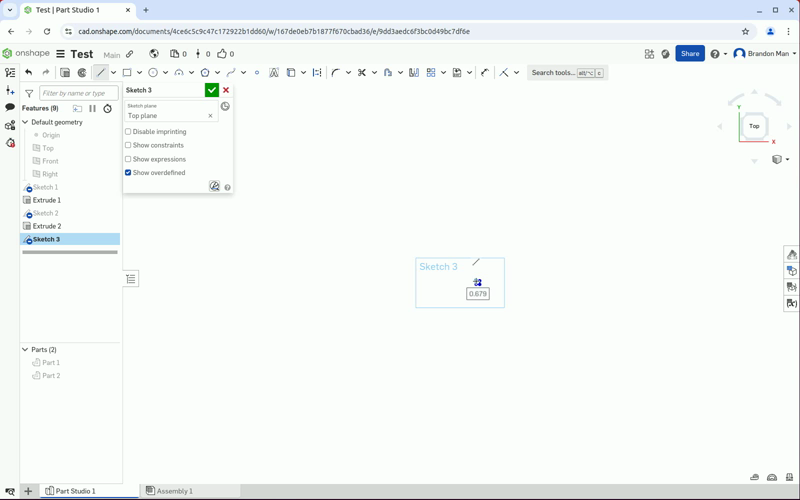
mouse_move(506, 280)
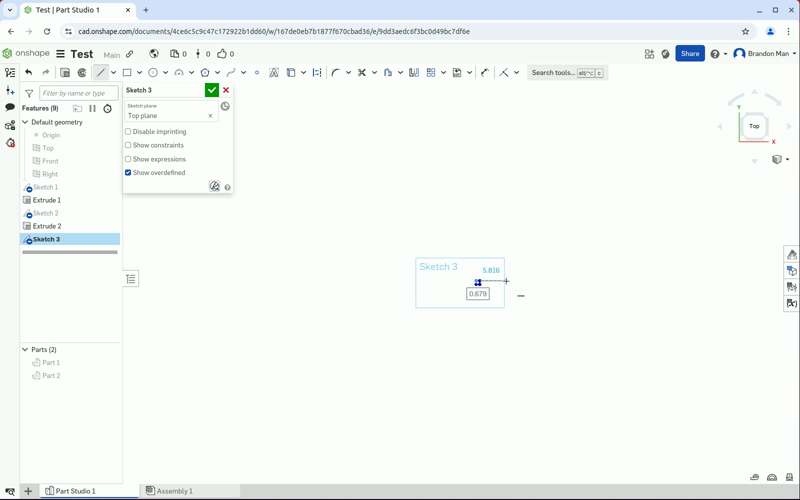
key_down(shift)
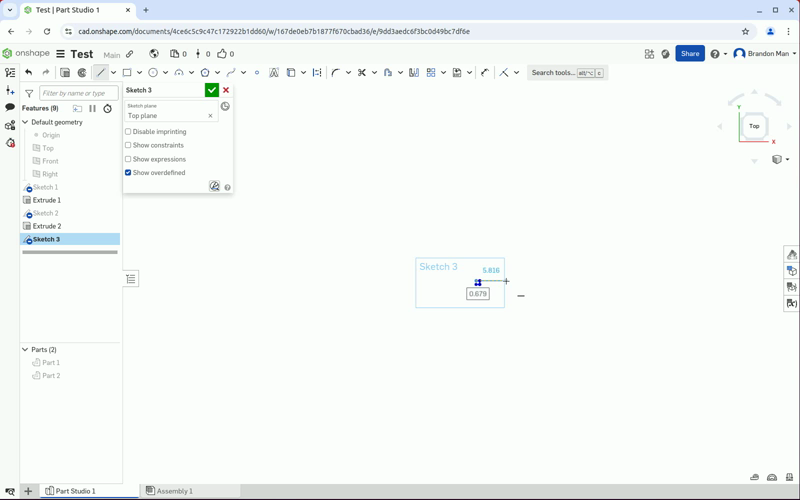
mouse_move(476, 284)
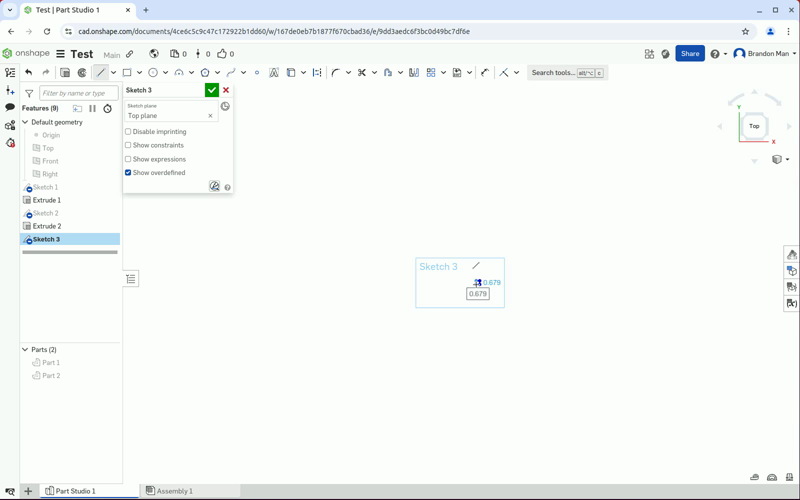
scroll(6)
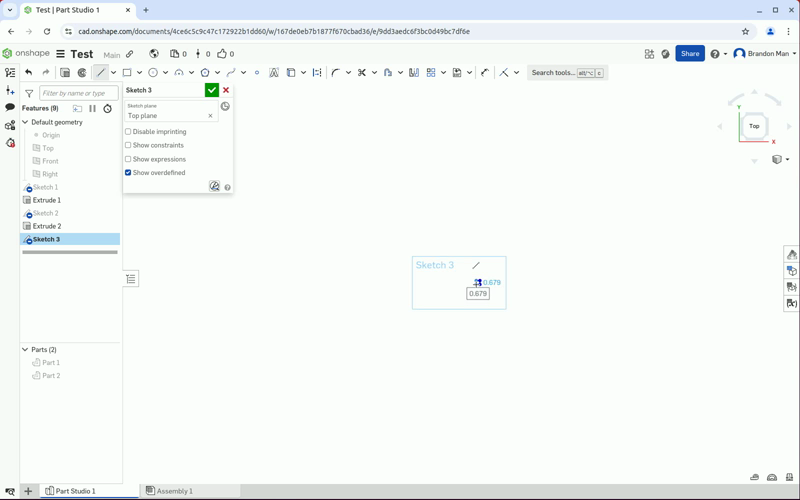
scroll(6)
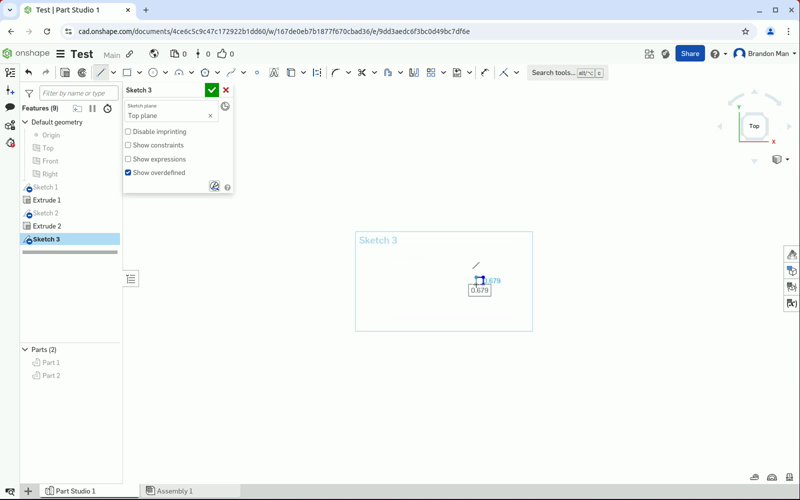
scroll(6)
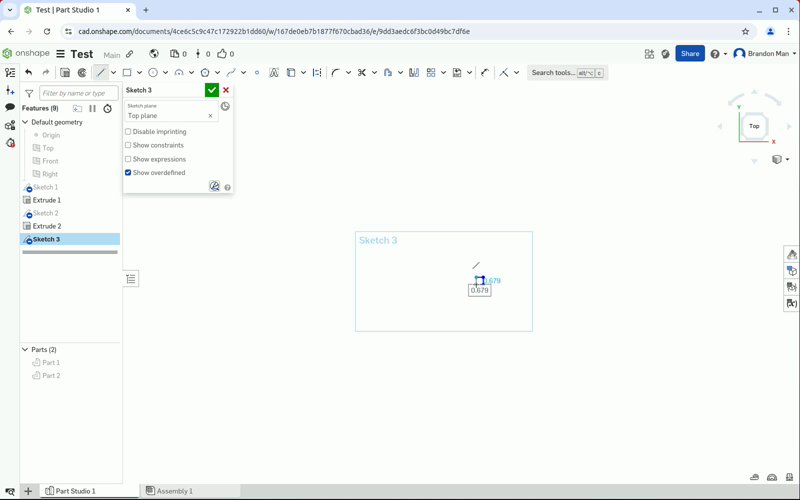
scroll(6)
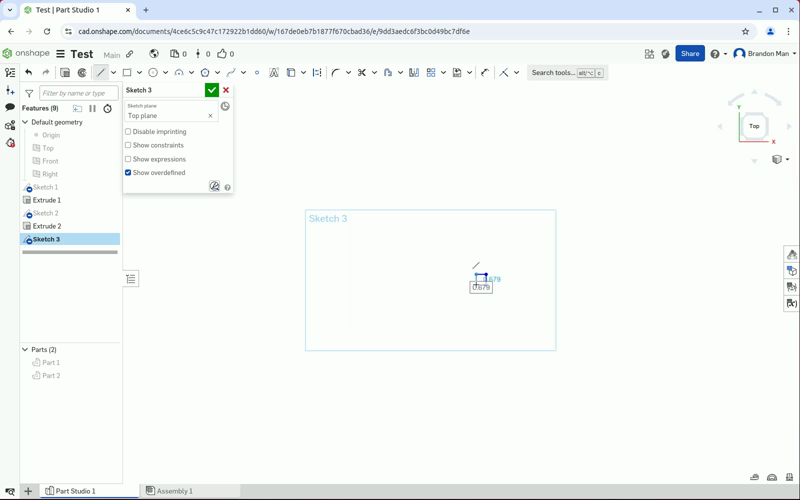
scroll(6)
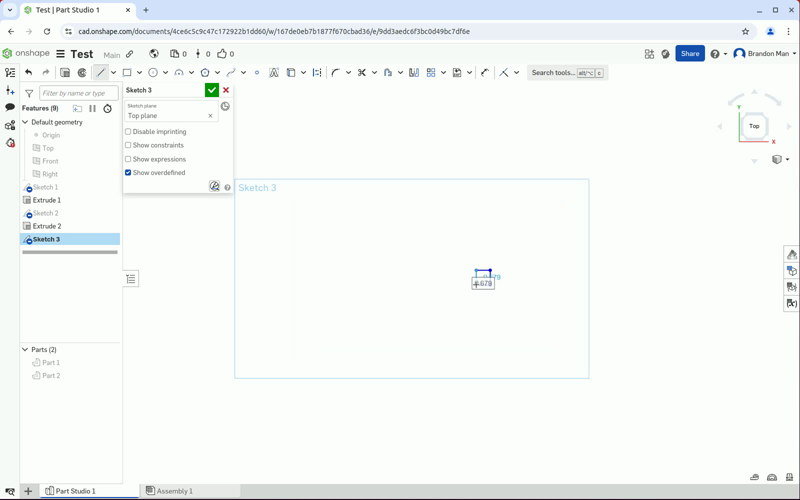
scroll(6)
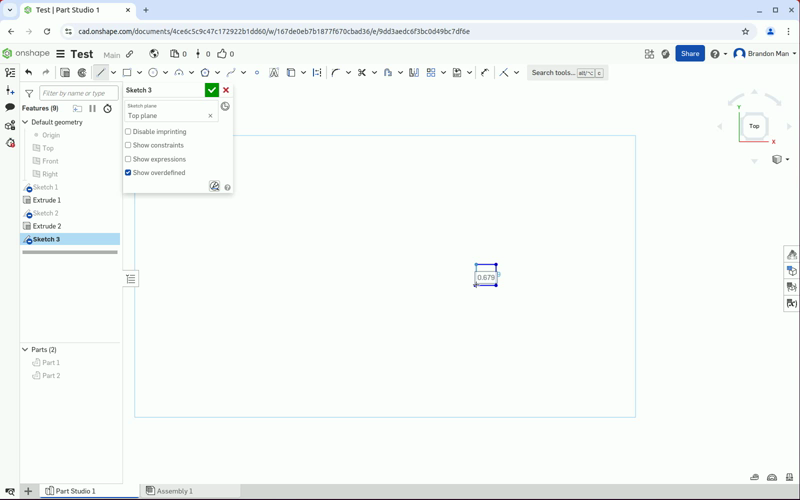
scroll(6)
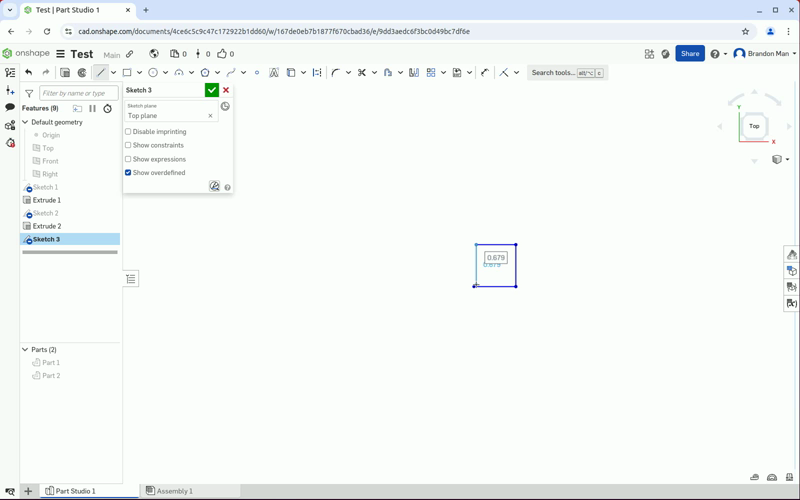
key_up(shift)
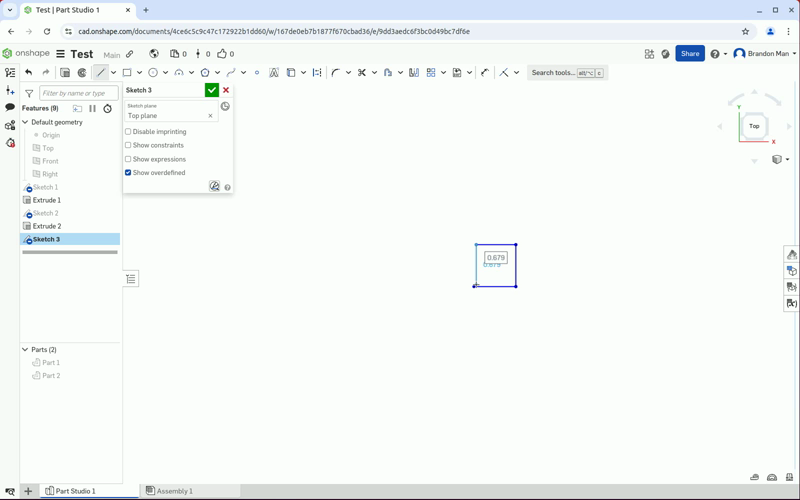
click(476, 284)
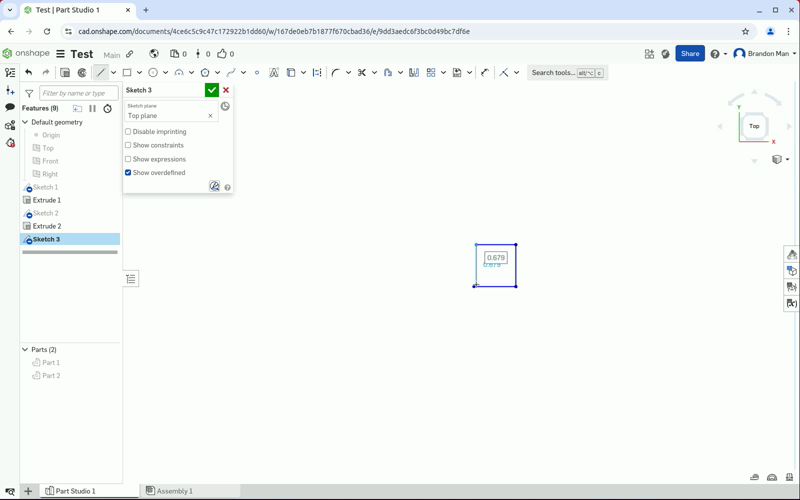
scroll(-6)
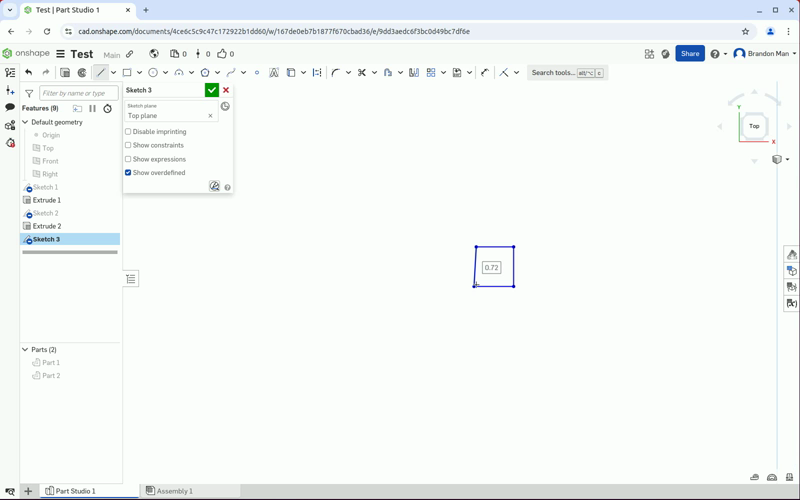
scroll(-6)
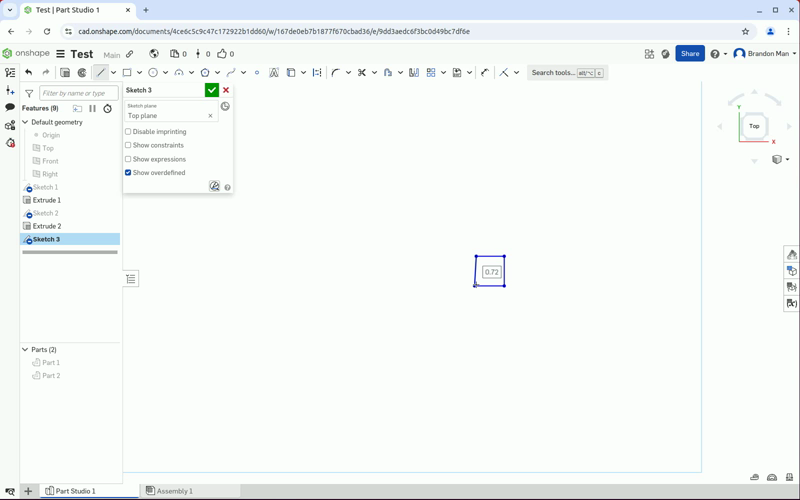
scroll(-6)
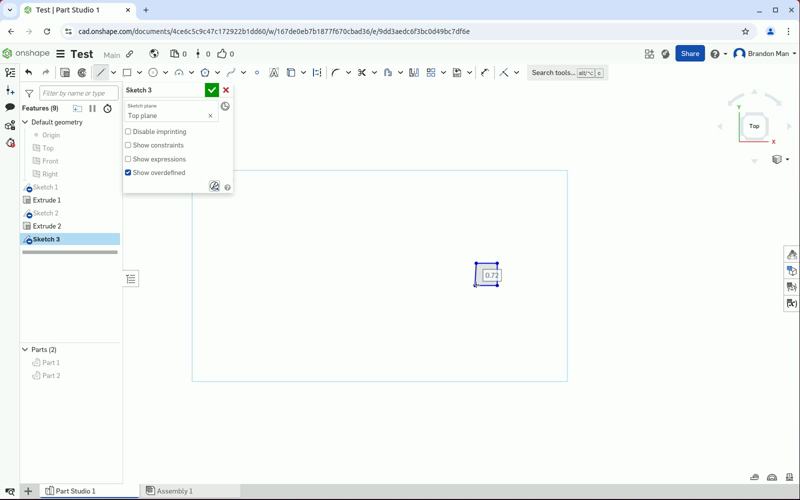
scroll(-6)
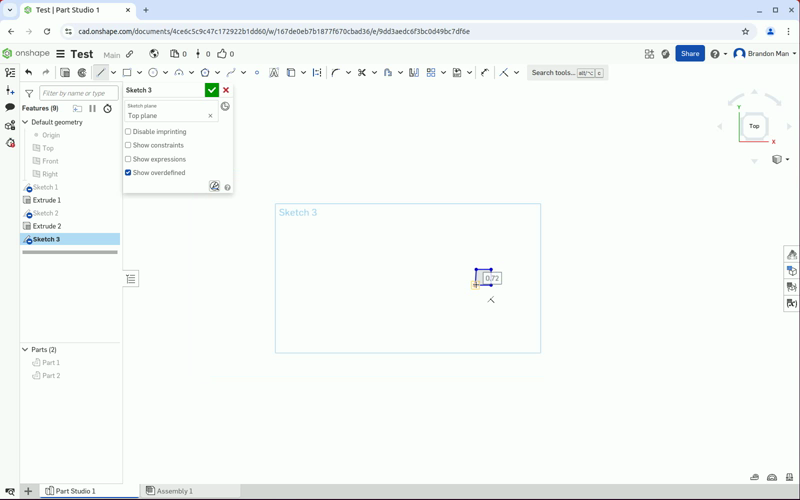
scroll(-6)
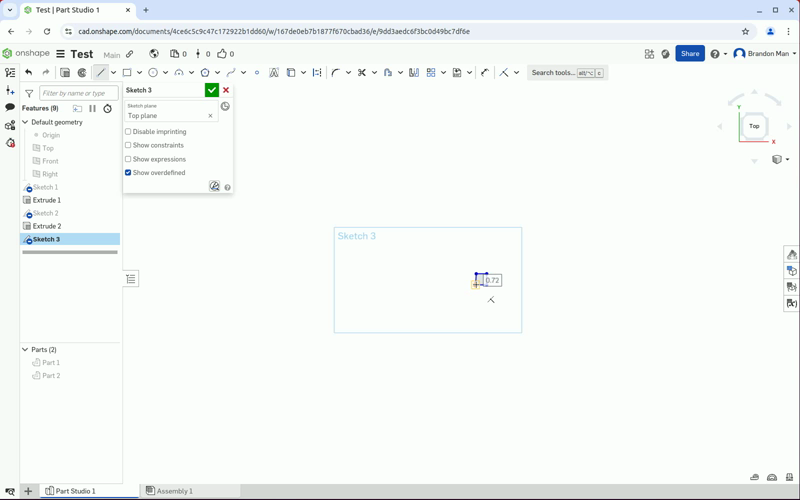
scroll(-6)
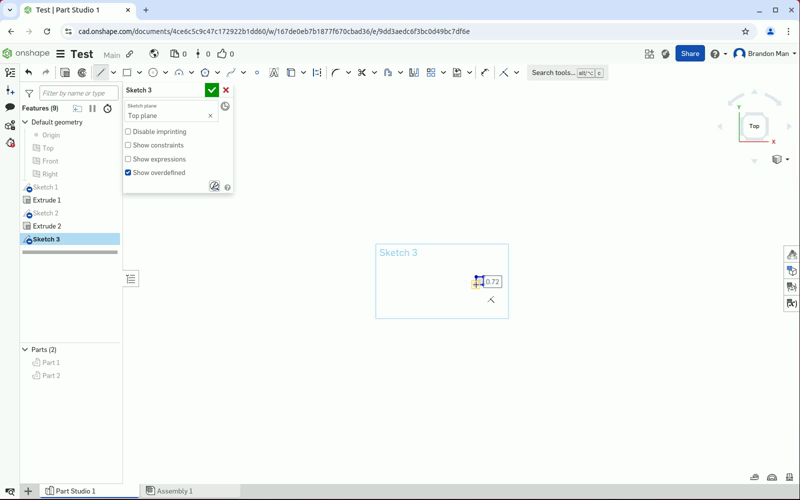
scroll(-6)
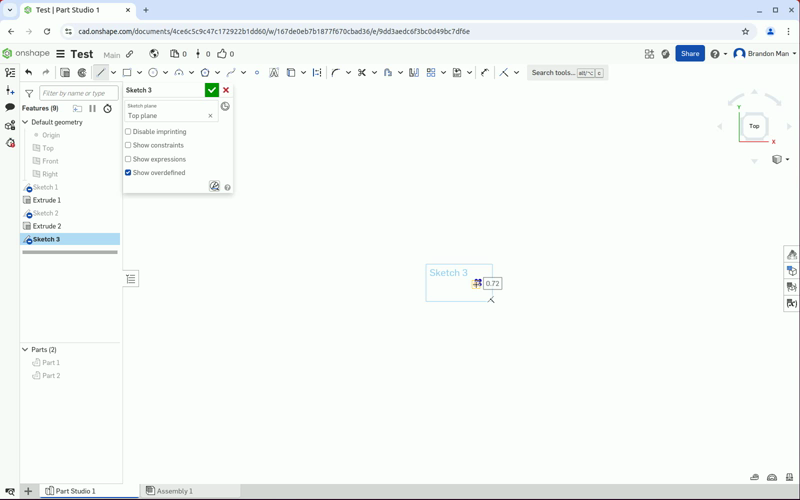
key(esc)
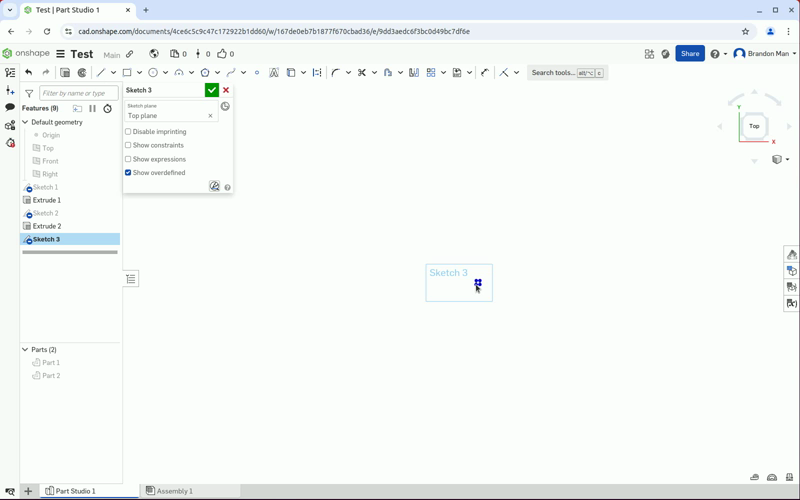
mouse_move(476, 282)
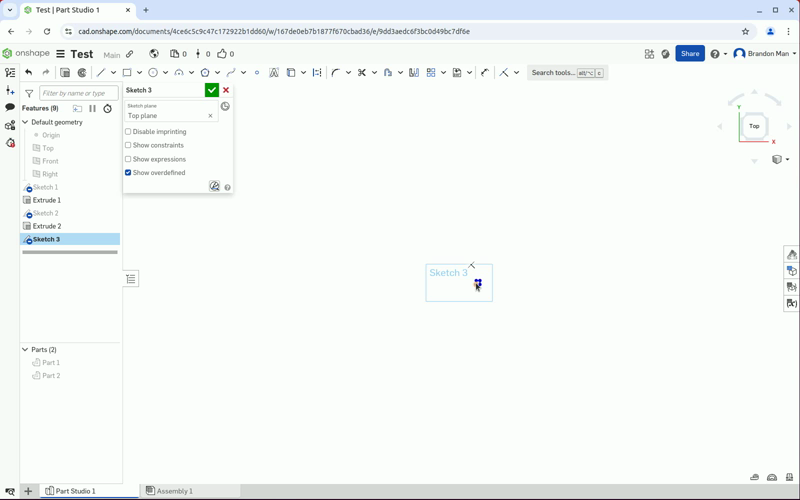
scroll(6)
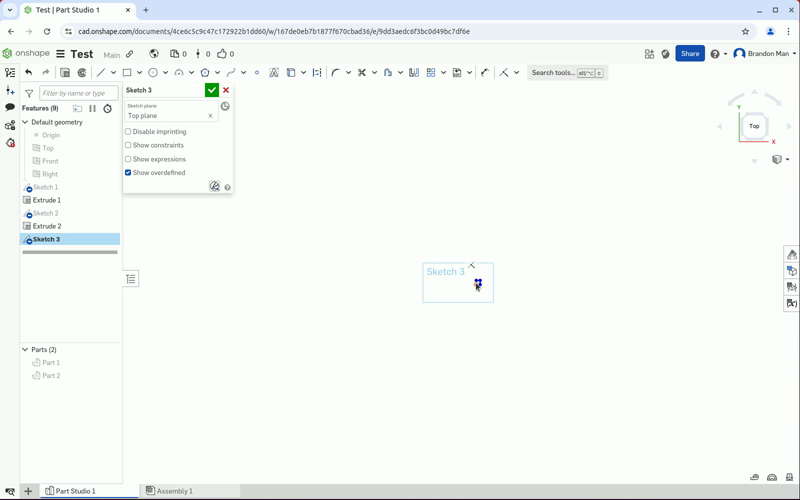
scroll(6)
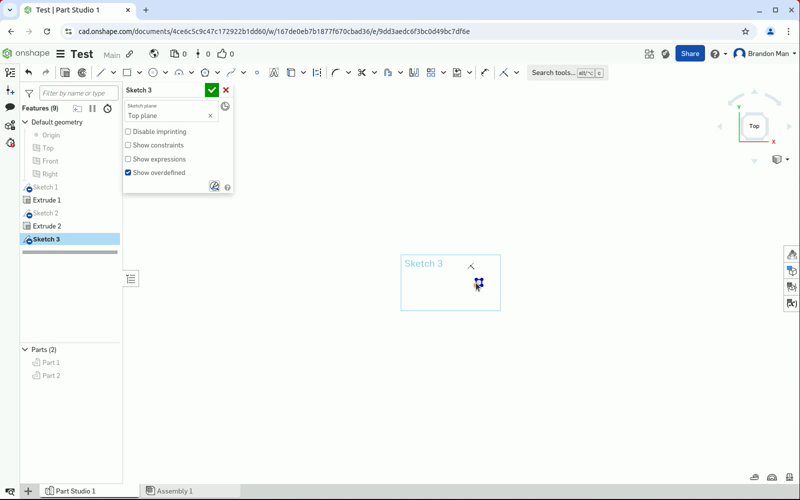
scroll(6)
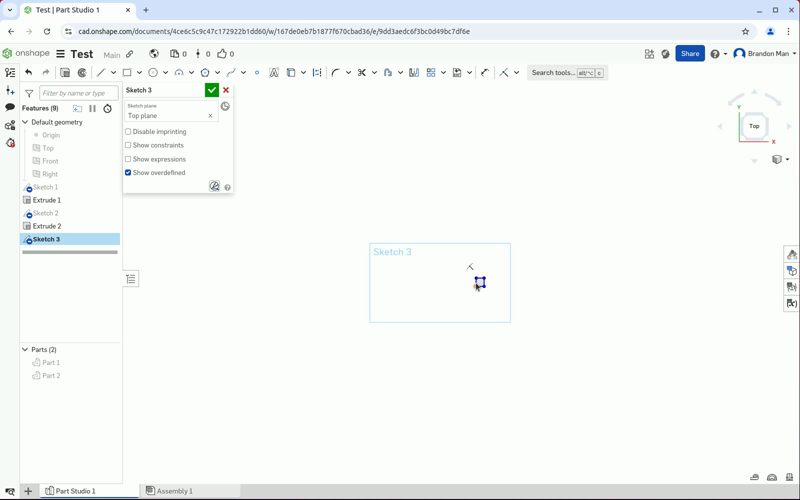
scroll(6)
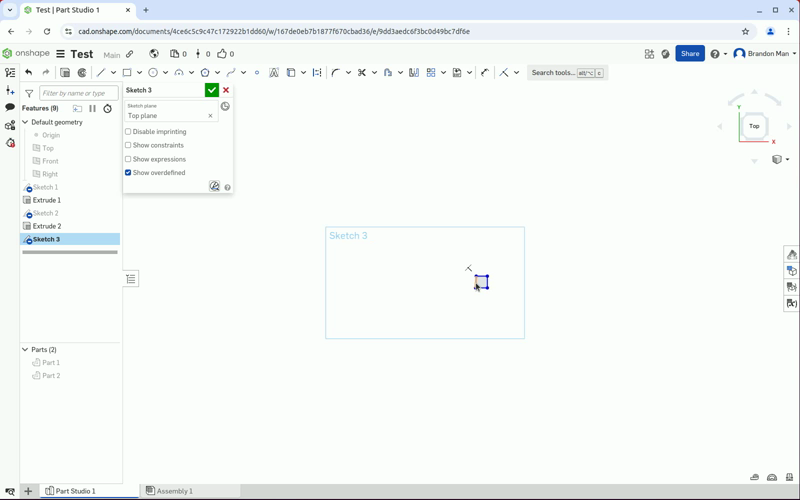
scroll(6)
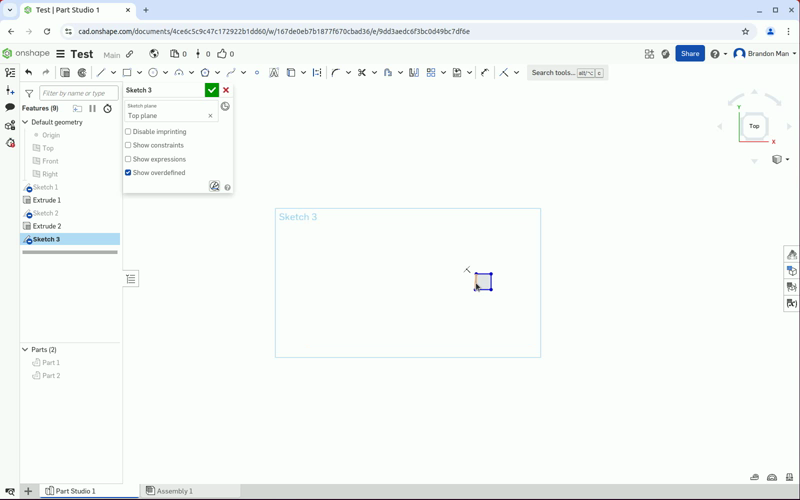
scroll(6)
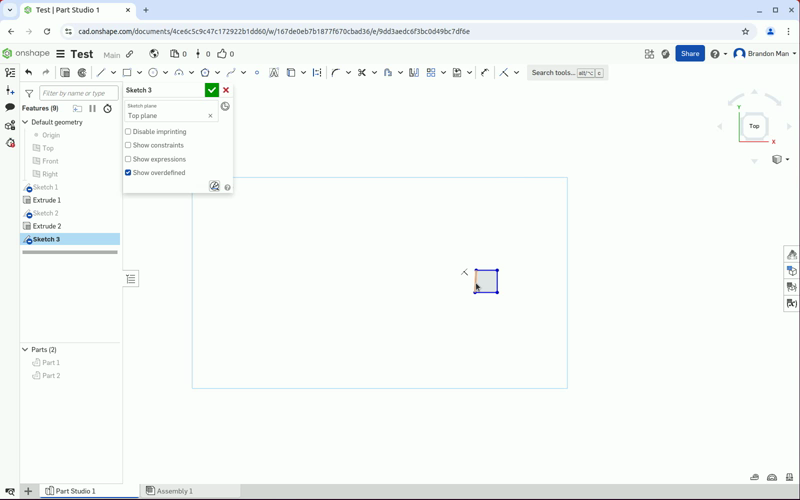
scroll(6)
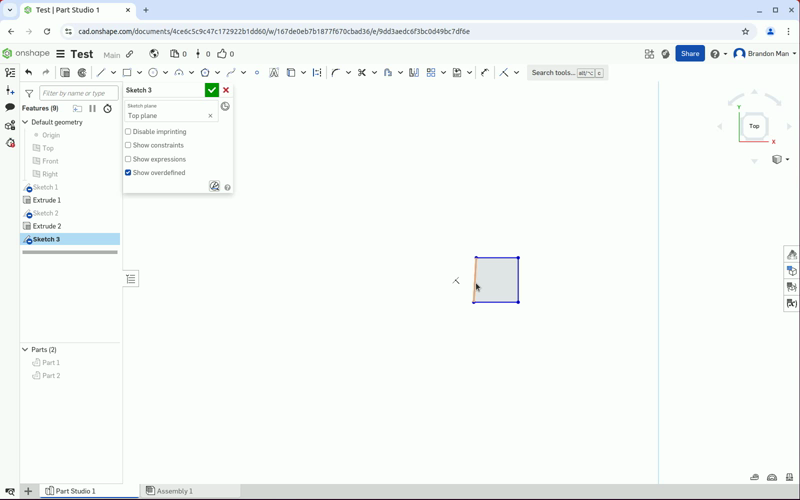
click(476, 282)
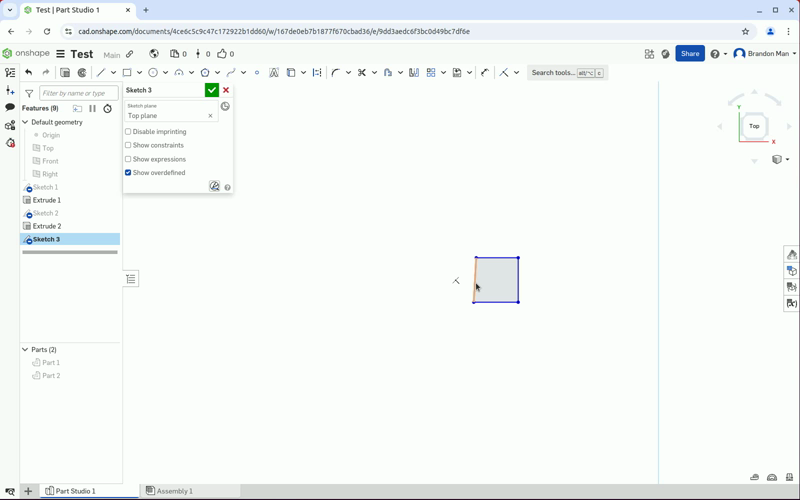
scroll(-6)
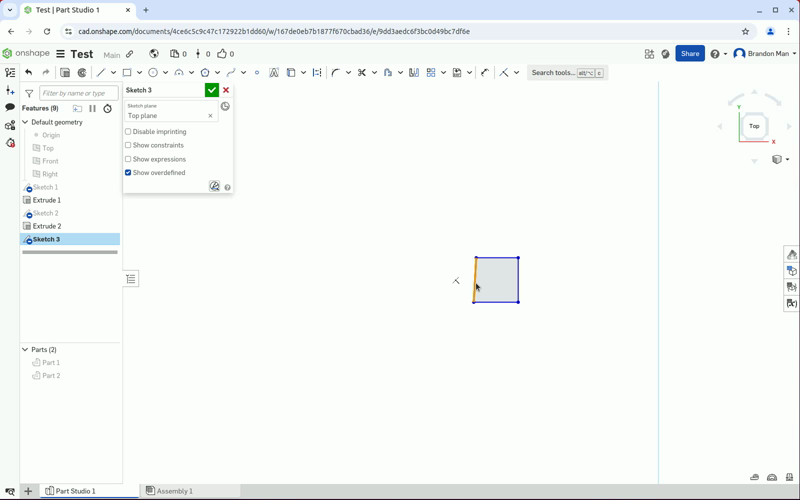
scroll(-6)
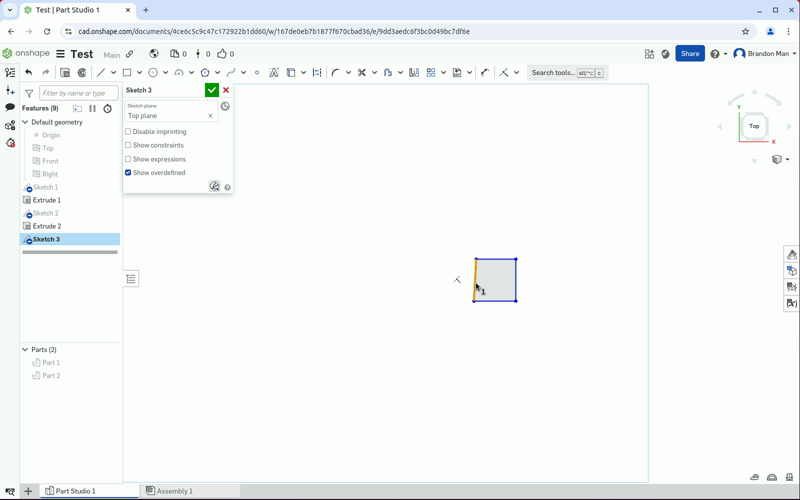
scroll(-6)
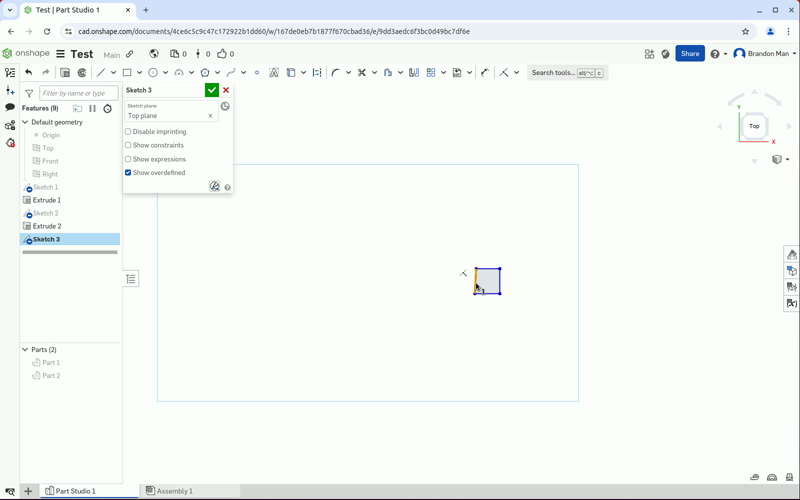
scroll(-6)
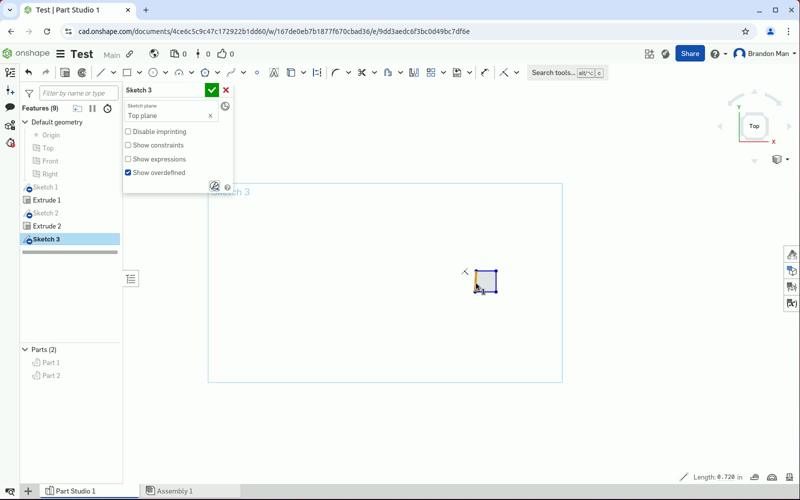
scroll(-6)
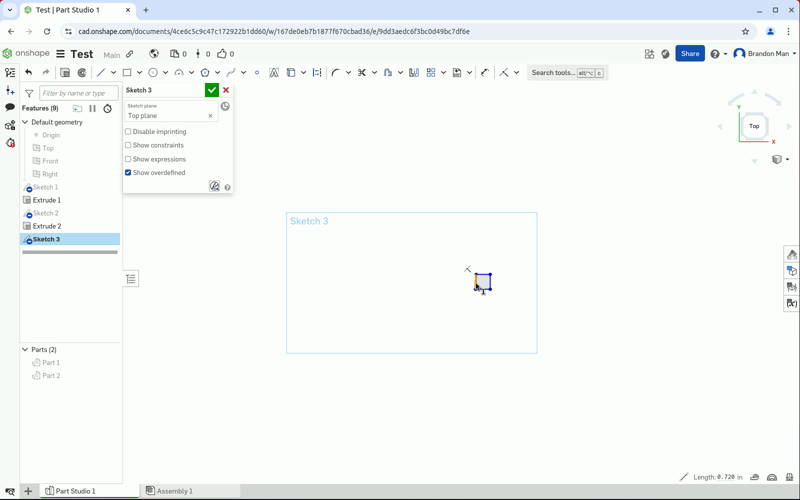
scroll(-6)
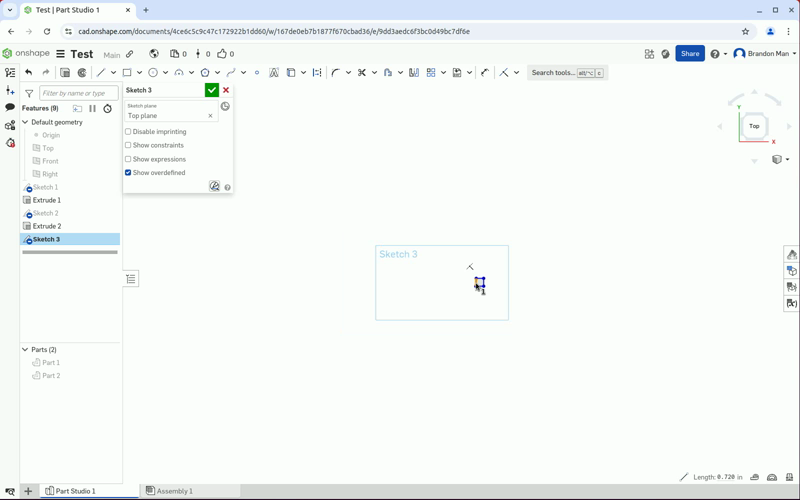
scroll(-6)
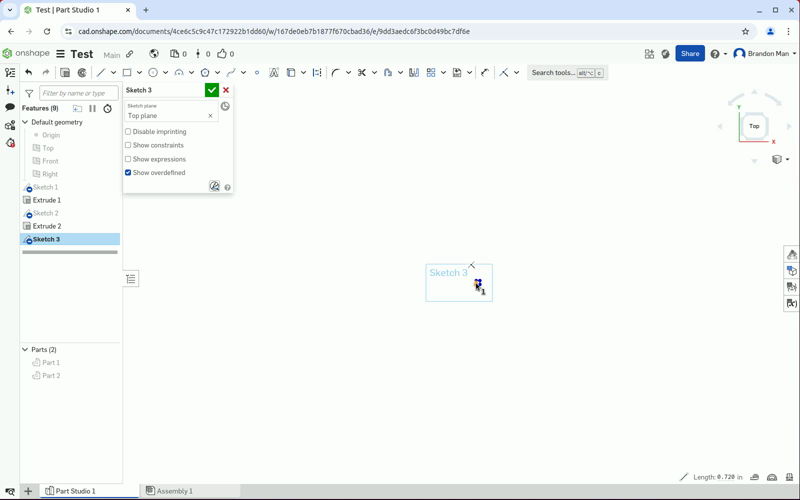
mouse_move(73, 352)
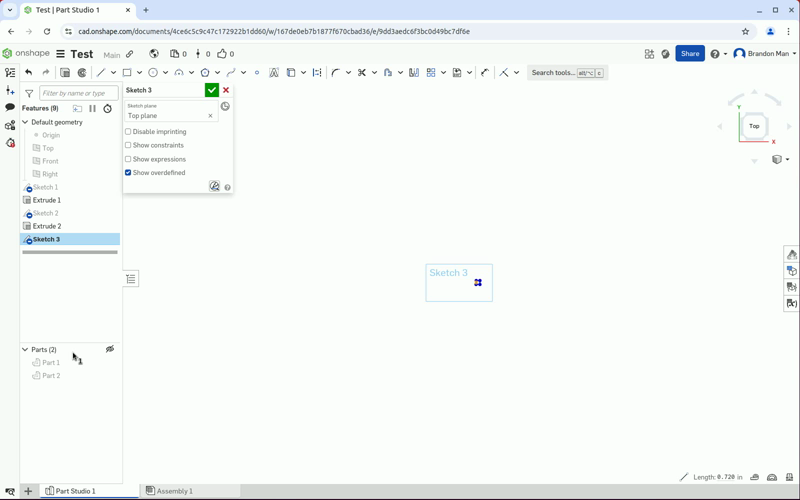
key(shift+y)
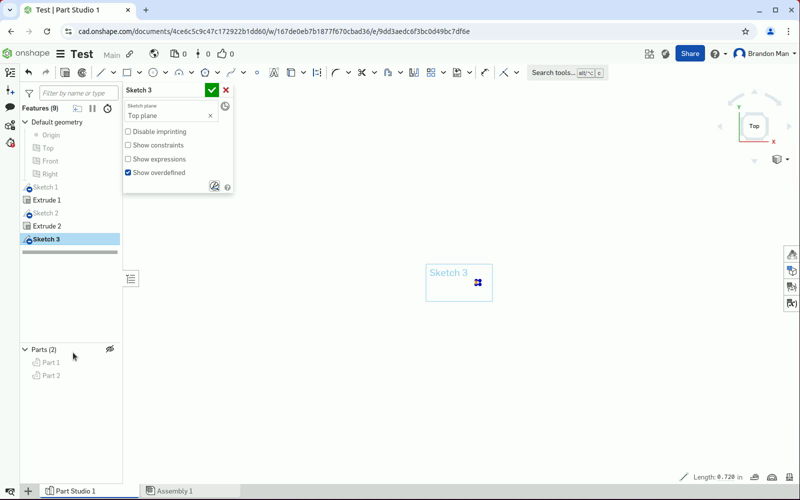
key(shift+e)
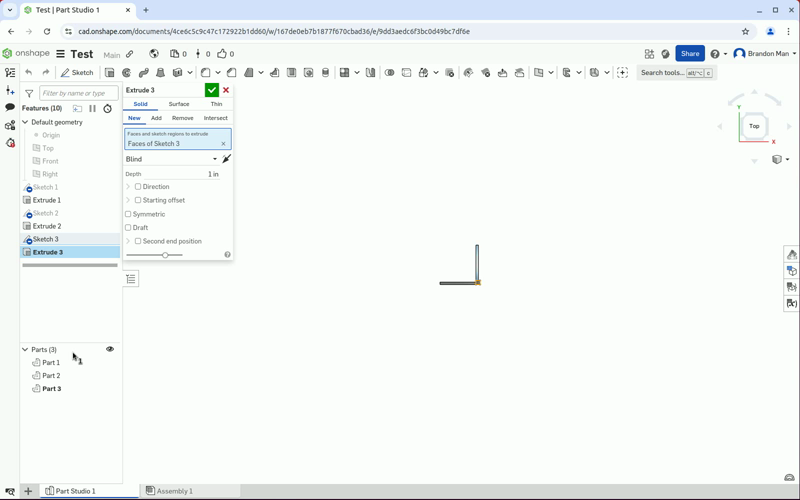
mouse_move(143, 106)
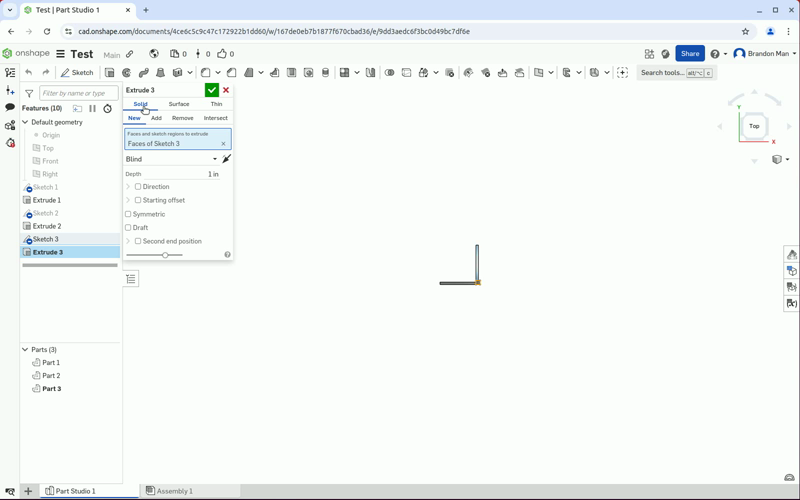
click(143, 106)
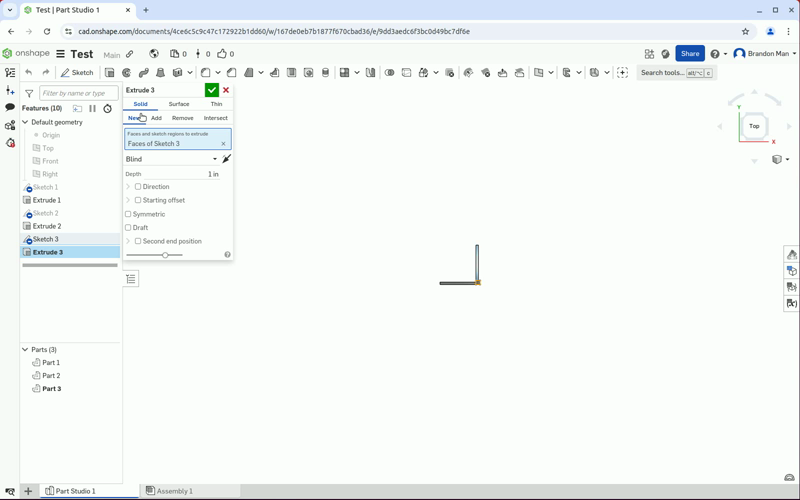
mouse_move(137, 120)
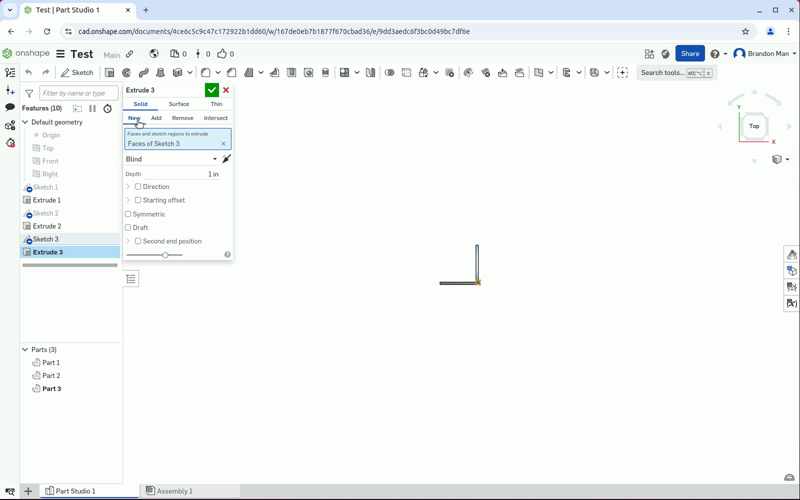
click(137, 120)
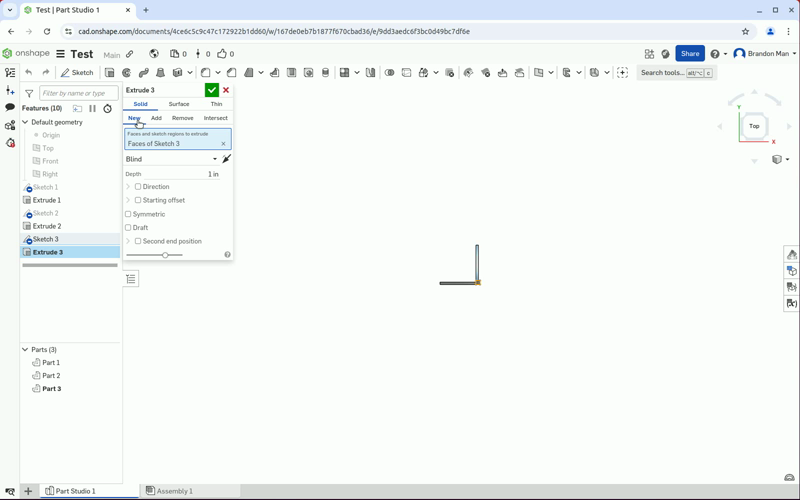
key(tab, 4)
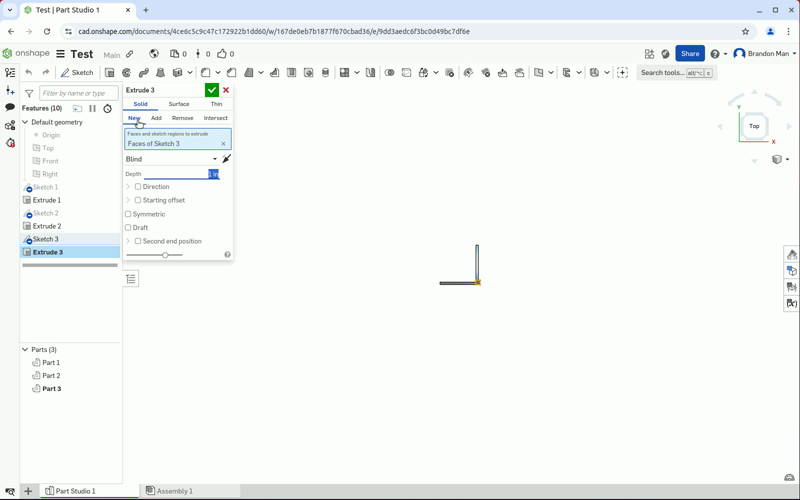
text(-23.108)
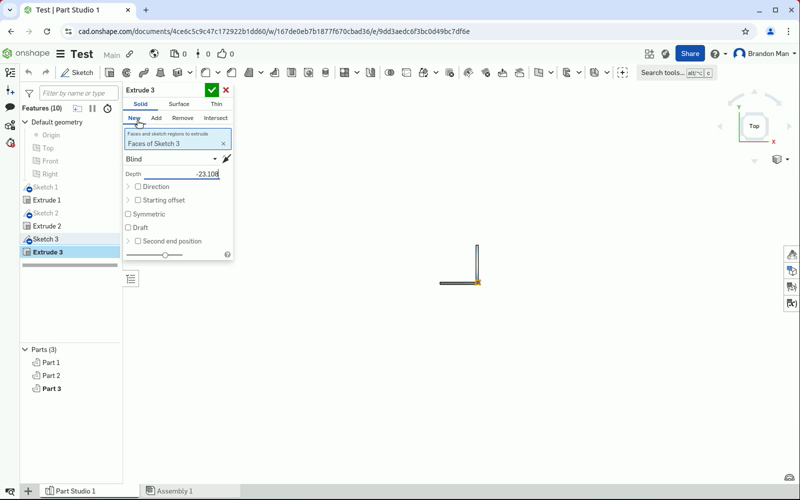
key(enter)
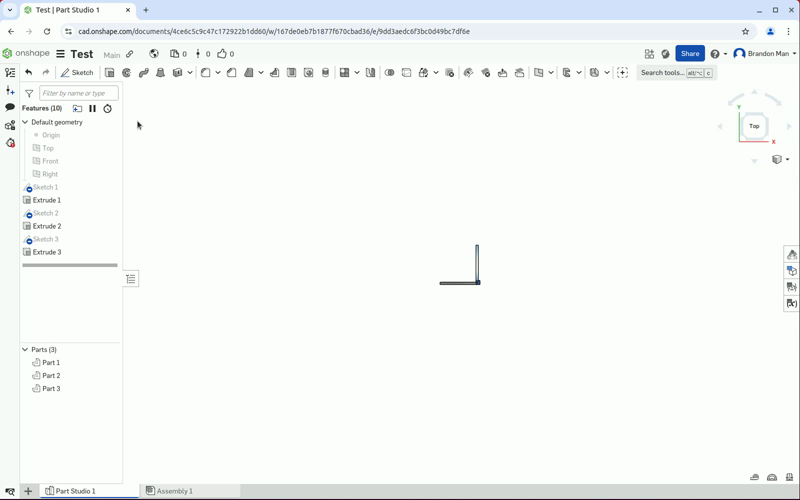
key(shift+h)
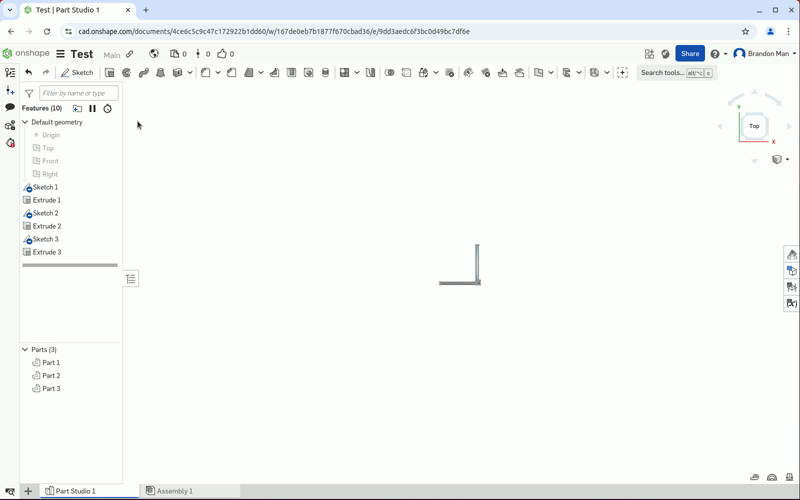
key(shift+h)
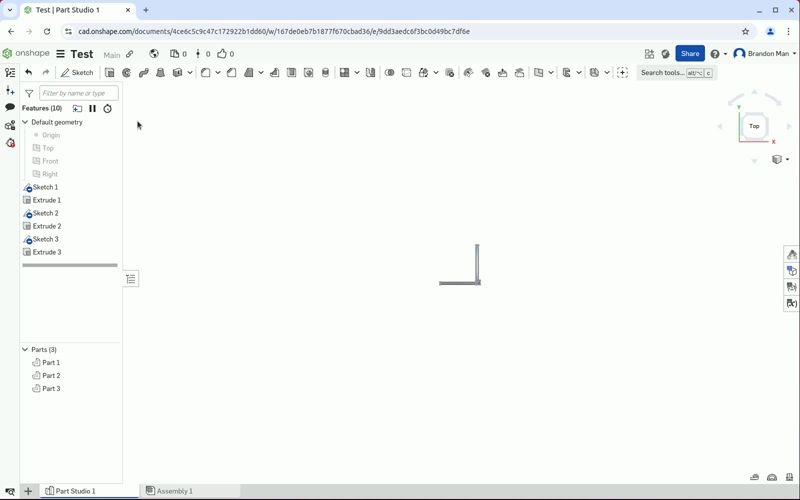
key(shift+7)
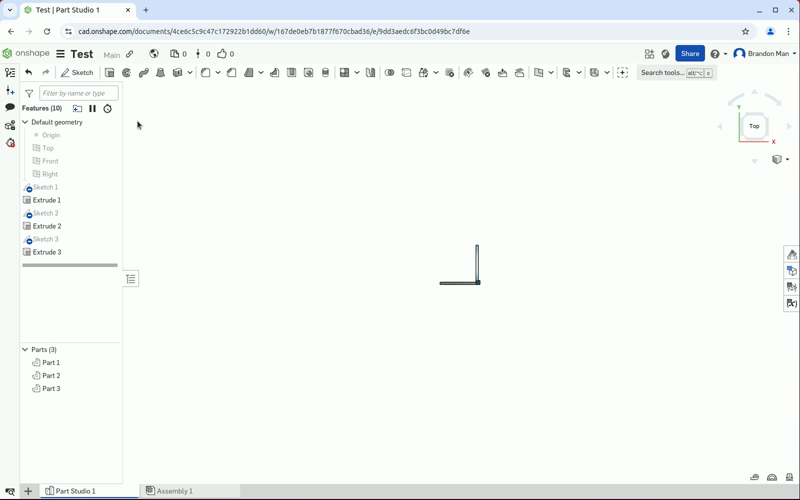
key(up, 3)
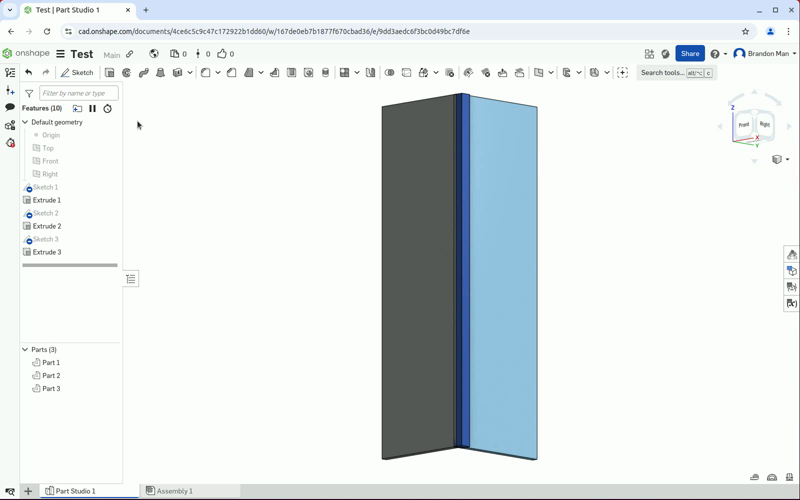
key(left, 3)
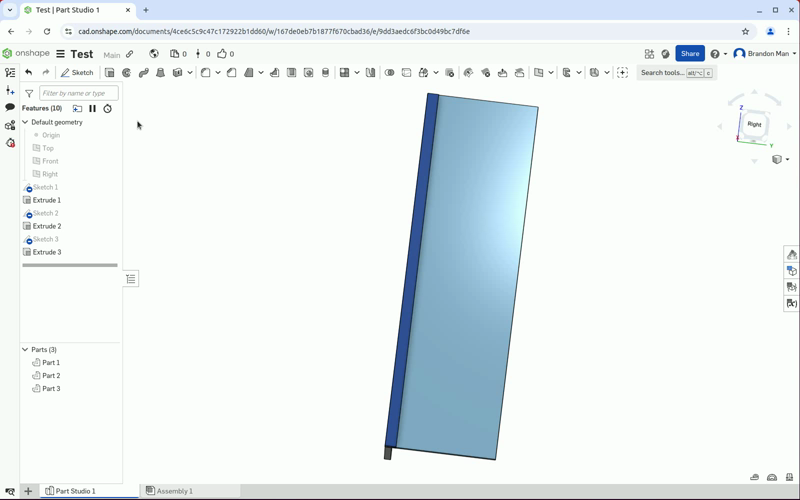
key(right, 3)
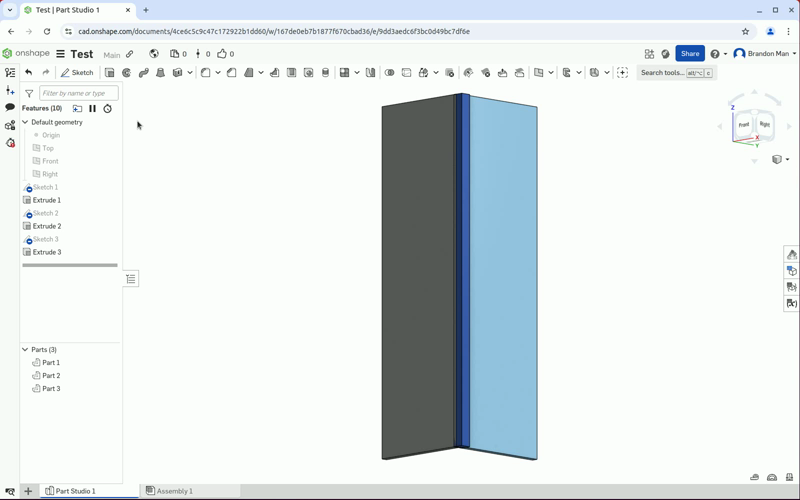
key(down, 3)
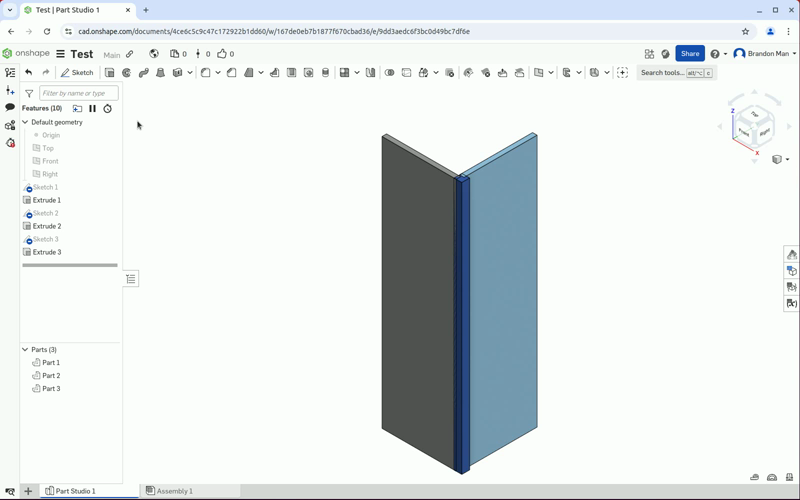
mouse_move(73, 189)
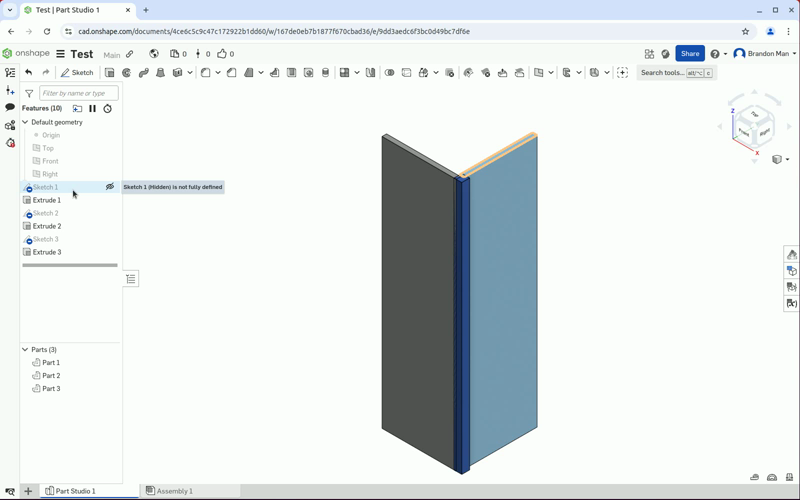
click(73, 189)